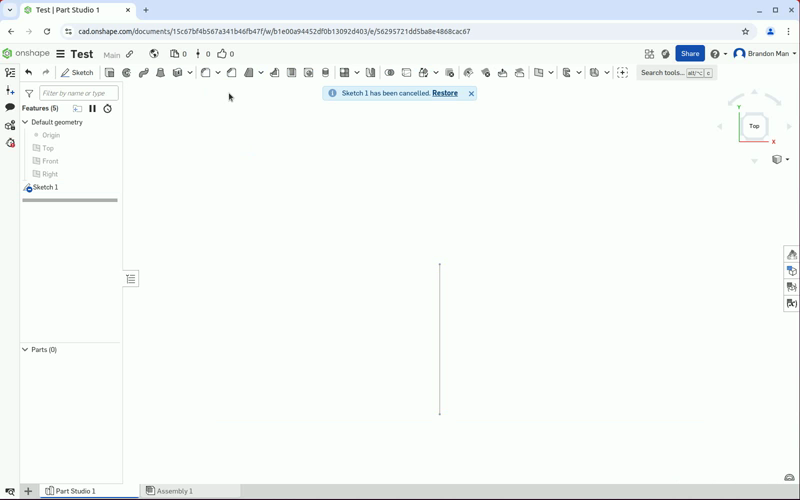
key(shift+h)
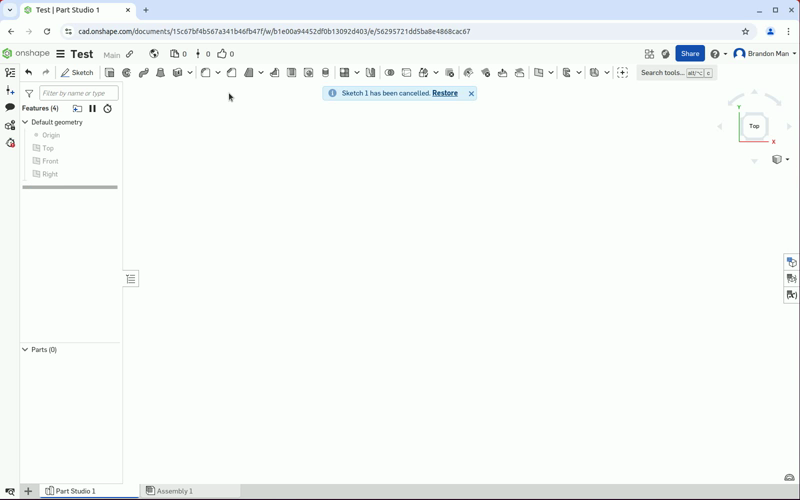
mouse_move(73, 352)
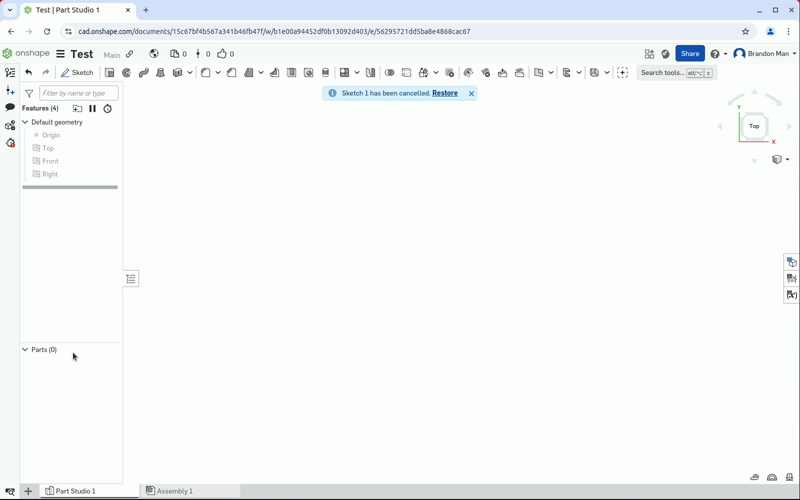
key(y)
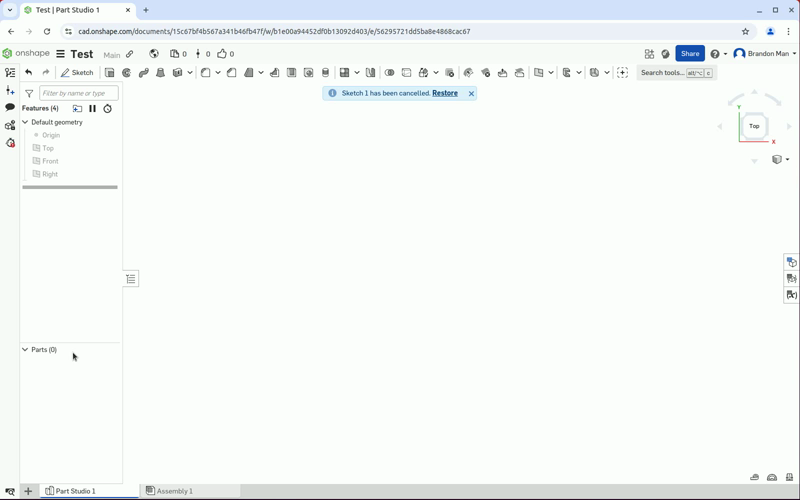
key(shift+p)
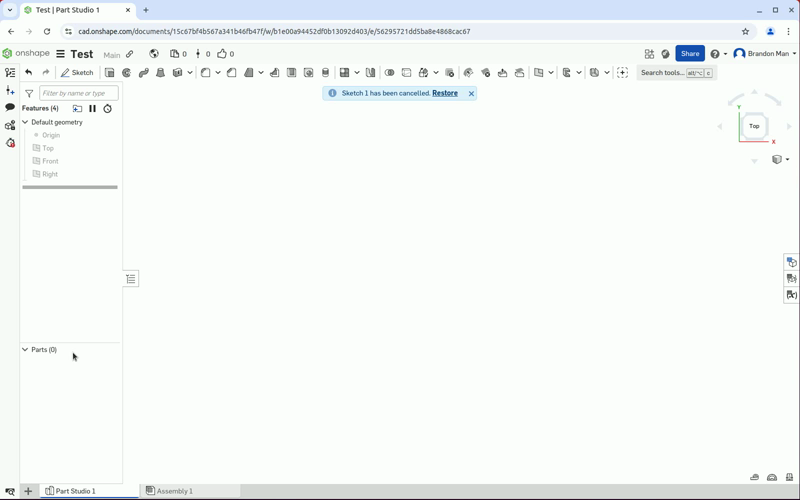
key(space)
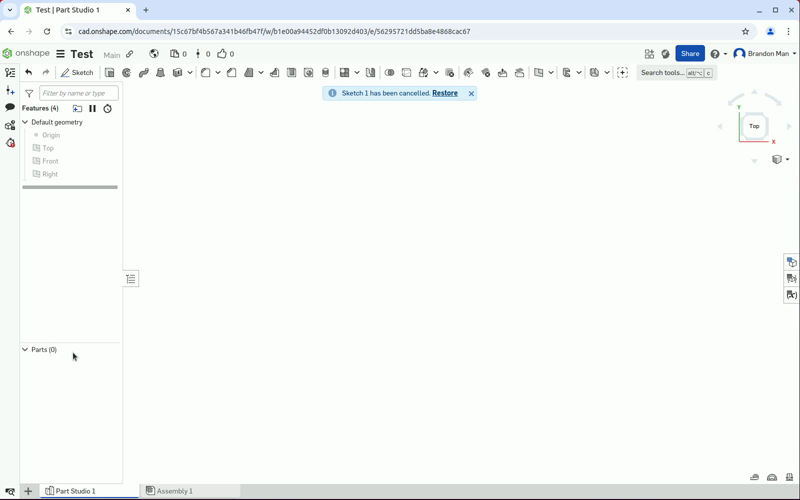
key_down(shift)
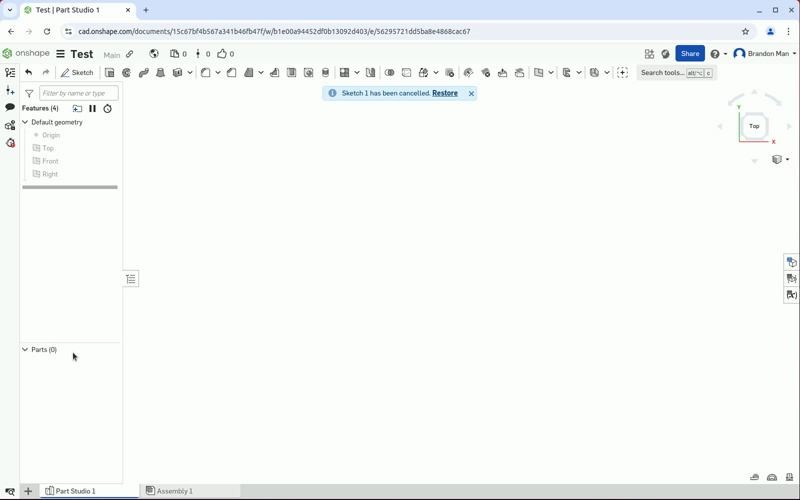
key(up)
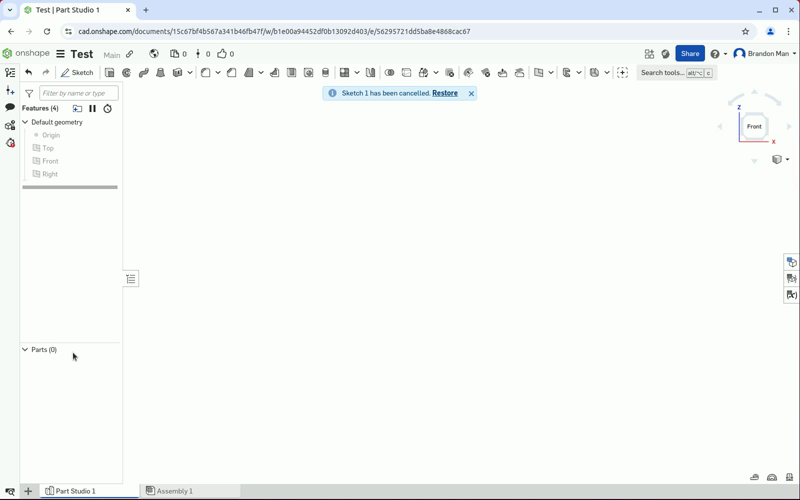
key_up(shift)
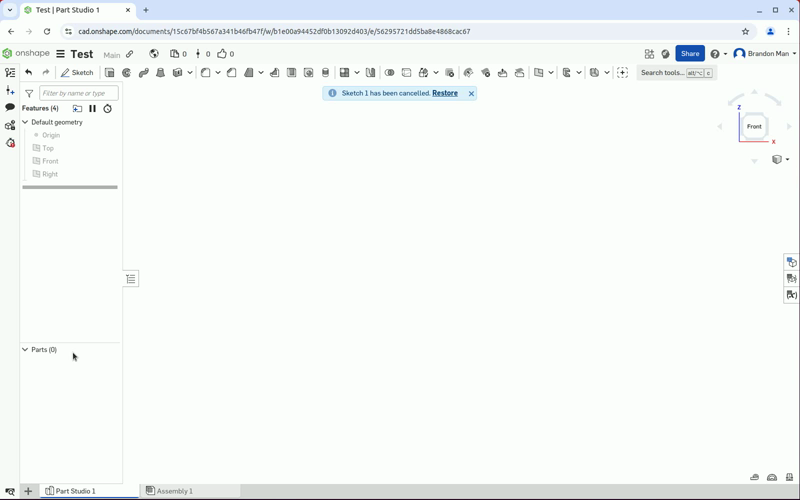
mouse_move(73, 352)
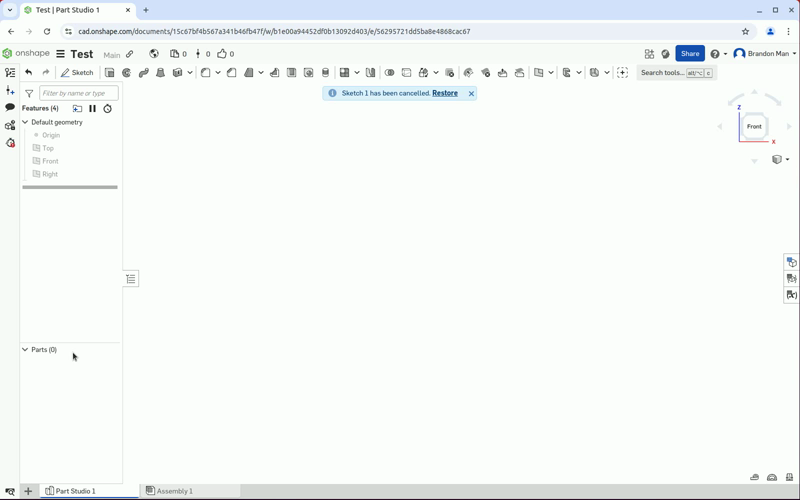
key(shift+y)
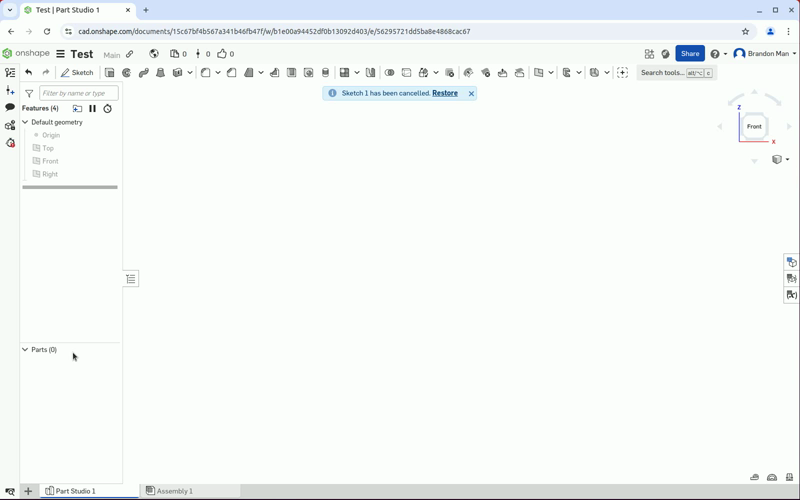
key(shift+s)
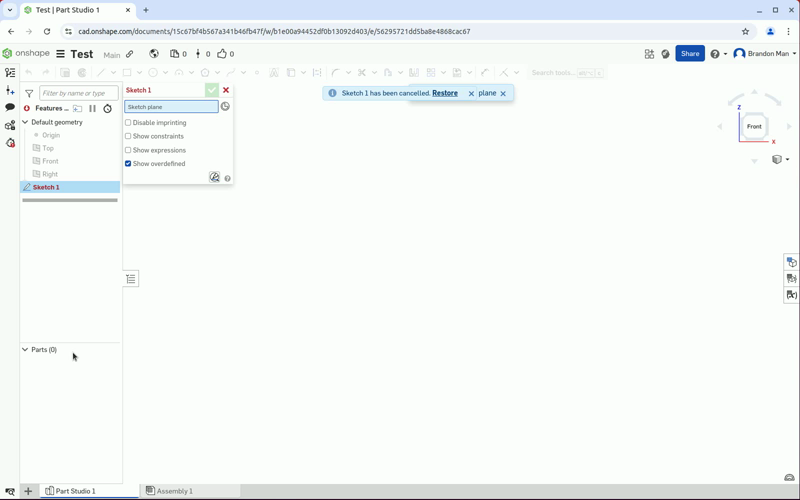
mouse_move(73, 163)
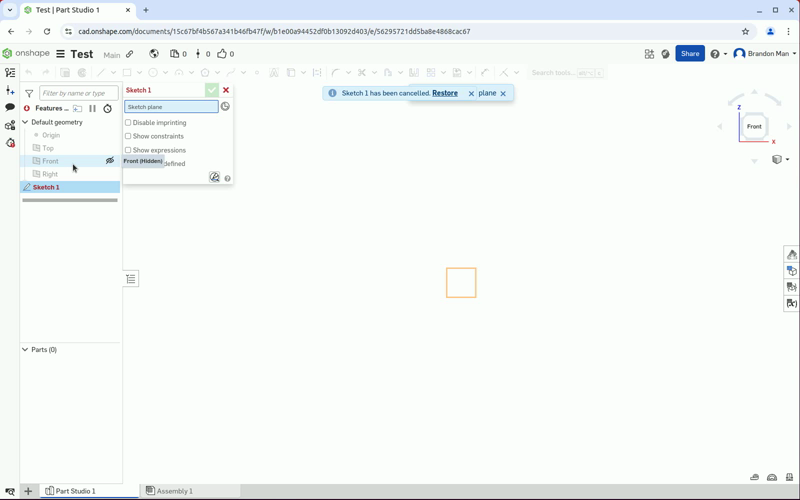
click(73, 163)
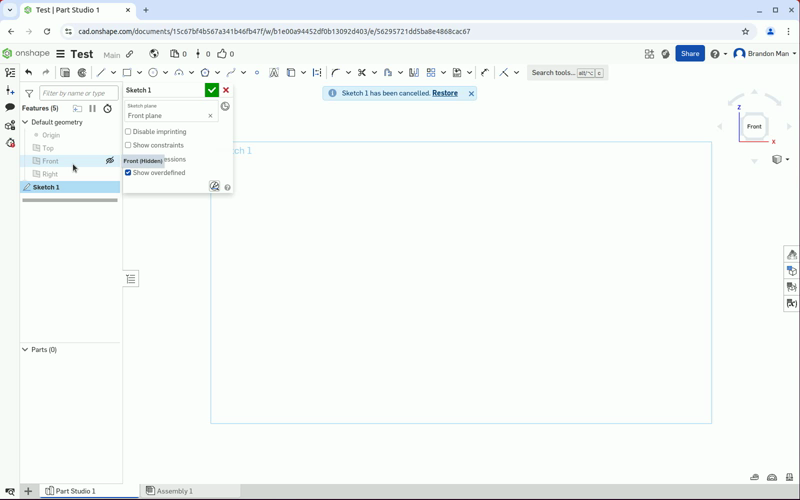
mouse_move(73, 352)
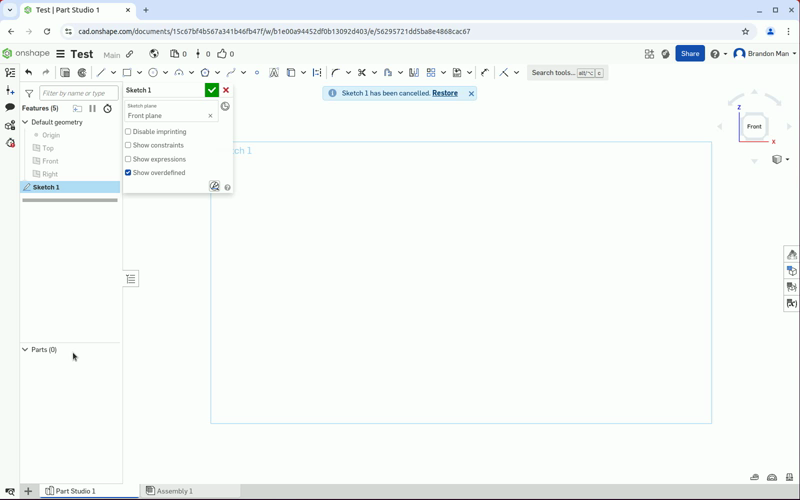
key(y)
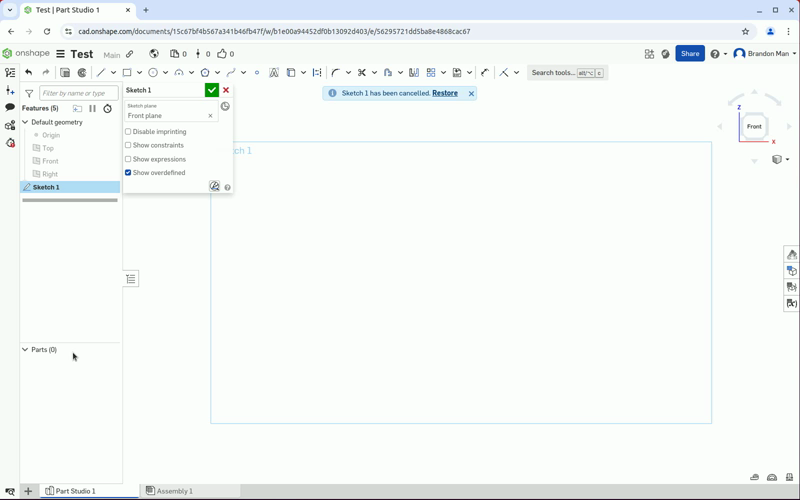
key(l)
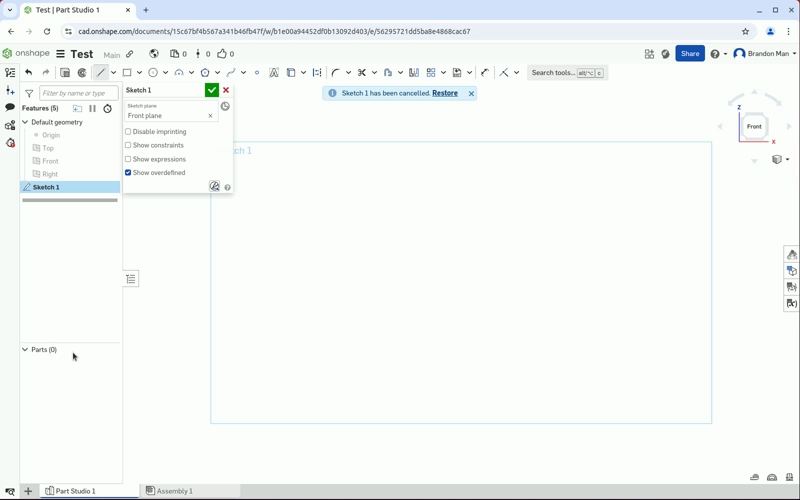
key_down(shift)
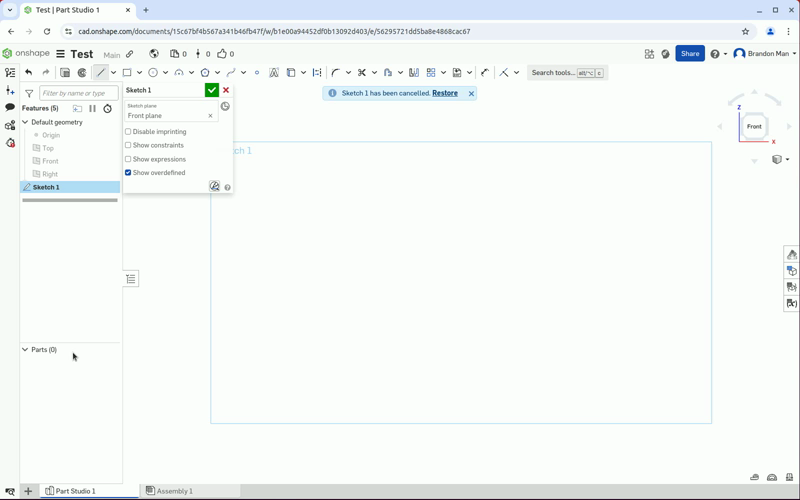
mouse_move(460, 282)
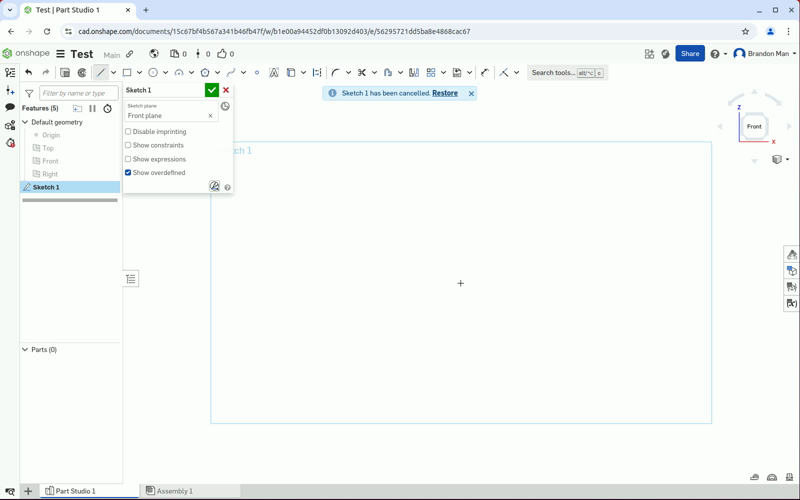
click(460, 282)
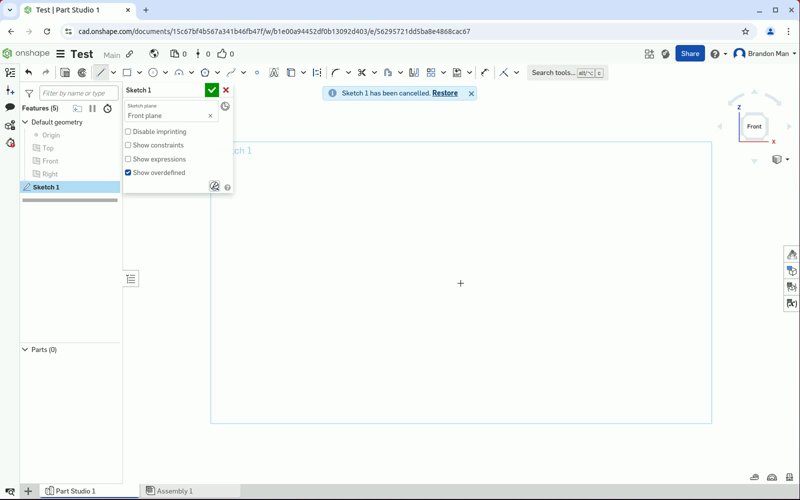
key_up(shift)
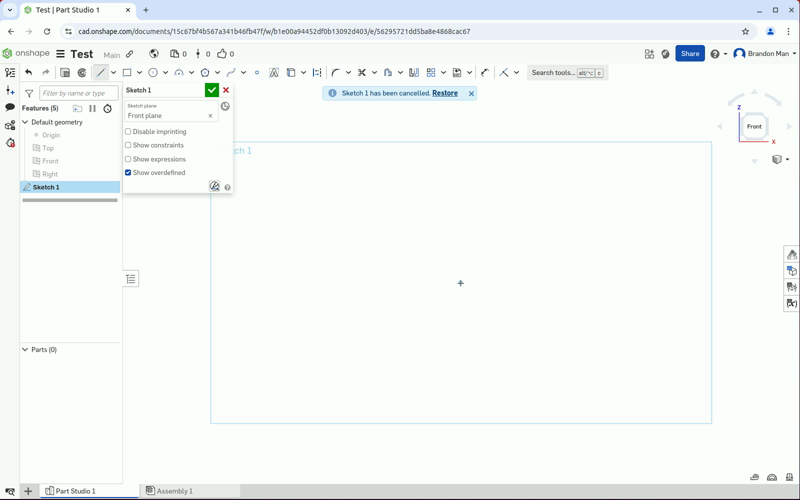
key_down(shift)
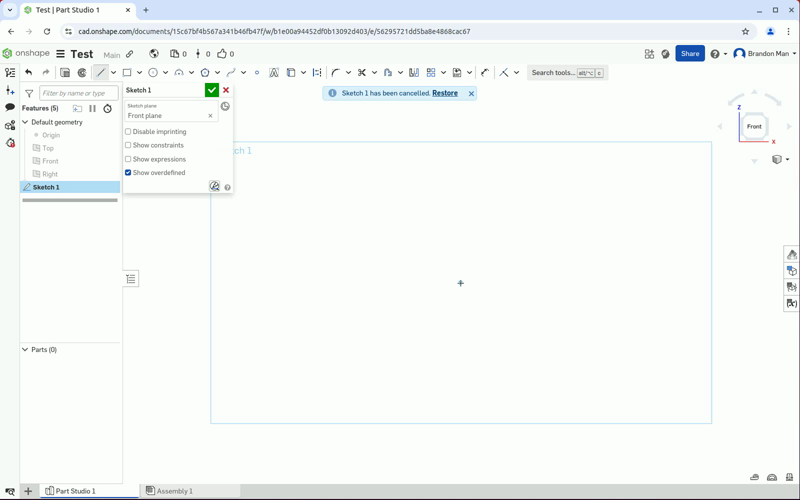
mouse_move(490, 282)
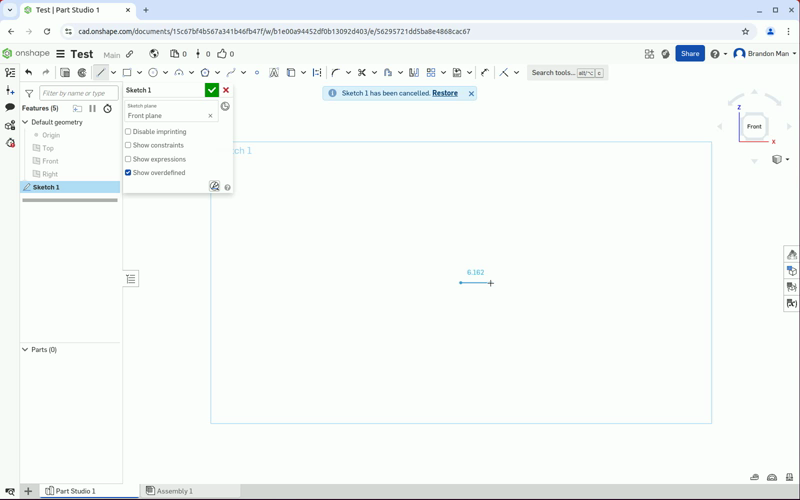
mouse_move(497, 282)
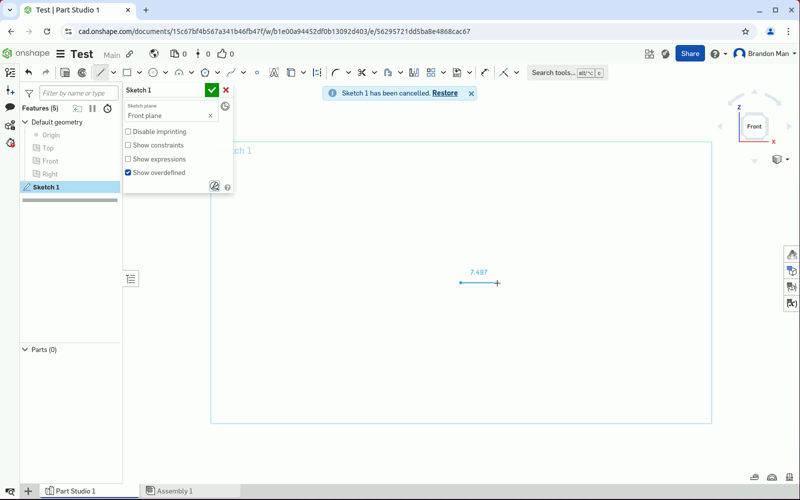
click(497, 282)
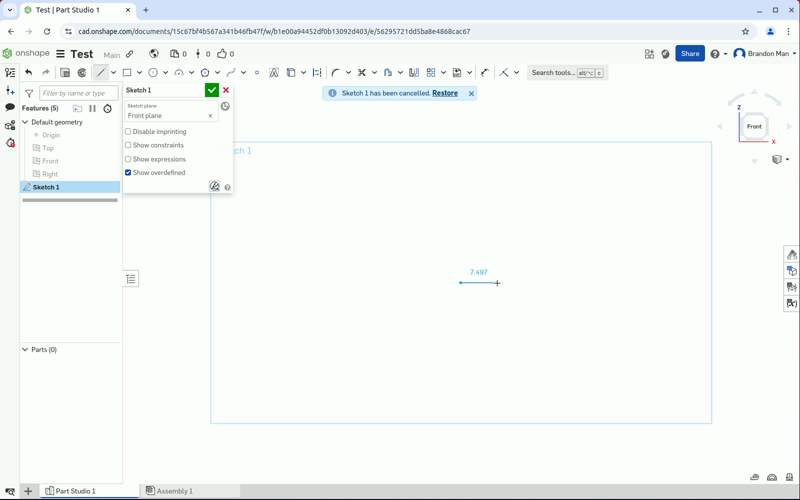
key_up(shift)
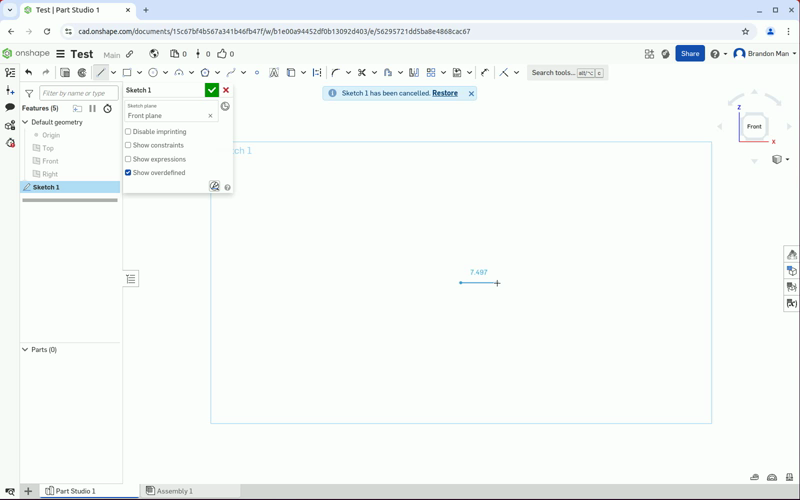
key_down(shift)
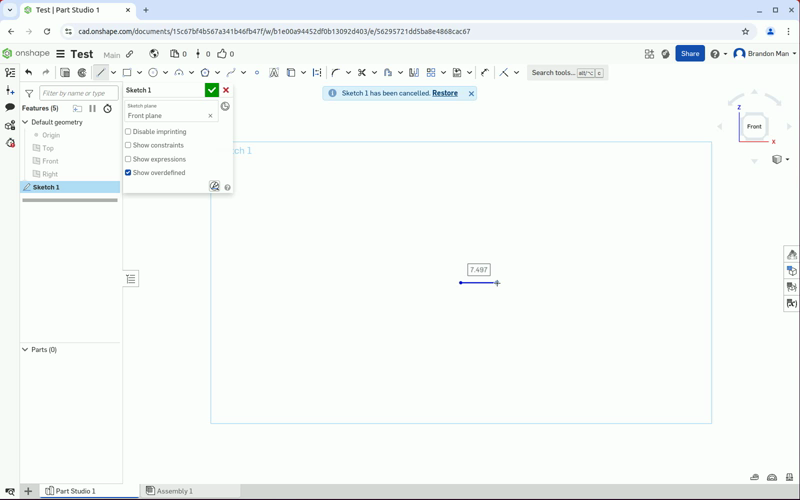
mouse_move(527, 282)
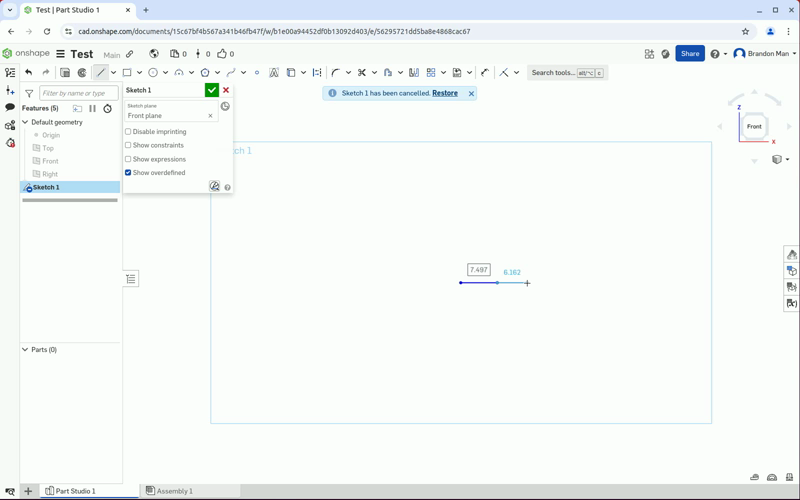
mouse_move(497, 233)
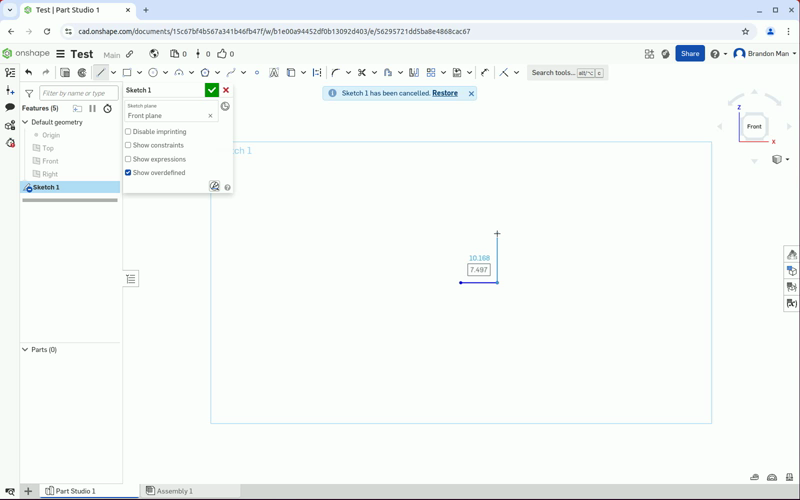
click(497, 233)
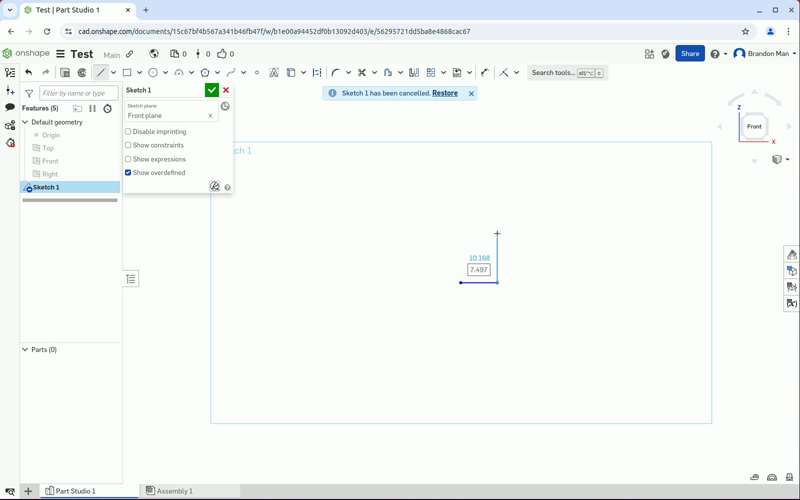
key_up(shift)
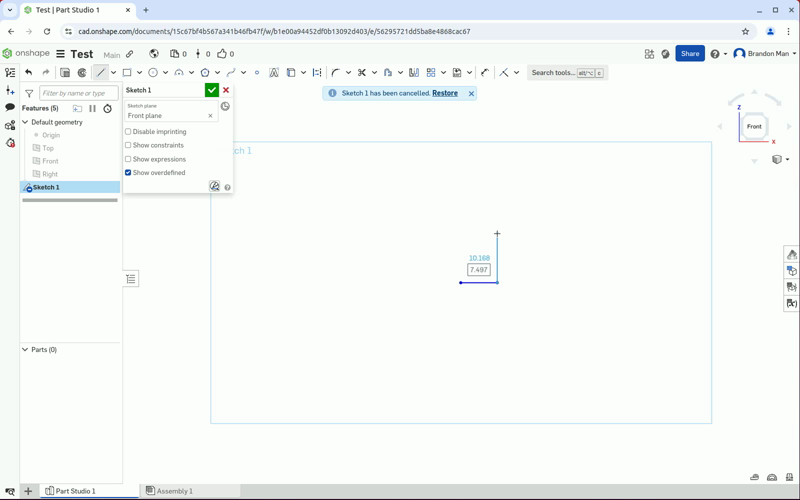
key_down(shift)
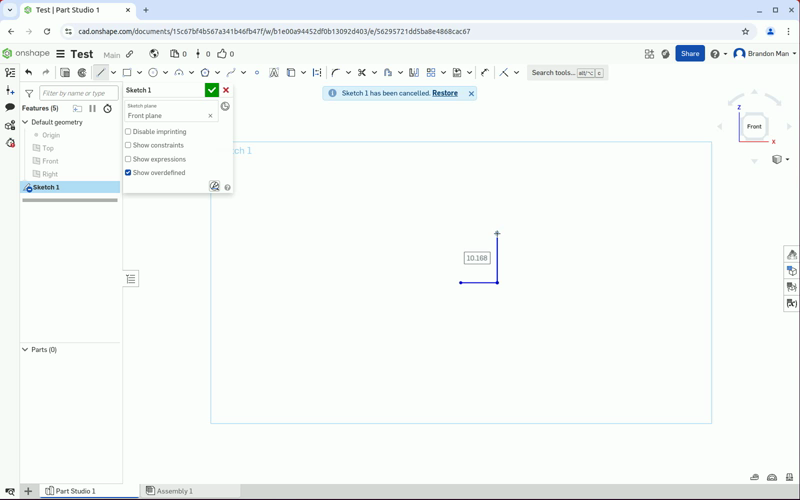
mouse_move(527, 233)
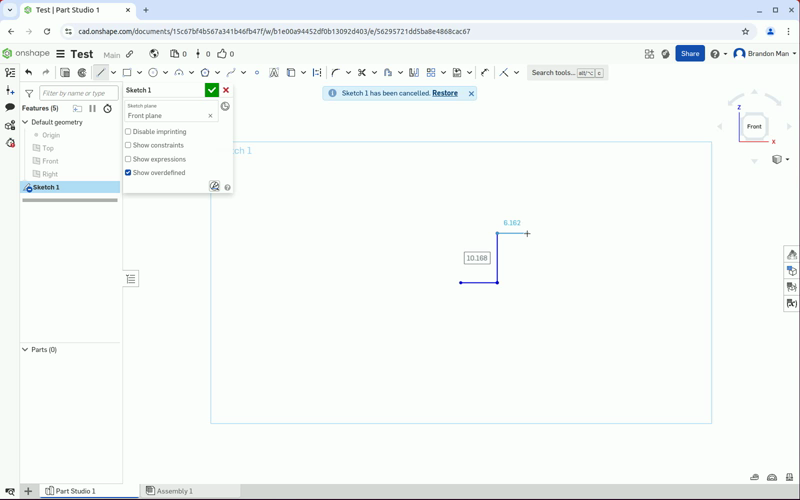
mouse_move(460, 233)
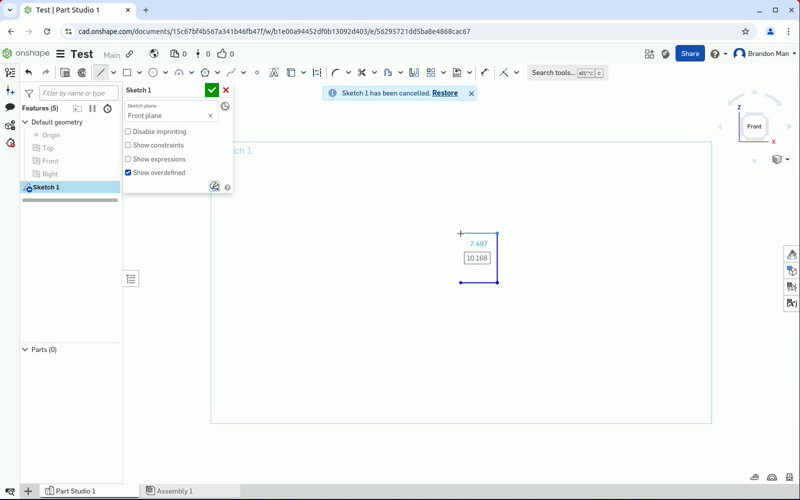
click(460, 233)
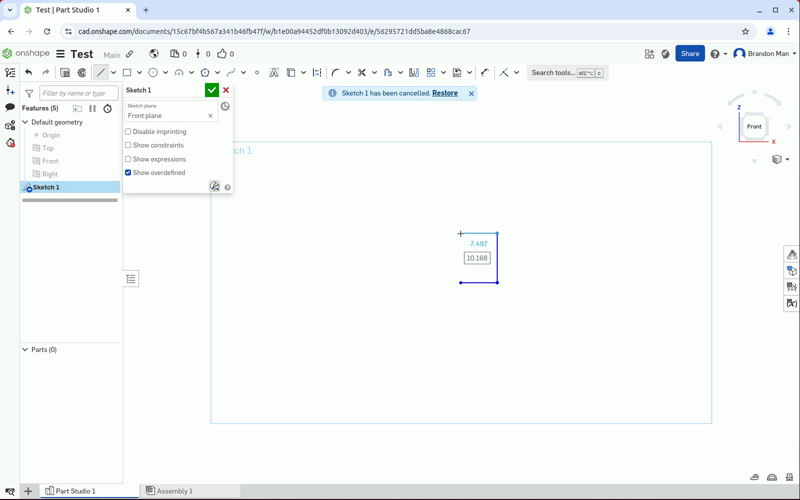
key_up(shift)
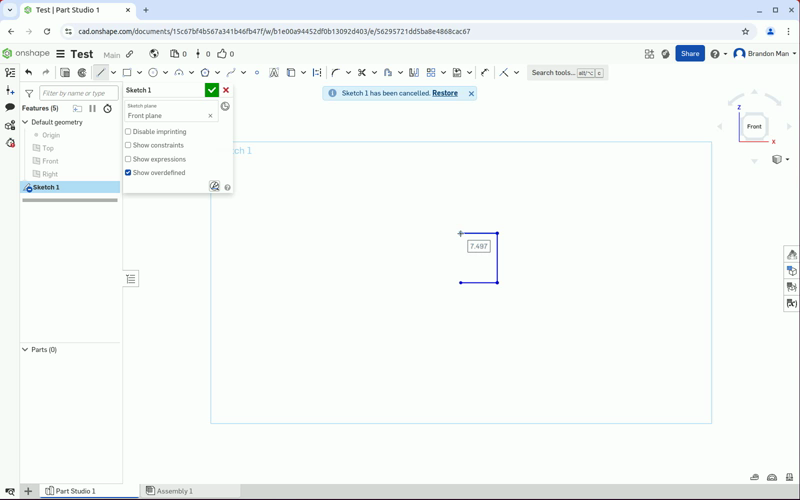
mouse_move(490, 233)
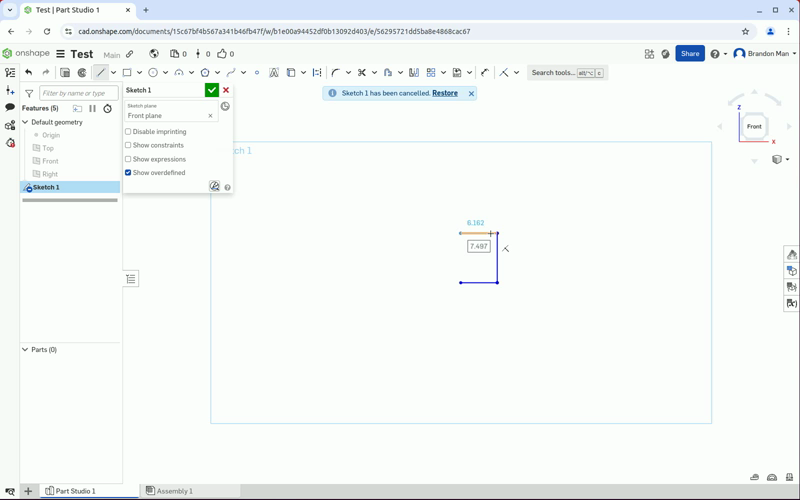
key_down(shift)
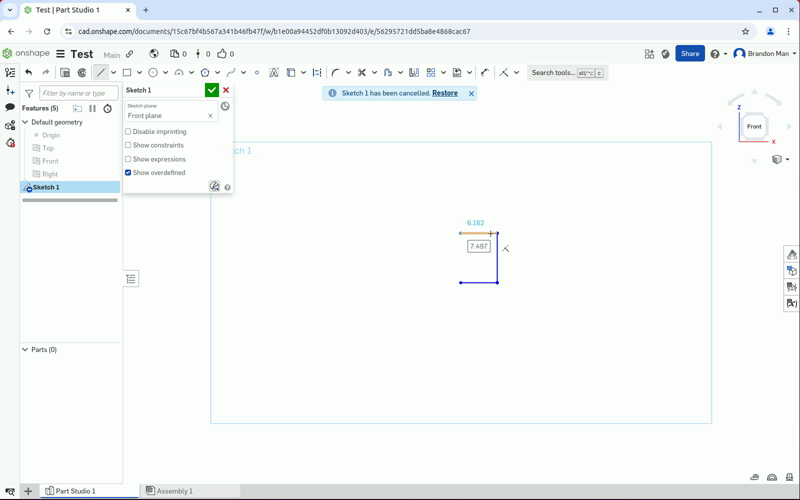
mouse_move(460, 282)
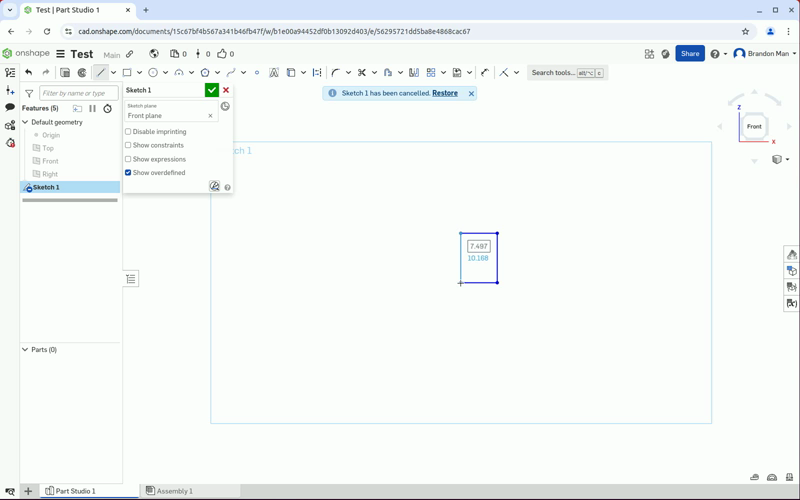
key_up(shift)
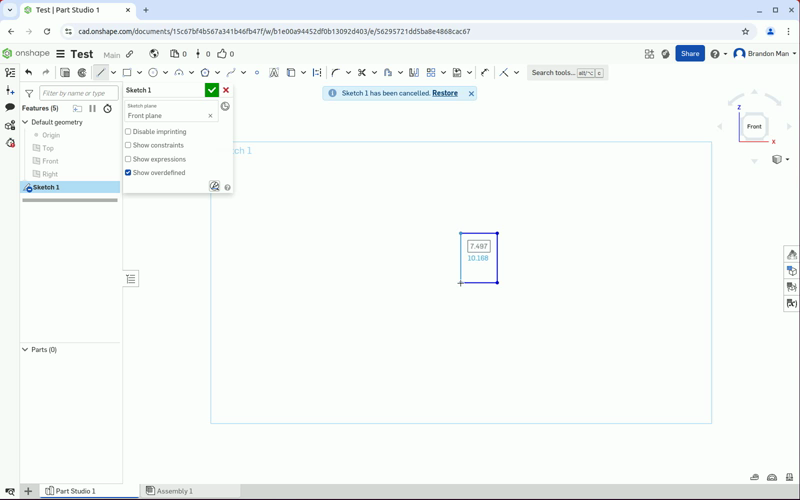
click(460, 282)
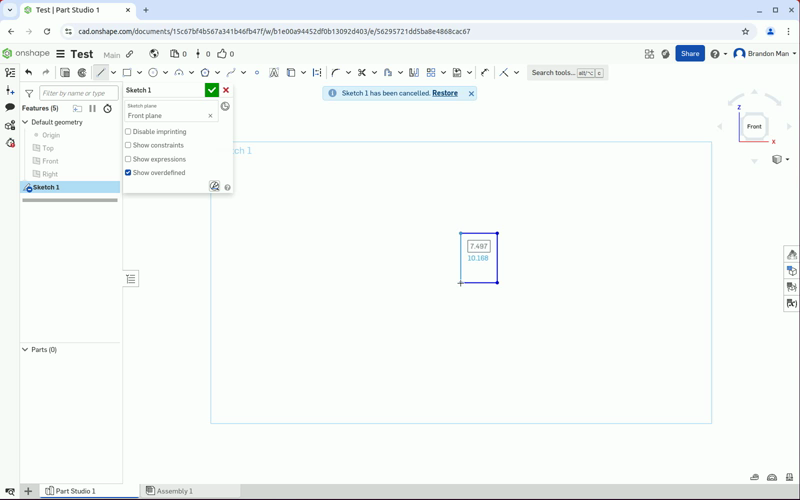
key(esc)
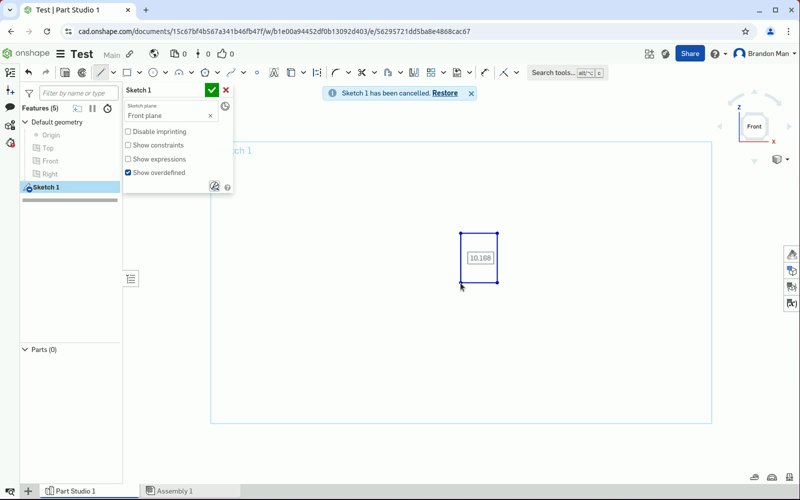
mouse_move(494, 255)
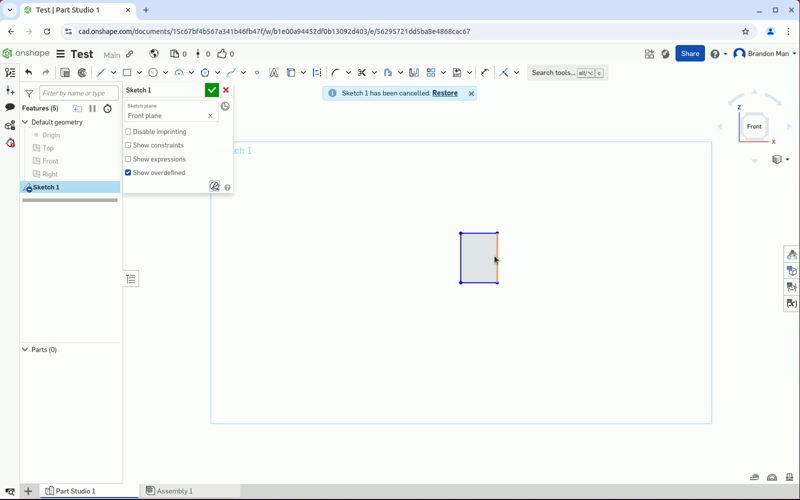
click(494, 255)
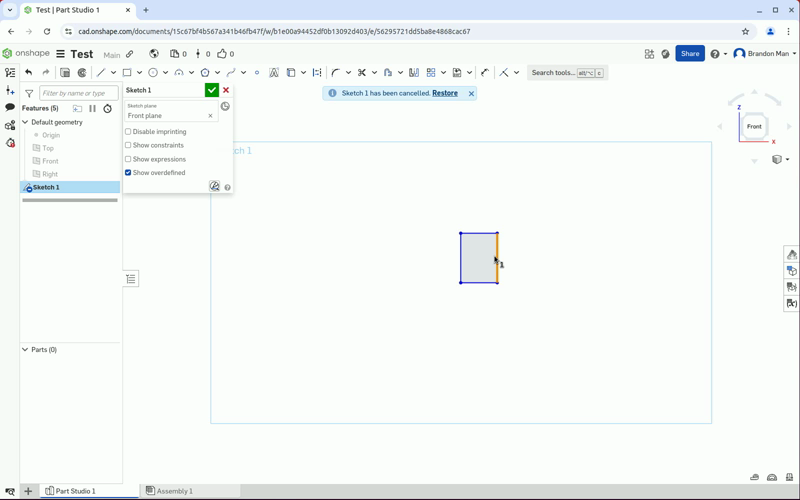
mouse_move(73, 352)
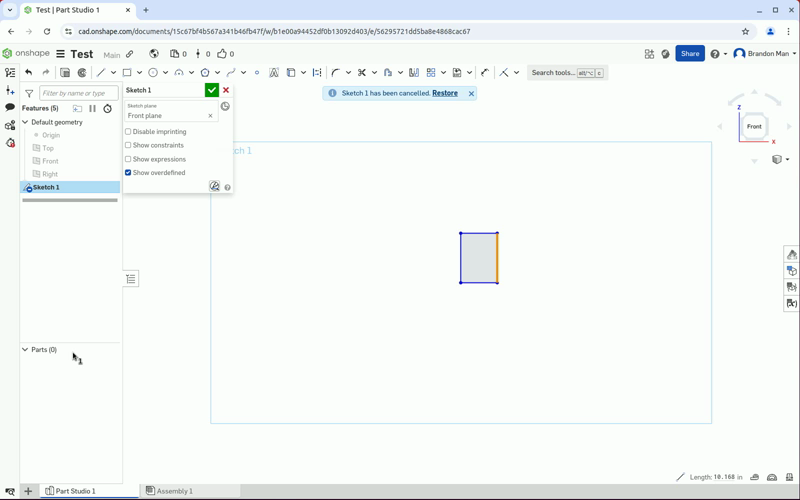
key(shift+y)
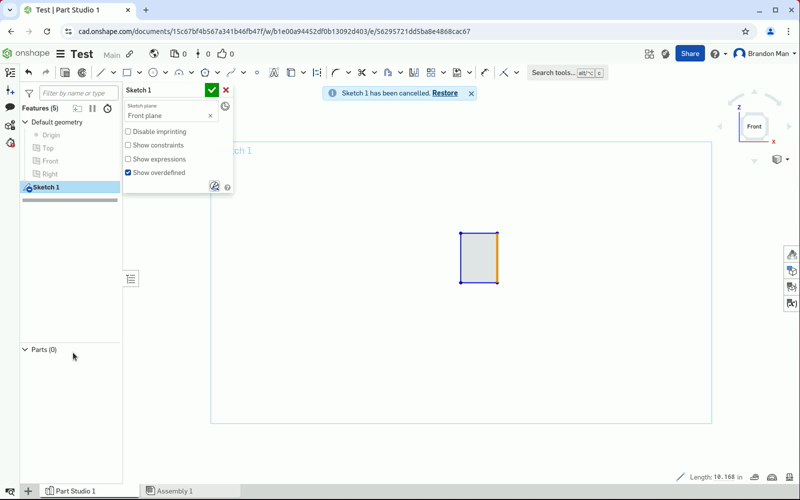
key(shift+e)
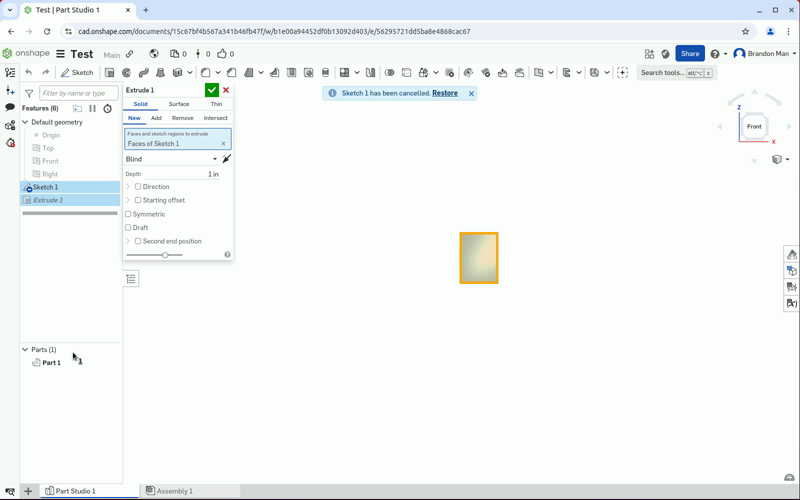
mouse_move(143, 106)
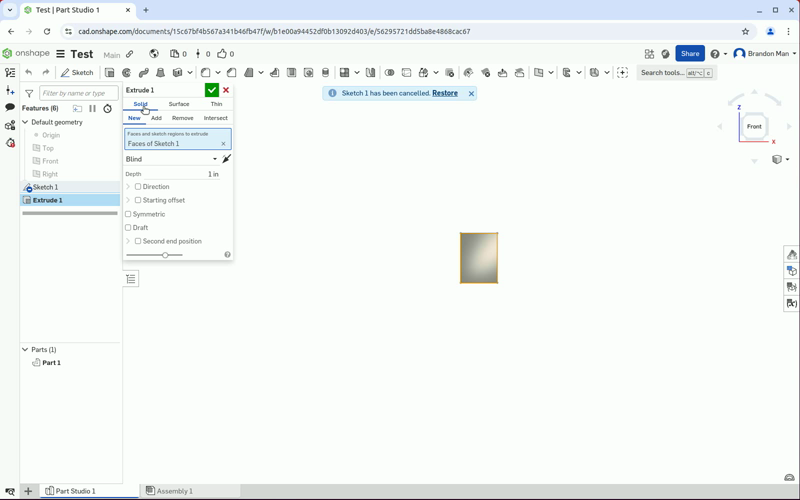
click(143, 106)
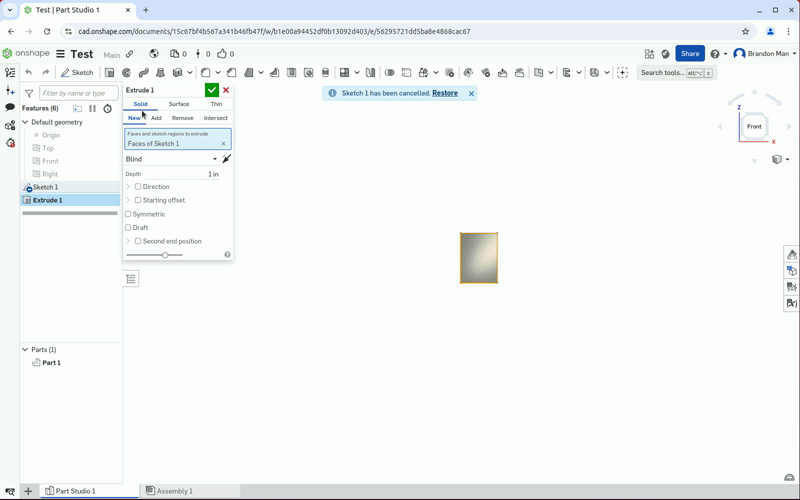
mouse_move(137, 120)
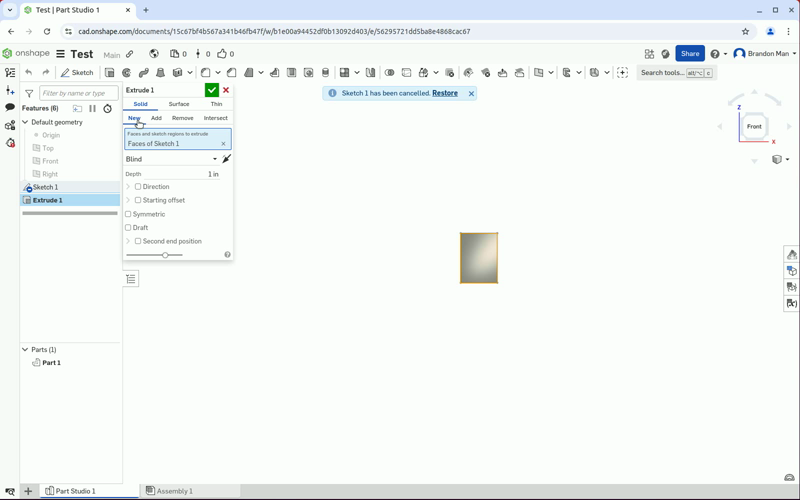
click(137, 120)
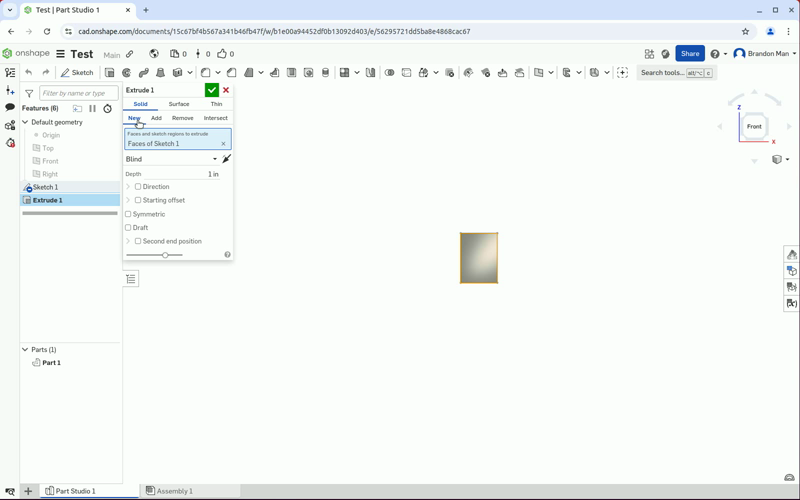
key(tab, 4)
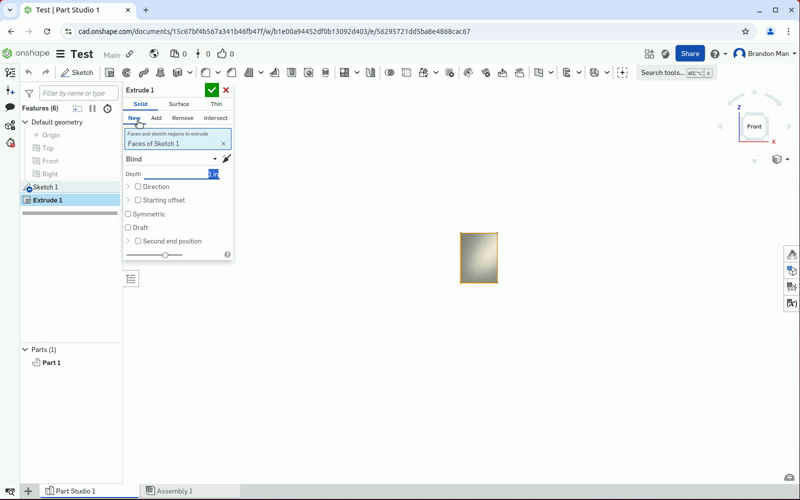
text(7.462)
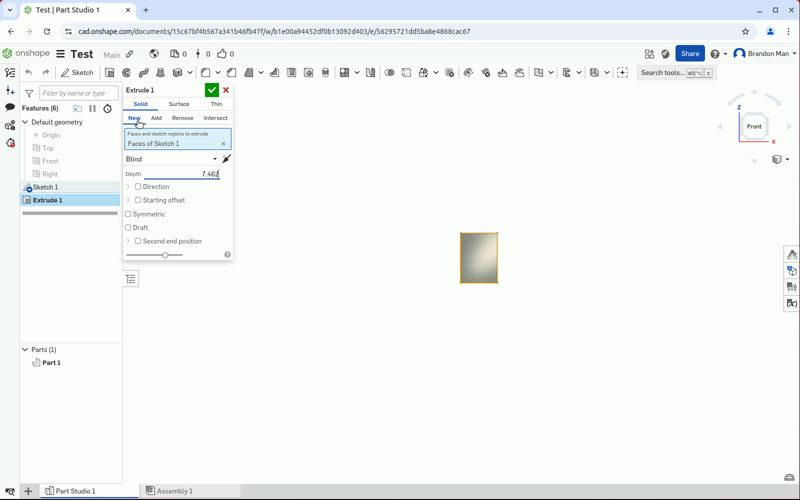
key(enter)
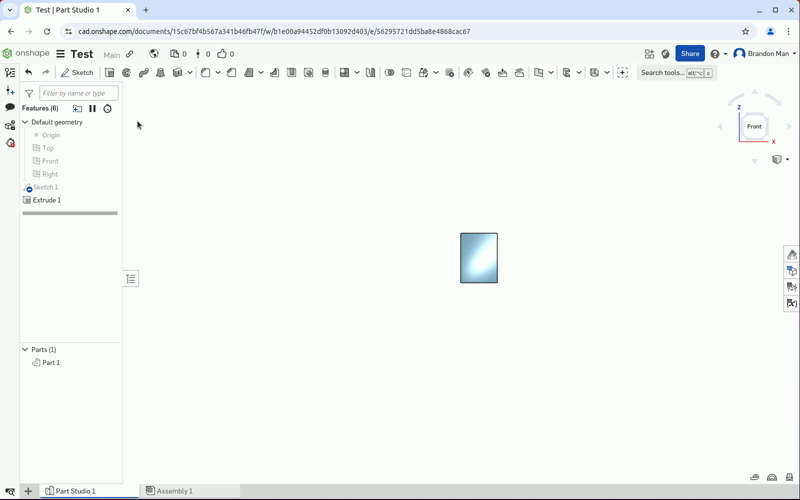
key(shift+h)
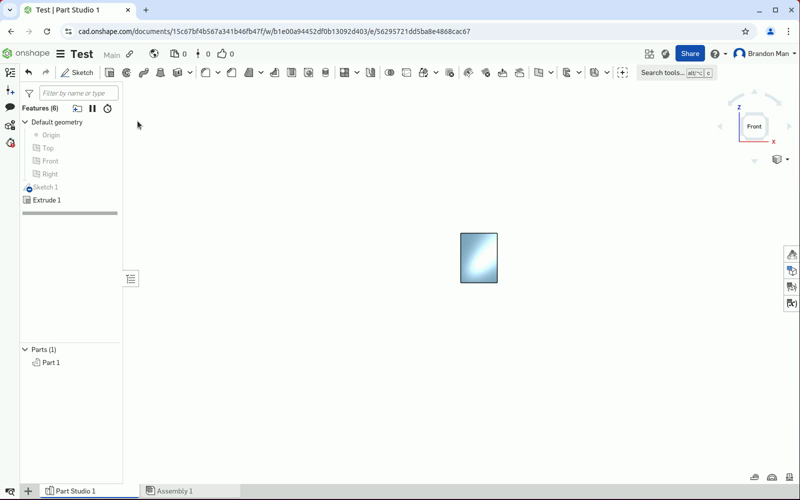
key(shift+h)
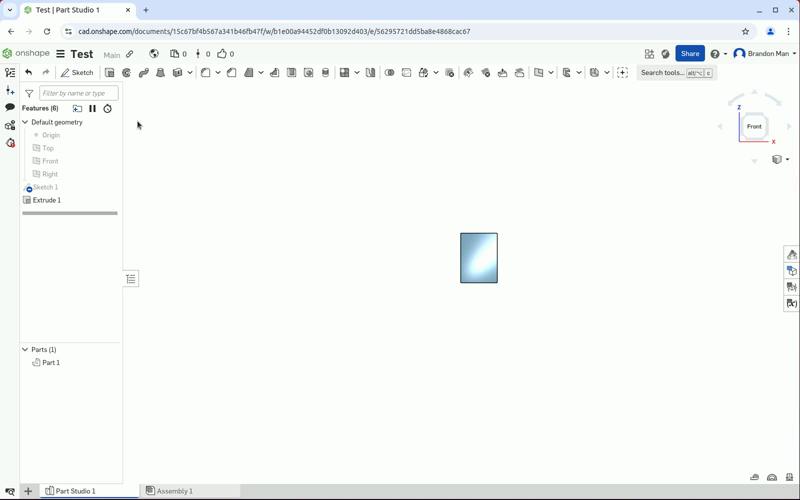
mouse_move(73, 189)
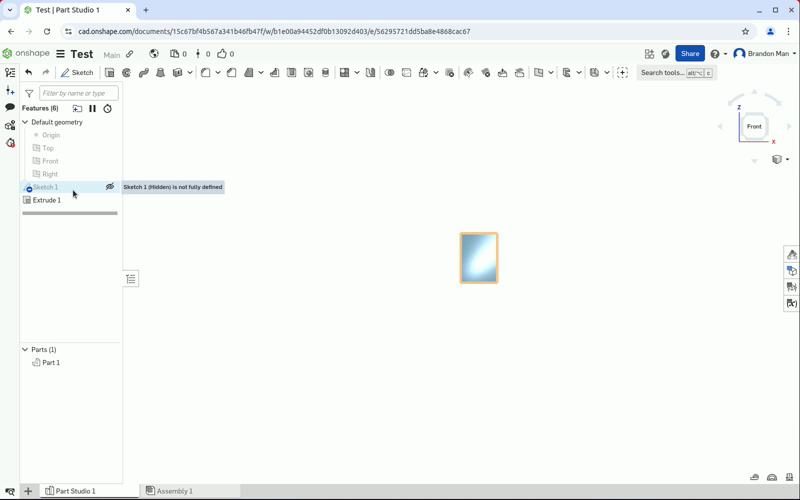
click(73, 189)
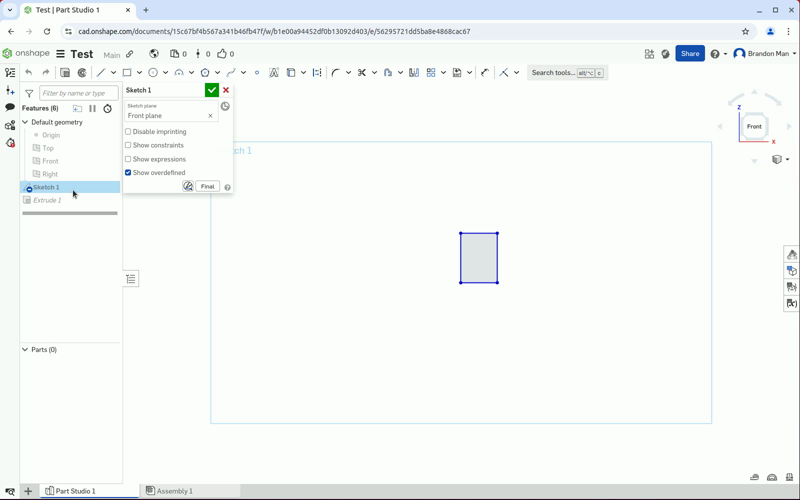
mouse_move(229, 92)
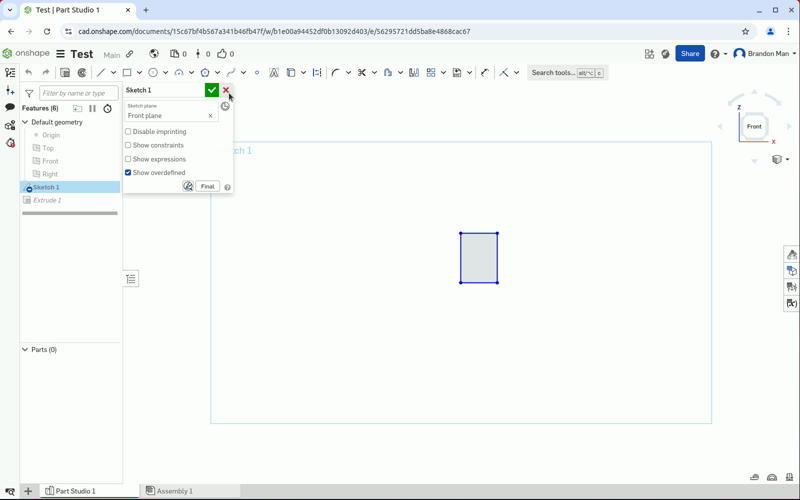
click(229, 92)
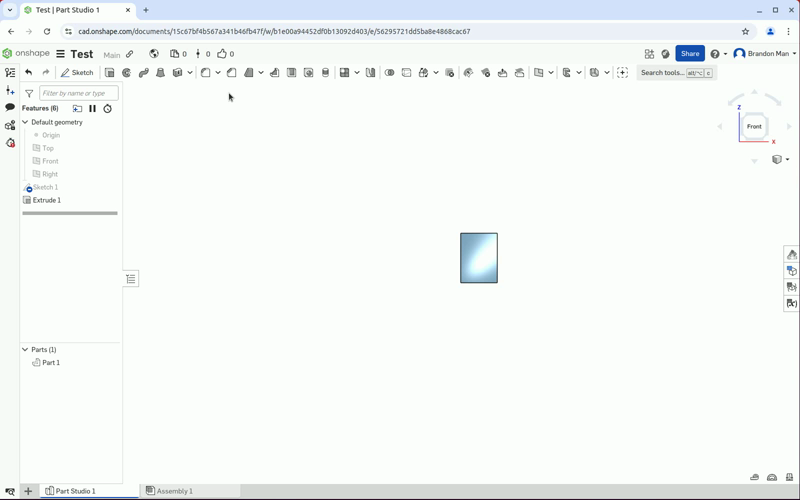
mouse_move(73, 352)
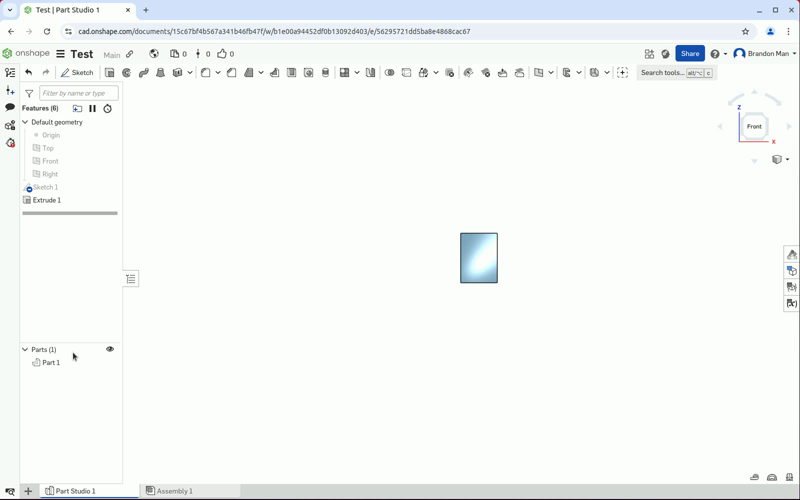
key(y)
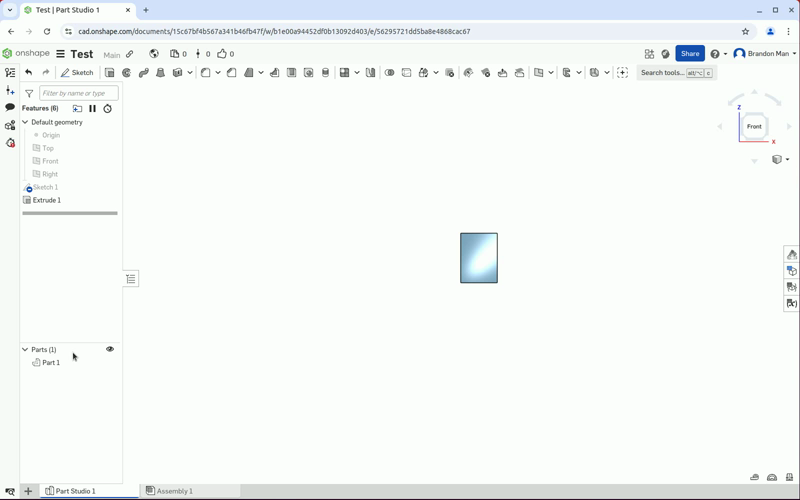
key(shift+p)
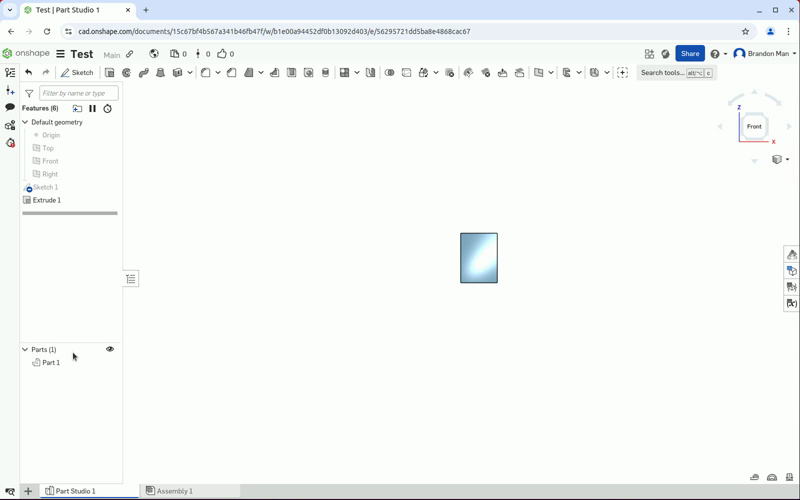
key(space)
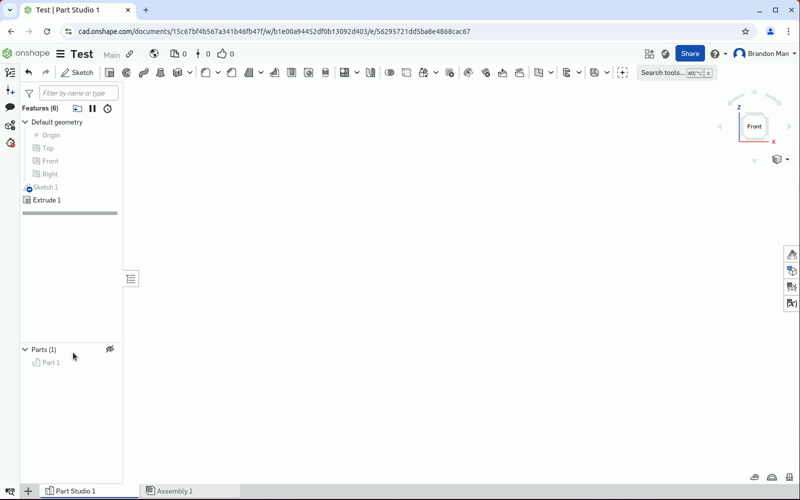
key_down(shift)
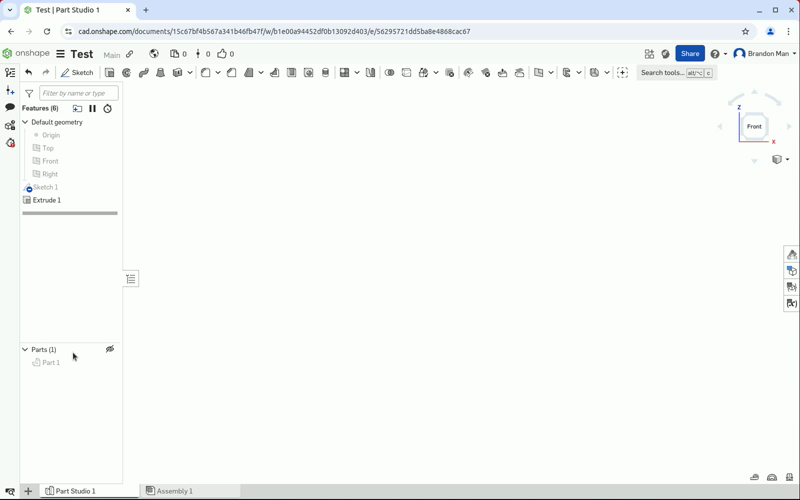
key(down)
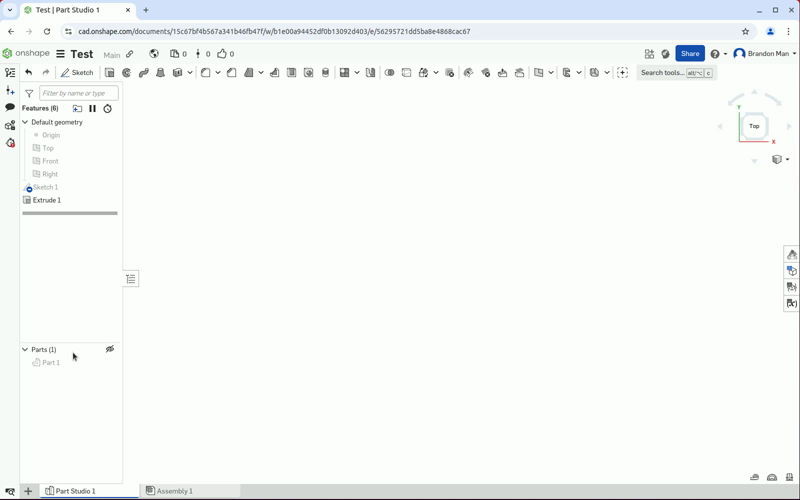
key_up(shift)
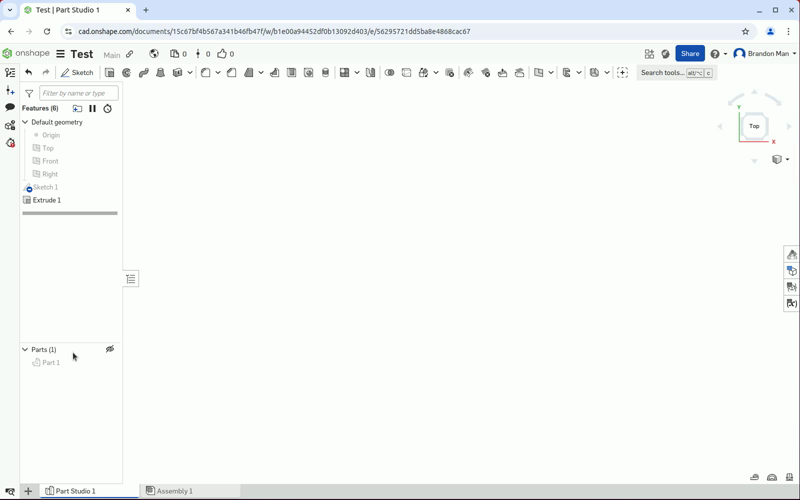
mouse_move(73, 352)
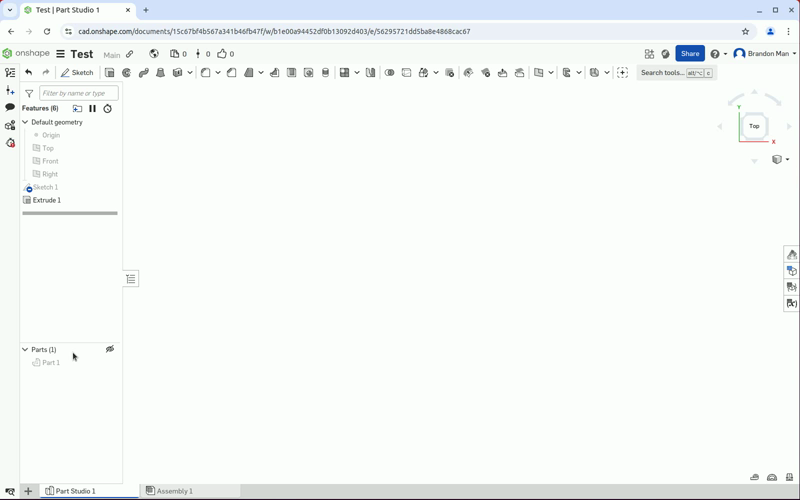
key(shift+y)
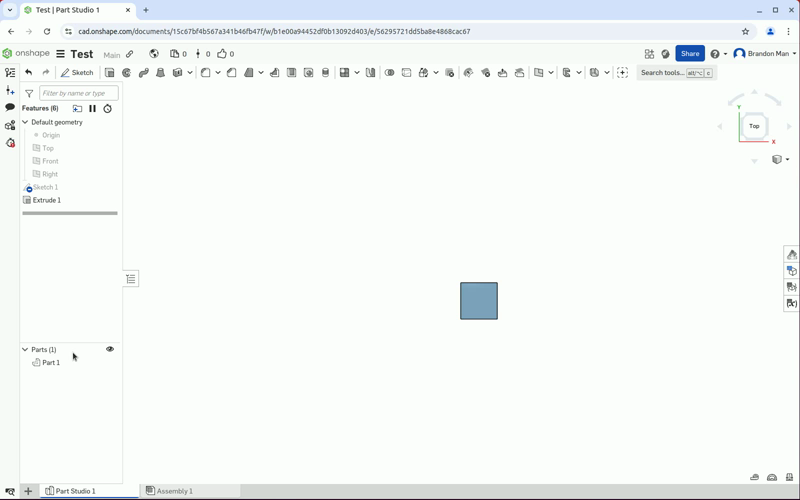
mouse_move(541, 75)
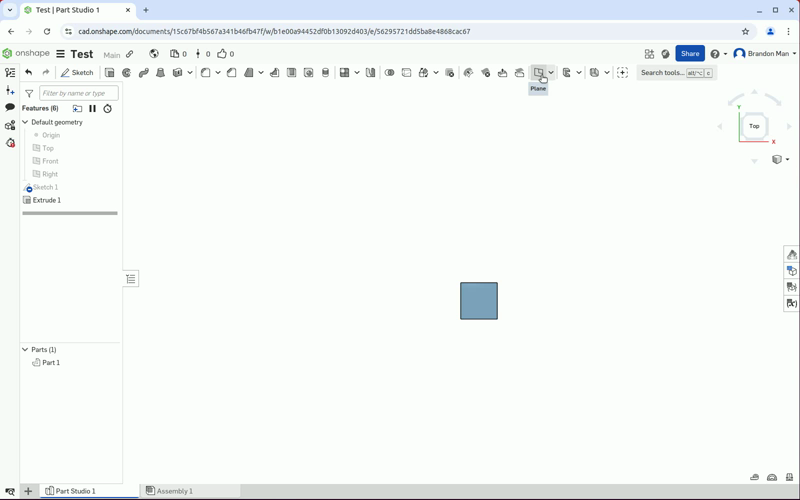
click(541, 75)
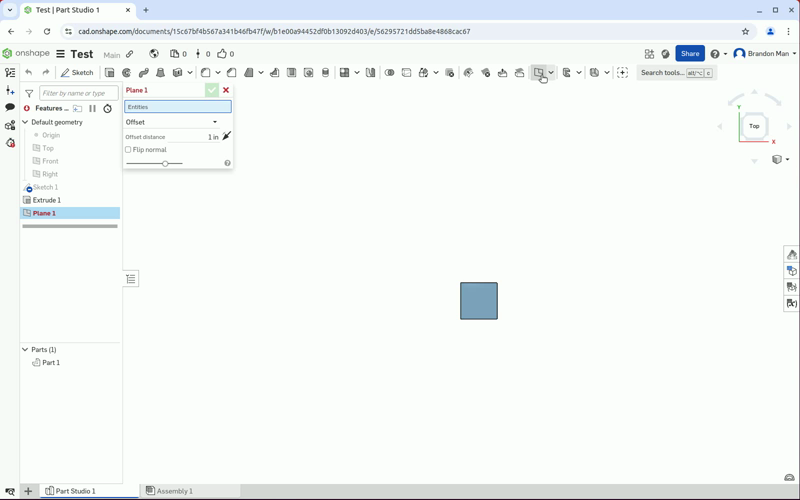
mouse_move(73, 150)
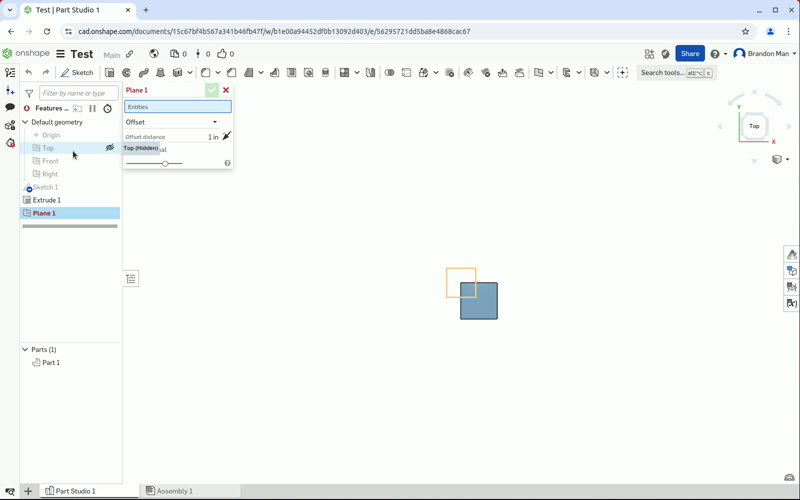
click(73, 150)
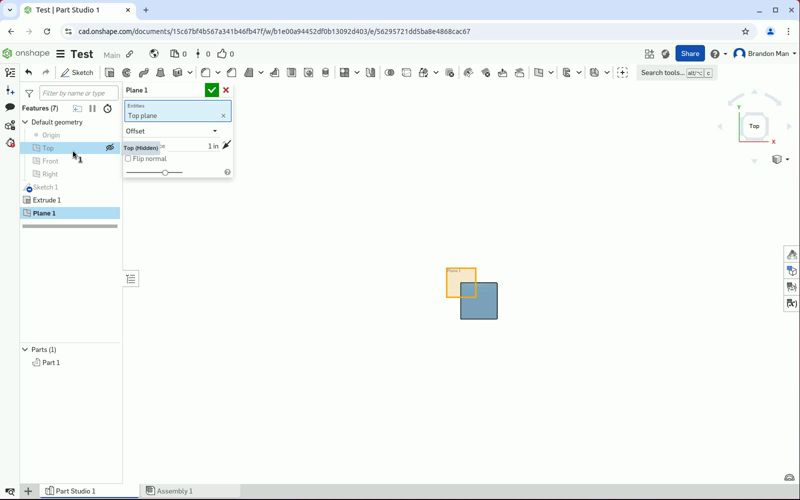
key(tab, 2)
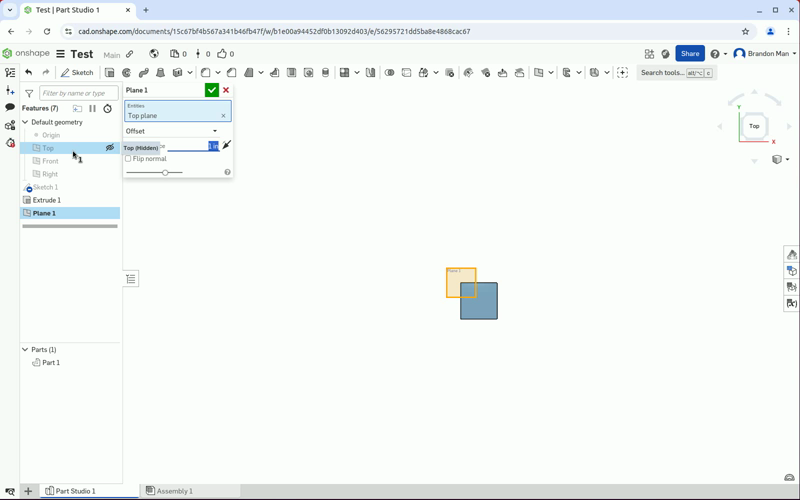
text(10.106)
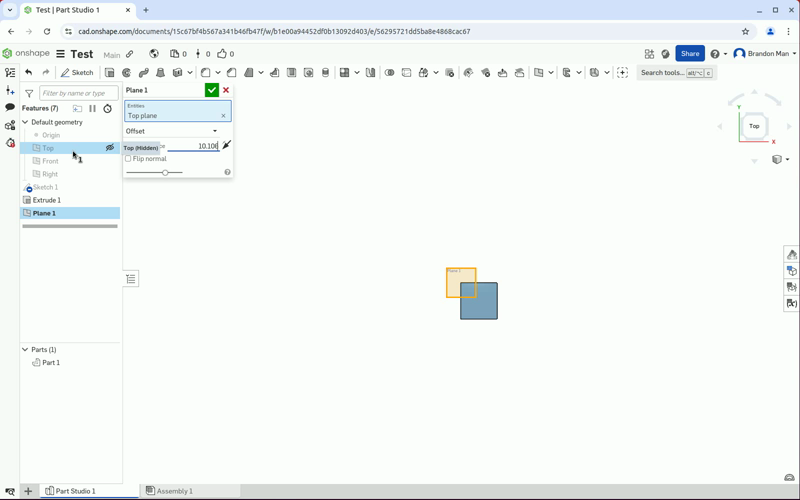
key(enter, 2)
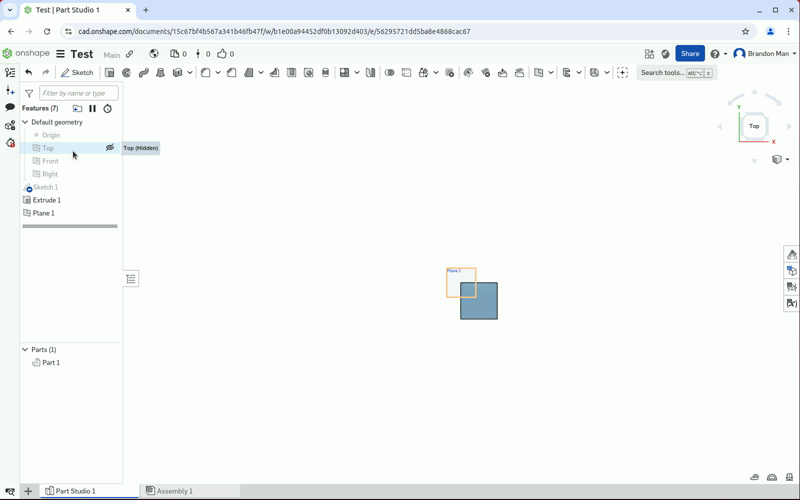
key(shift+s)
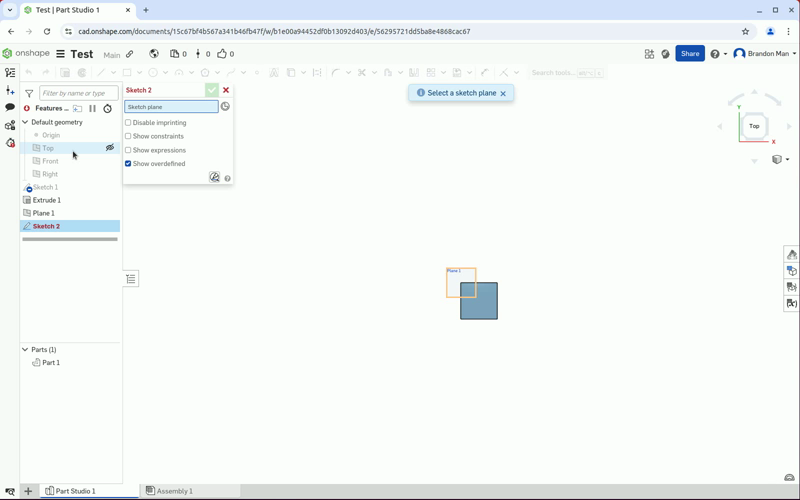
mouse_move(73, 215)
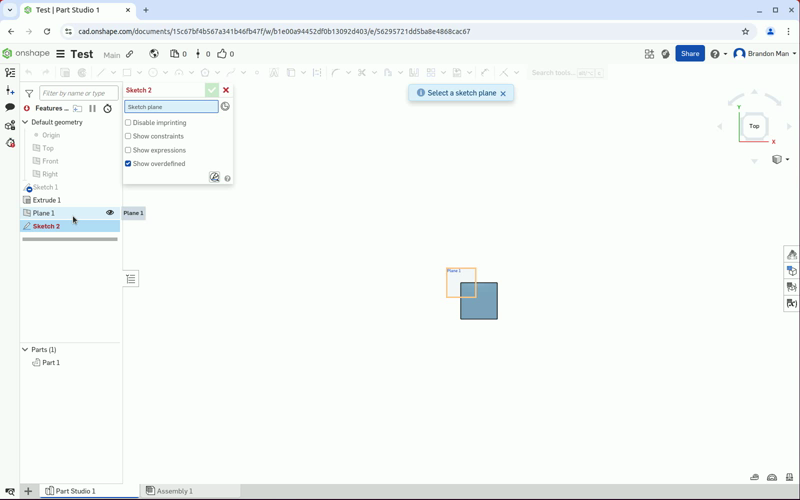
click(73, 215)
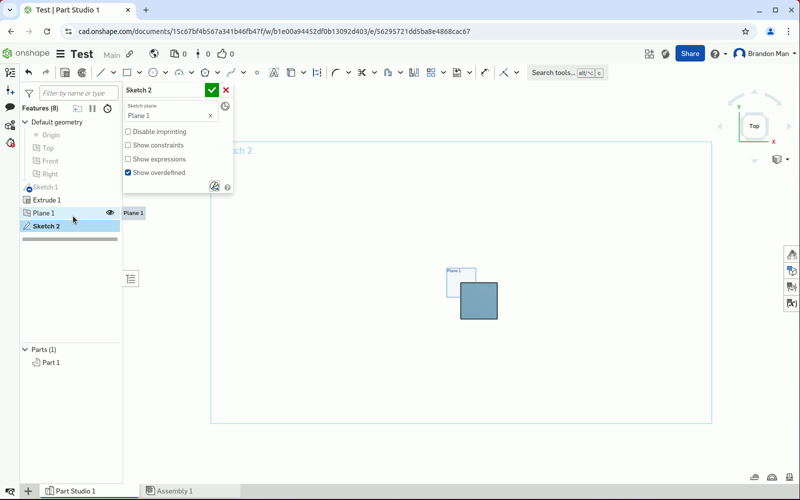
mouse_move(73, 352)
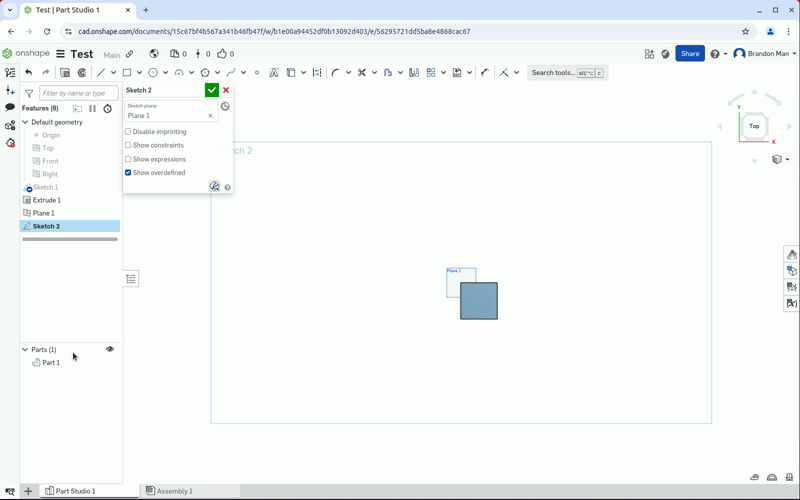
key(y)
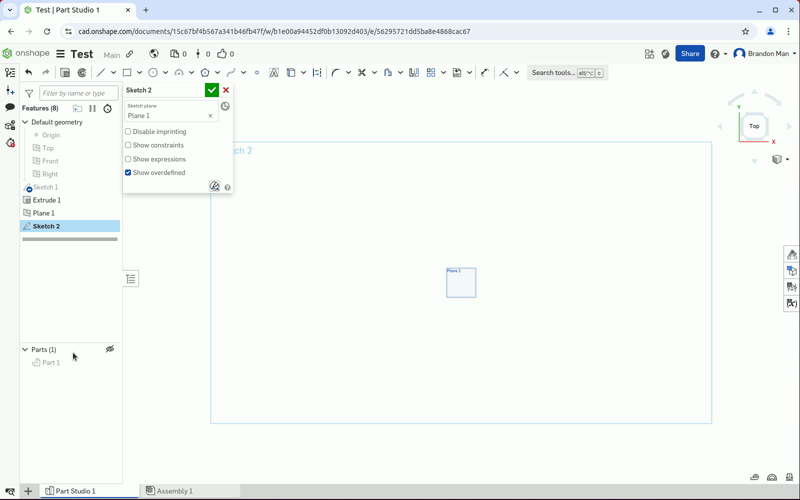
key(c)
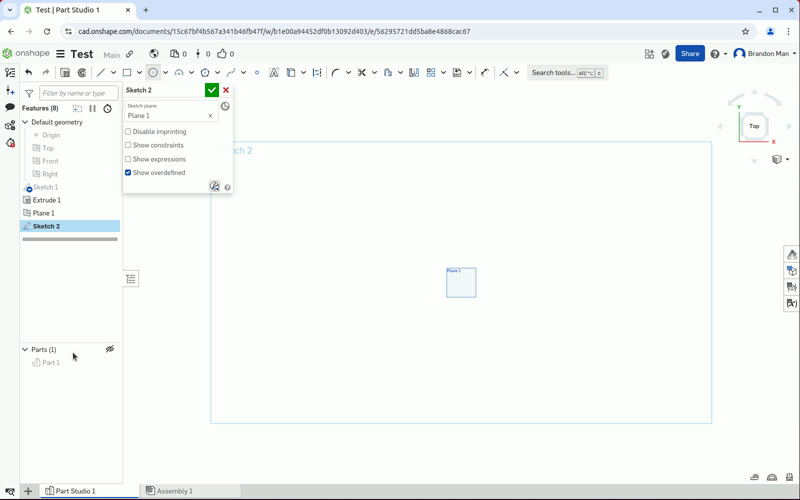
key_down(shift)
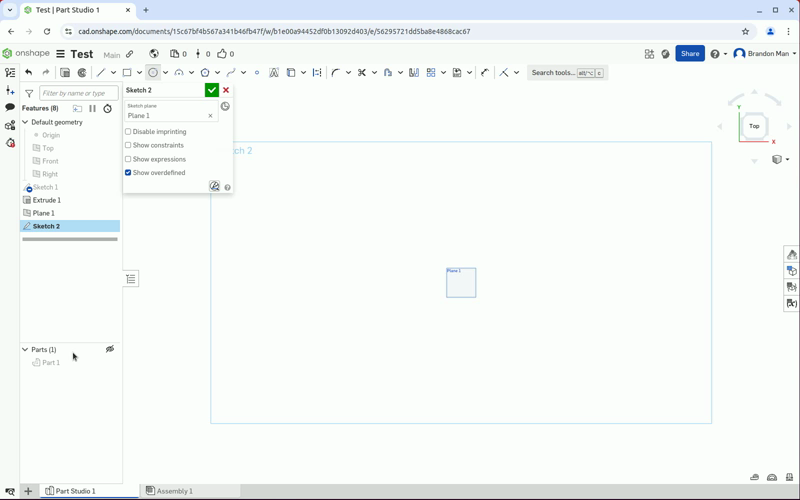
mouse_move(473, 299)
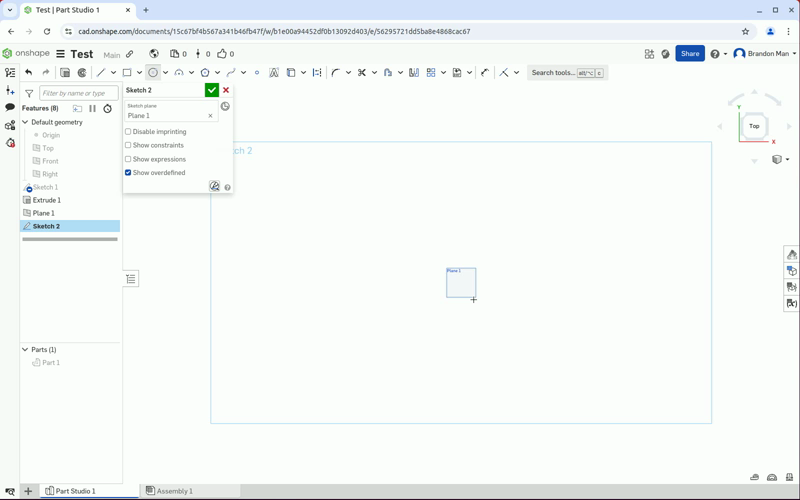
click(473, 299)
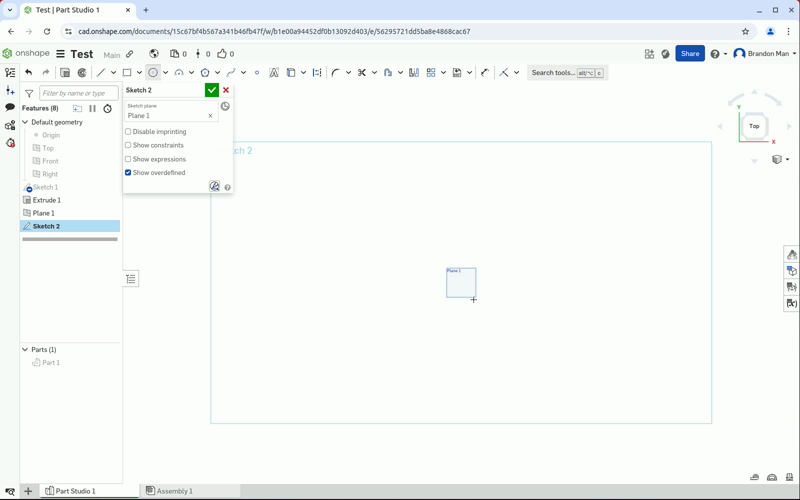
key_up(shift)
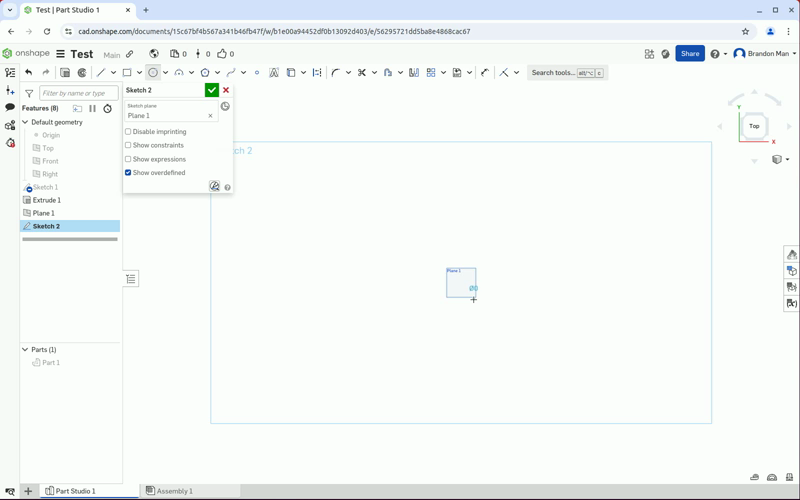
mouse_move(483, 299)
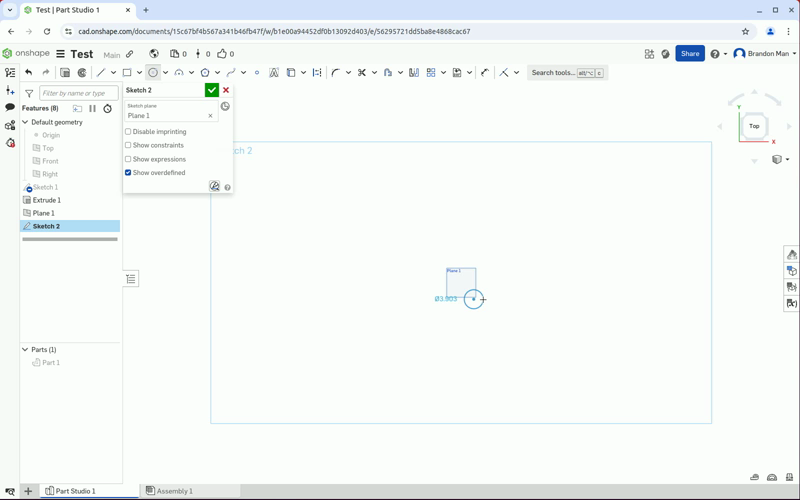
click(483, 299)
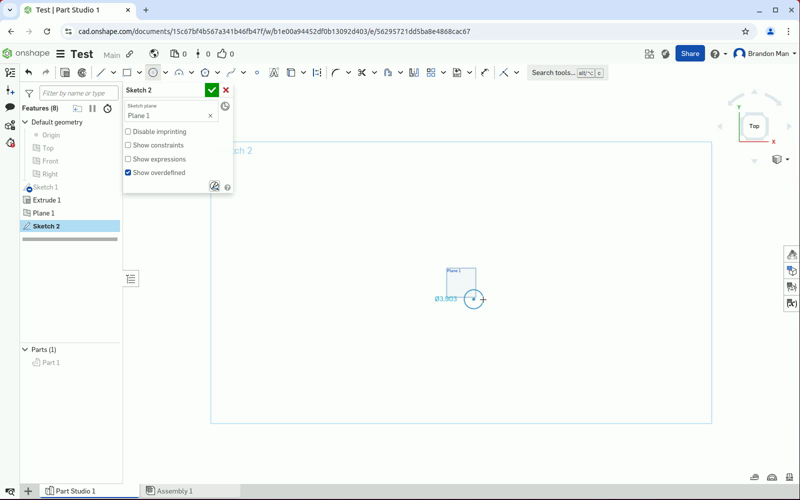
key(esc)
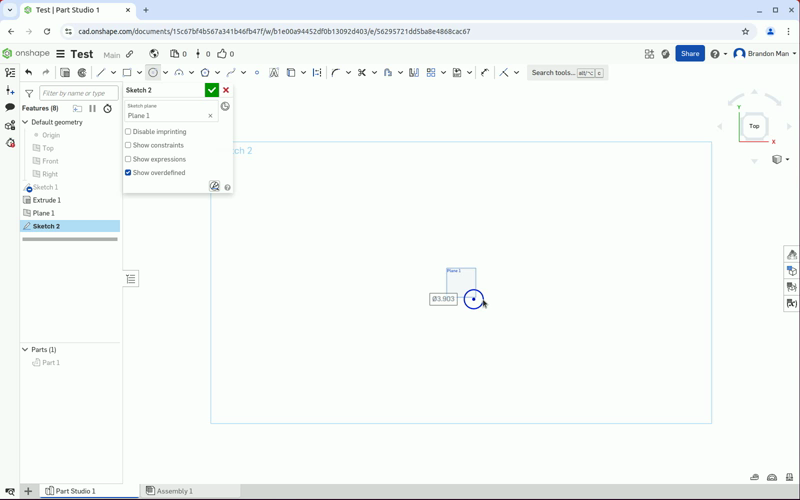
mouse_move(471, 301)
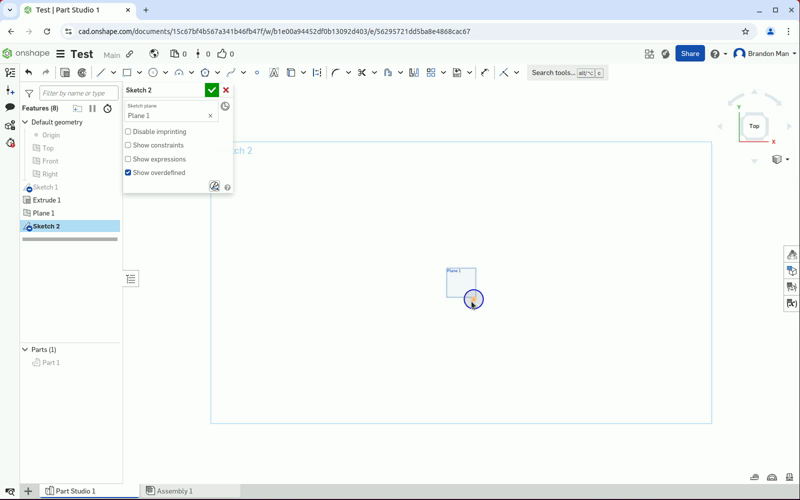
scroll(6)
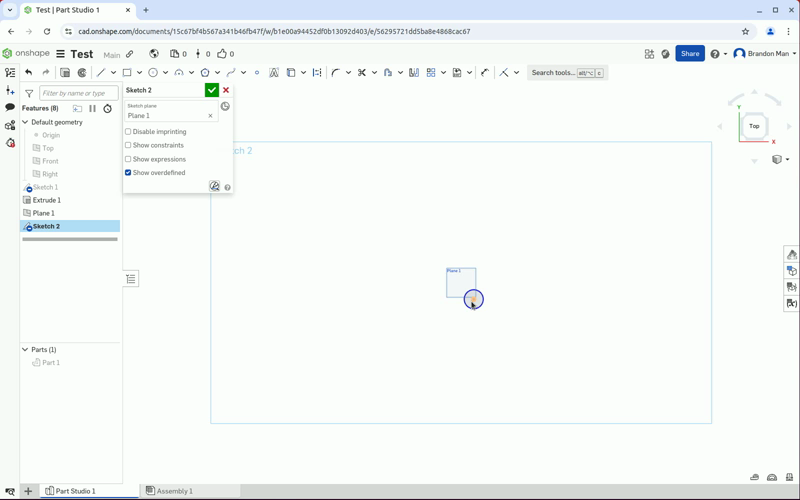
scroll(6)
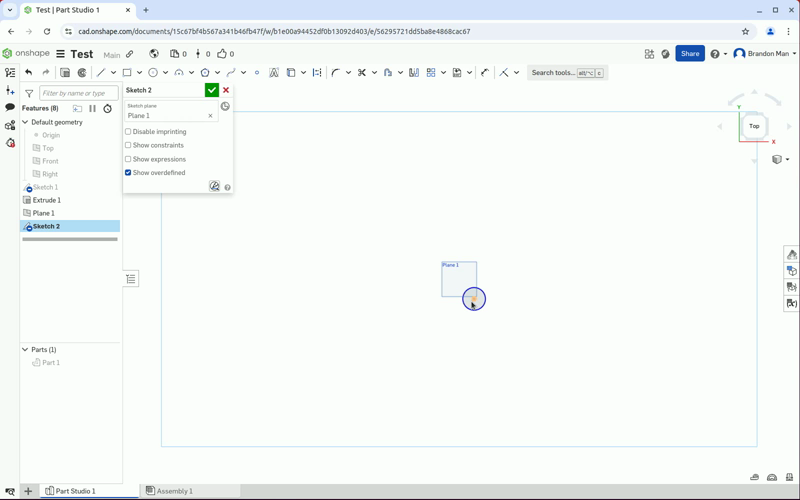
scroll(6)
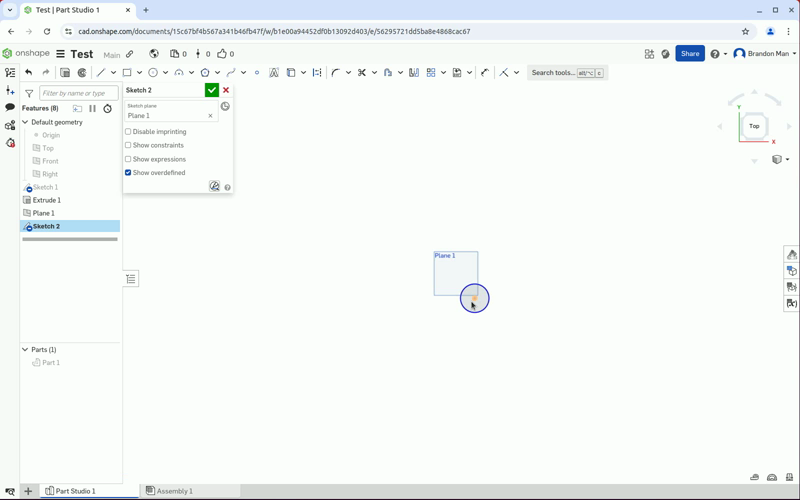
scroll(6)
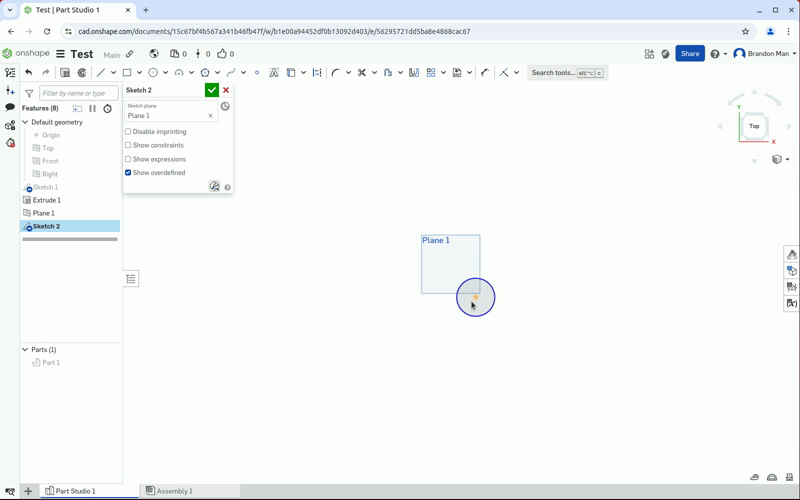
scroll(6)
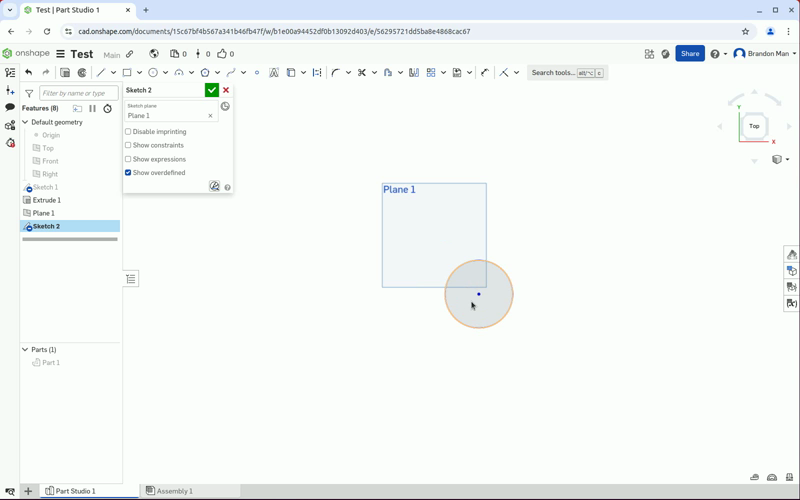
scroll(6)
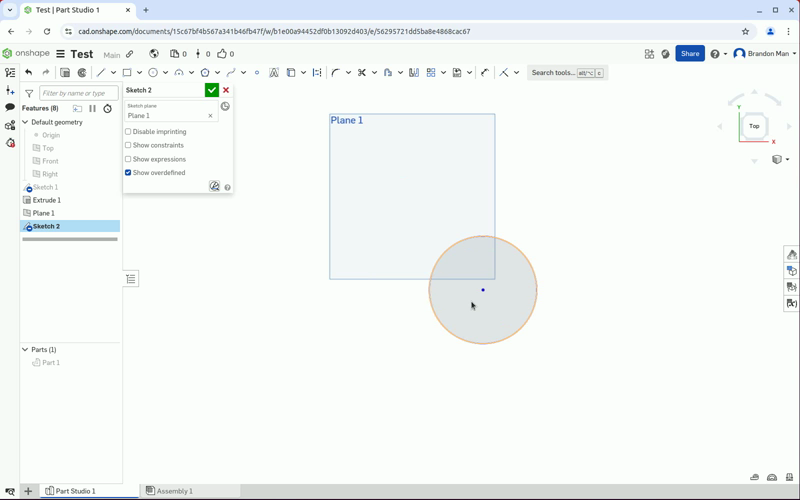
scroll(6)
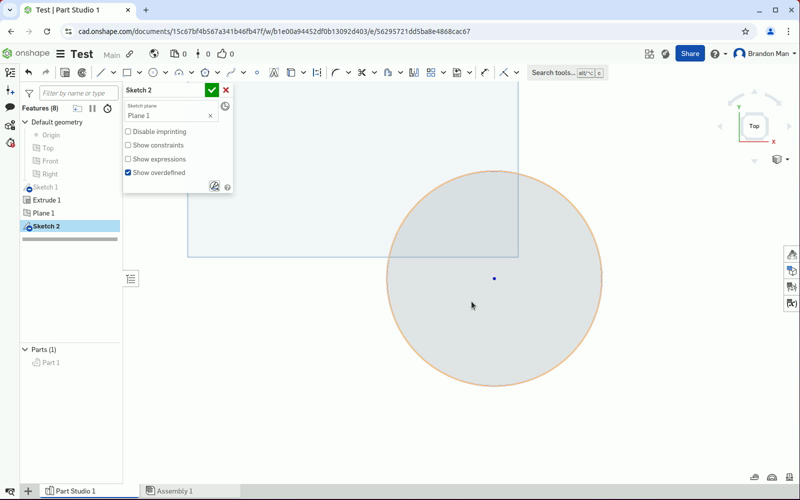
click(471, 301)
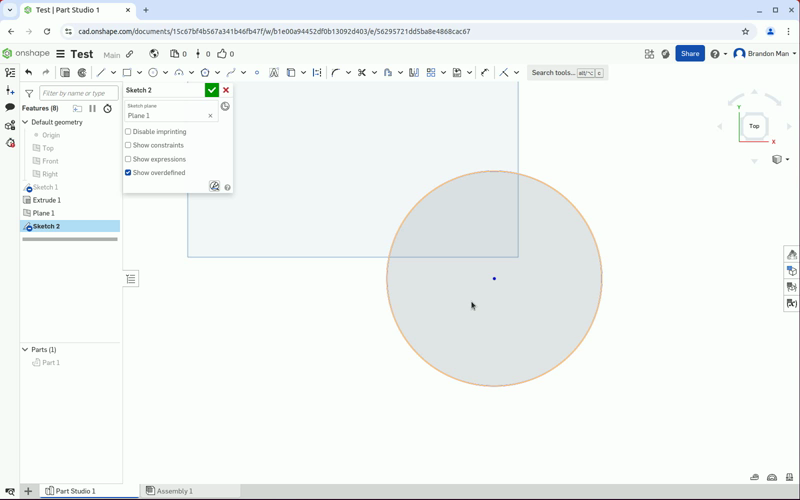
scroll(-6)
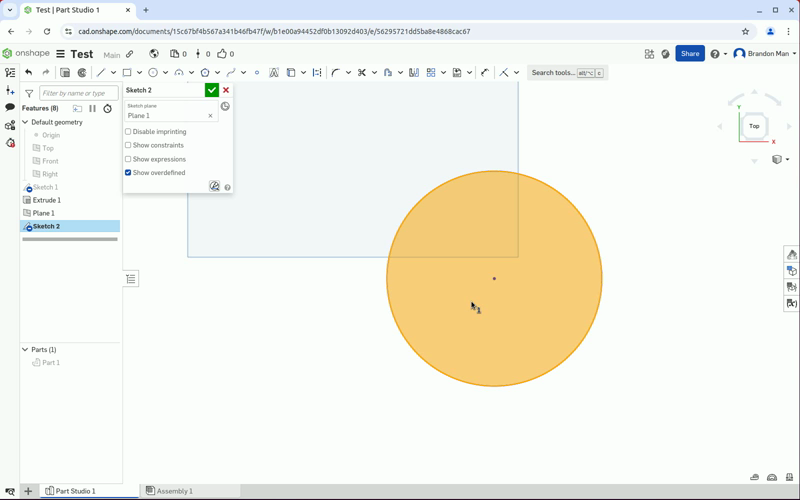
scroll(-6)
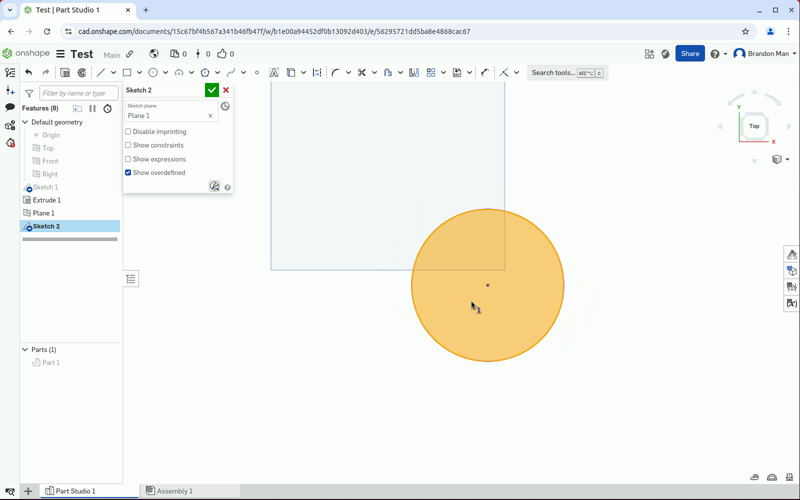
scroll(-6)
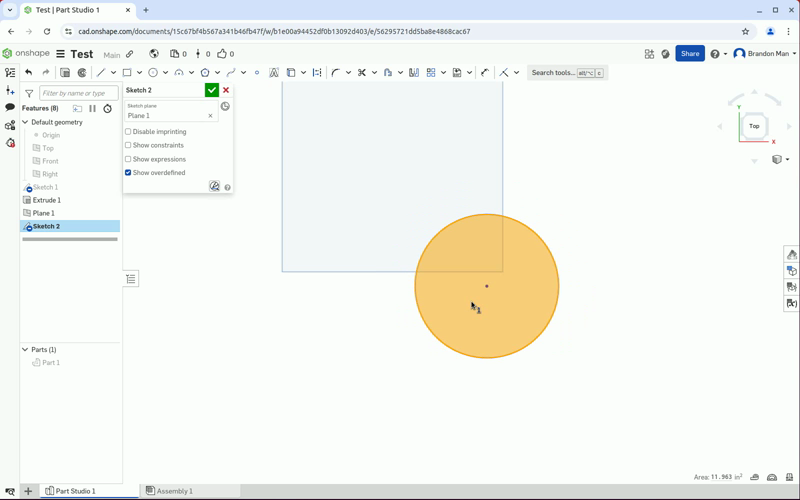
scroll(-6)
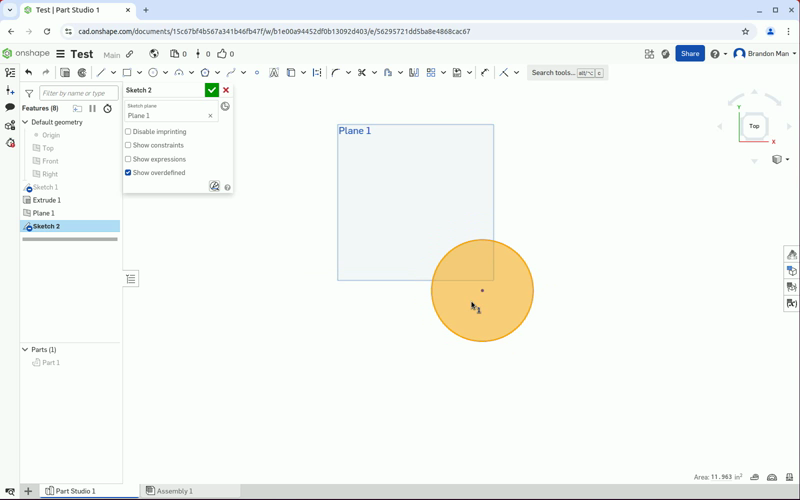
scroll(-6)
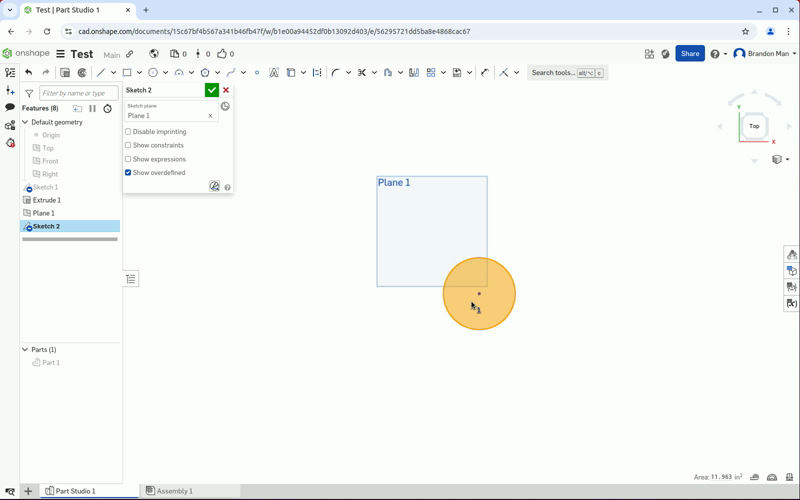
scroll(-6)
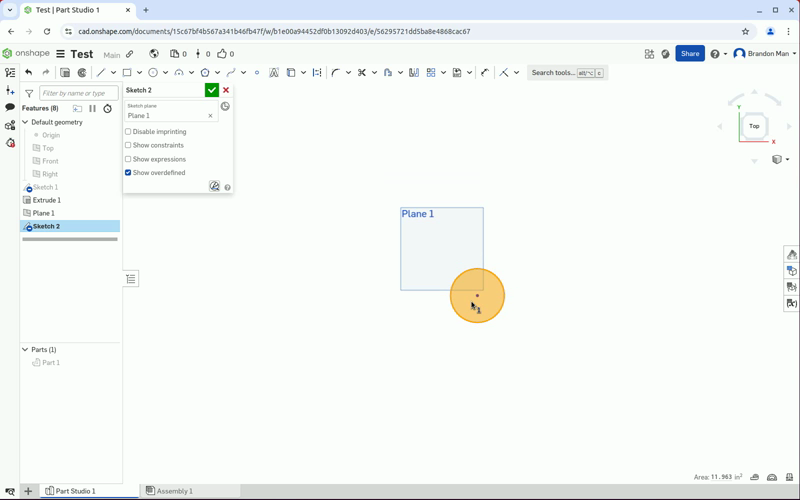
scroll(-6)
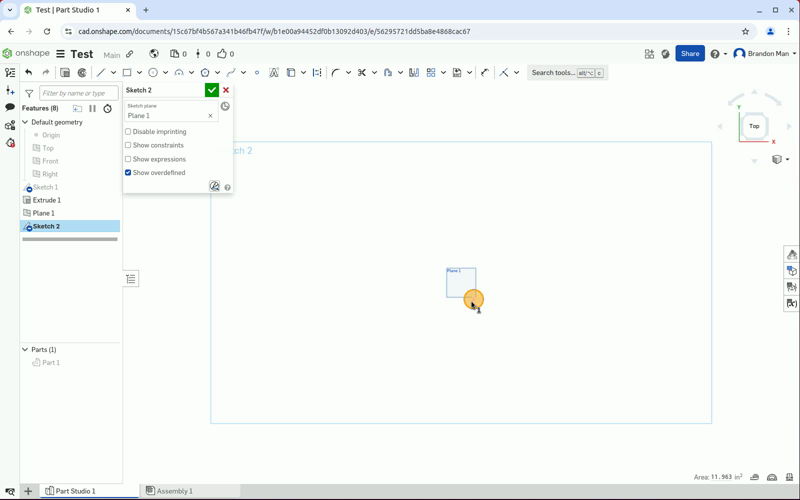
mouse_move(73, 352)
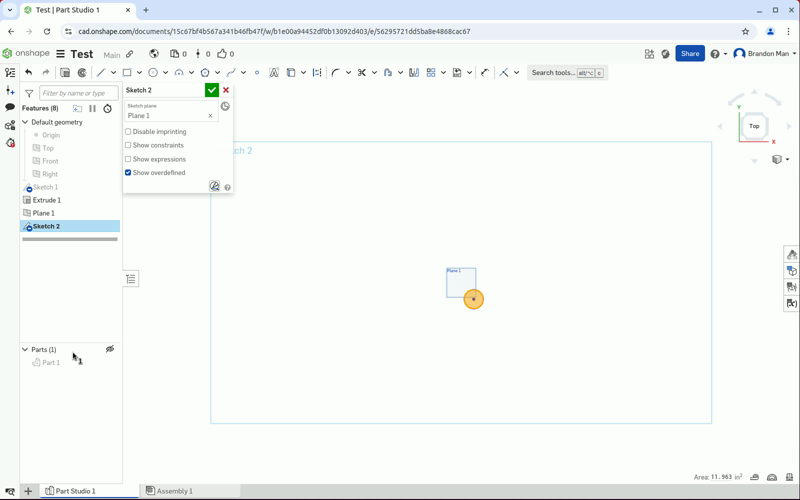
key(shift+y)
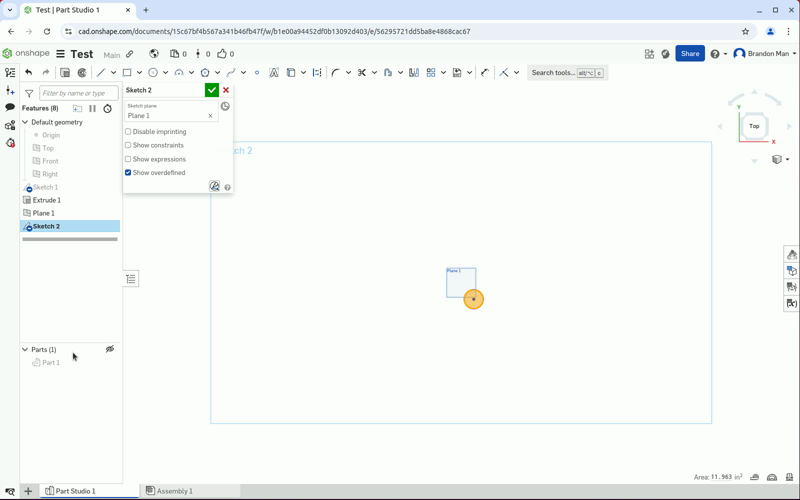
key(shift+e)
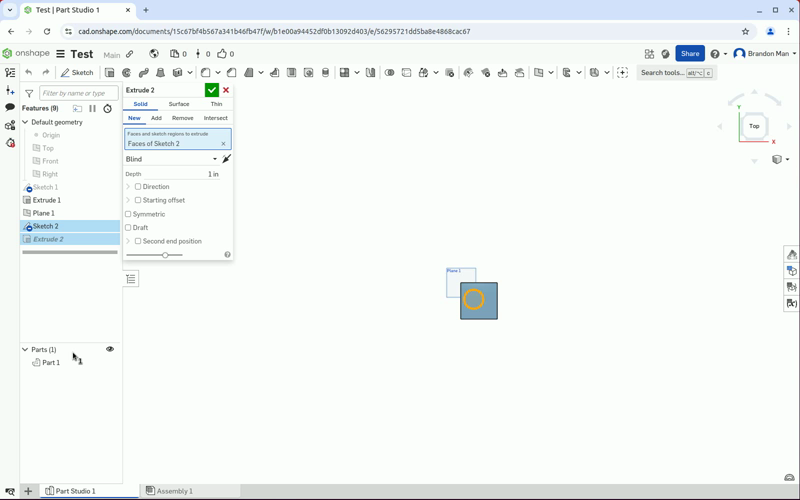
mouse_move(143, 106)
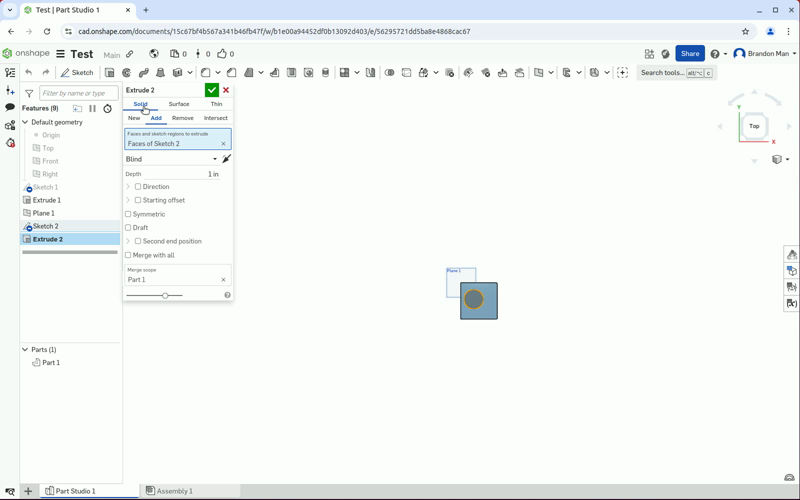
click(143, 106)
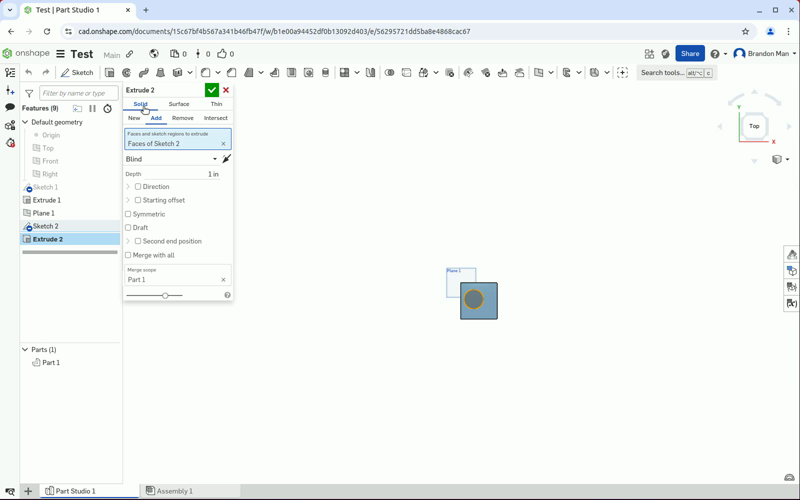
mouse_move(137, 120)
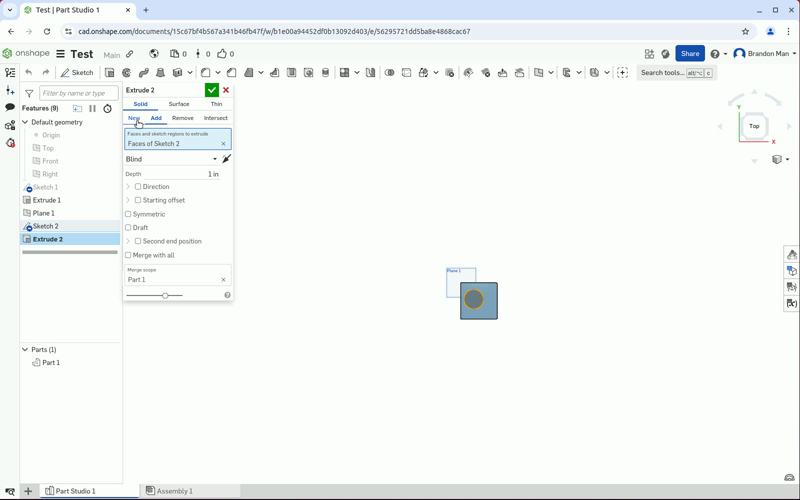
click(137, 120)
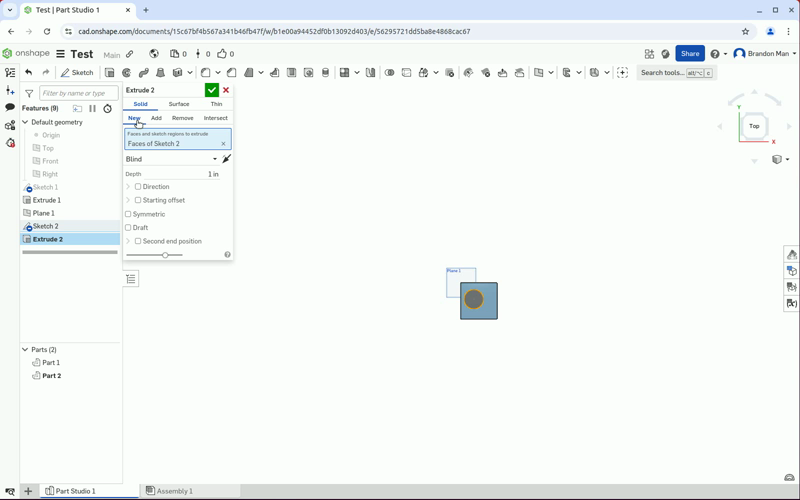
key(tab, 4)
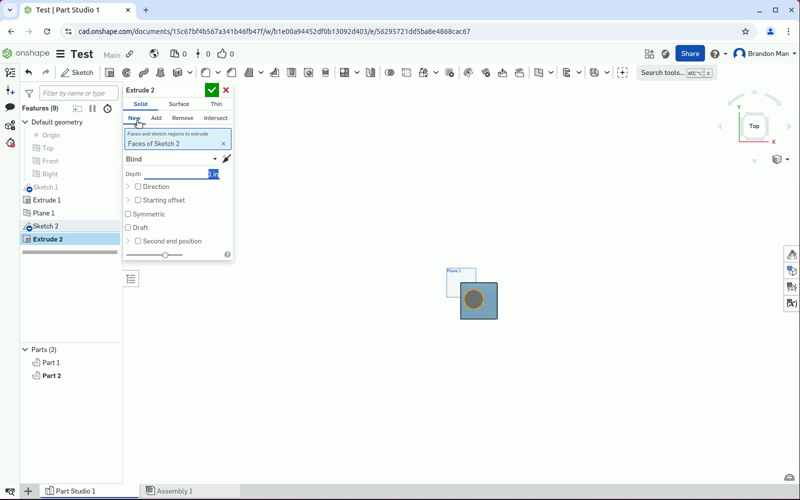
text(5.777)
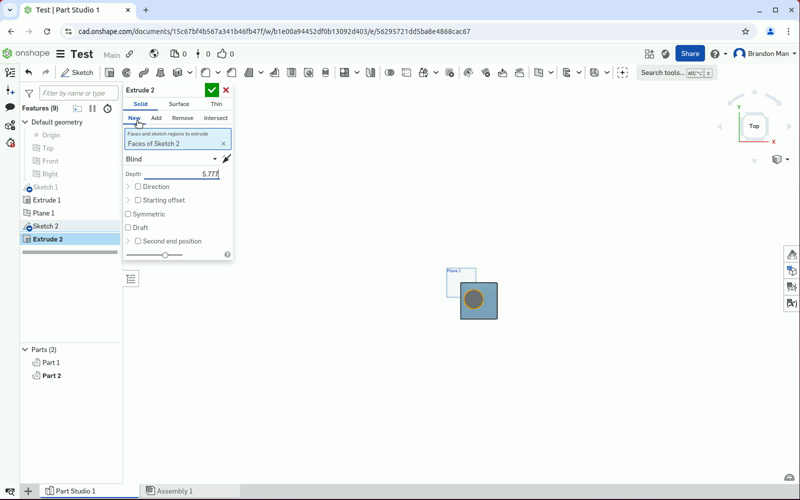
key(enter)
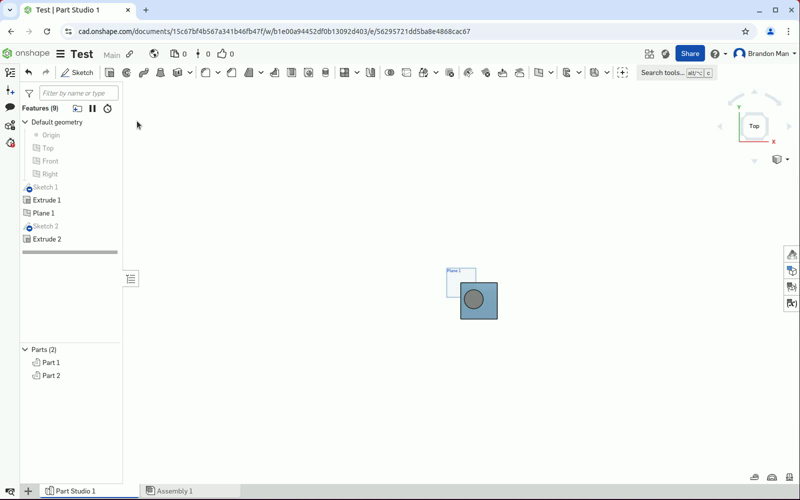
key(shift+h)
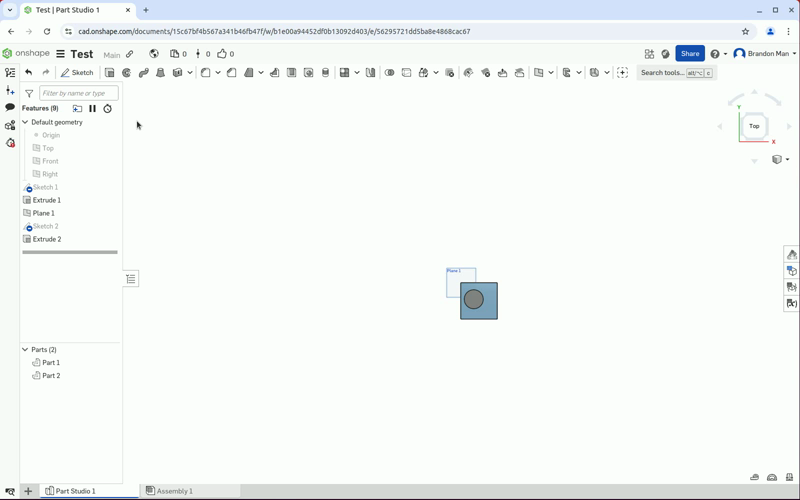
key(shift+h)
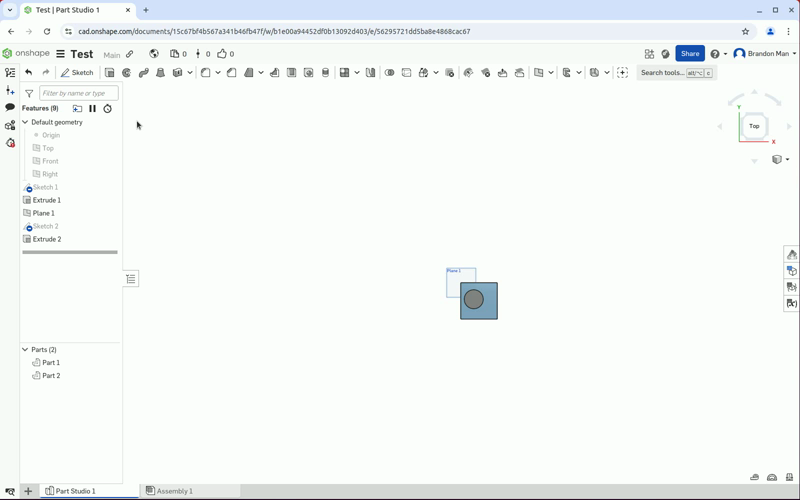
mouse_move(73, 189)
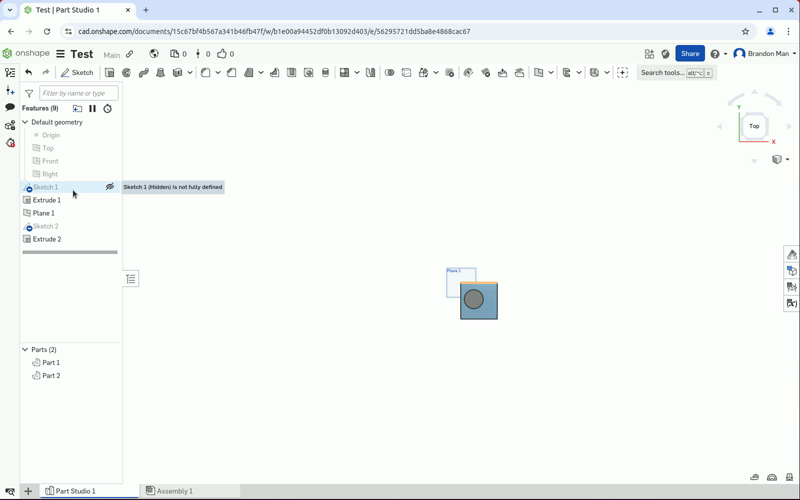
click(73, 189)
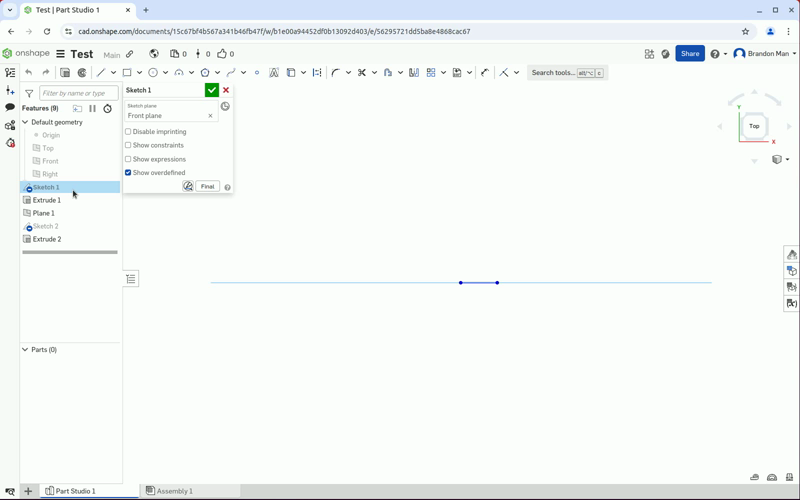
mouse_move(229, 92)
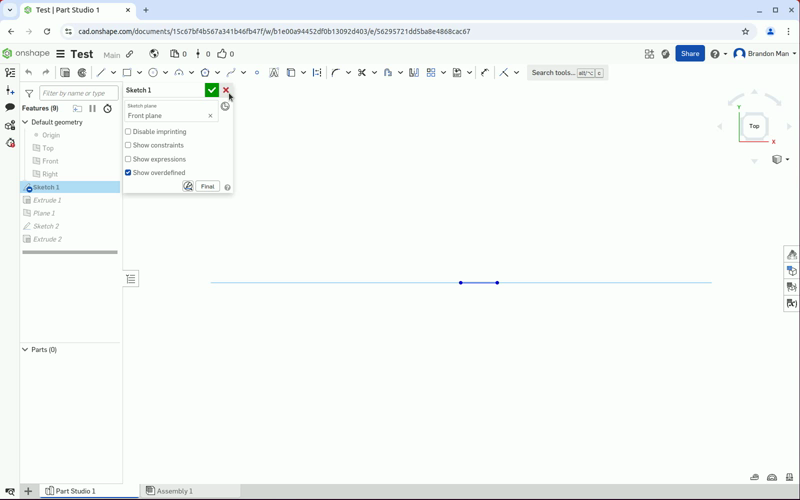
click(229, 92)
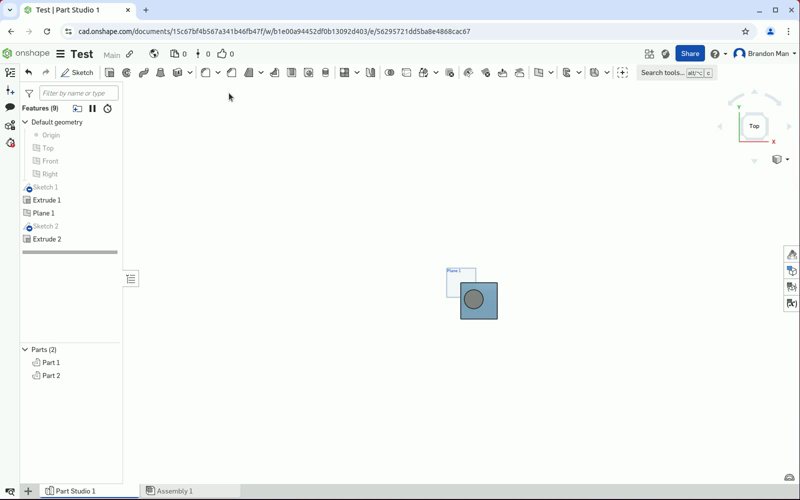
mouse_move(73, 352)
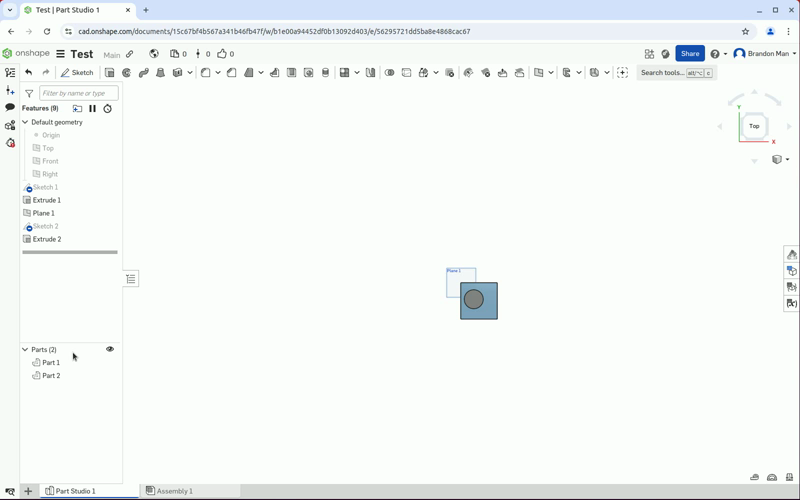
key(y)
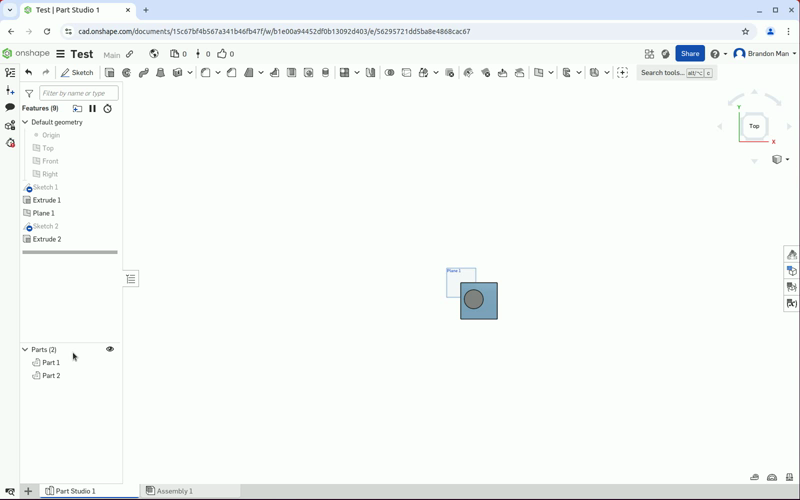
key(shift+p)
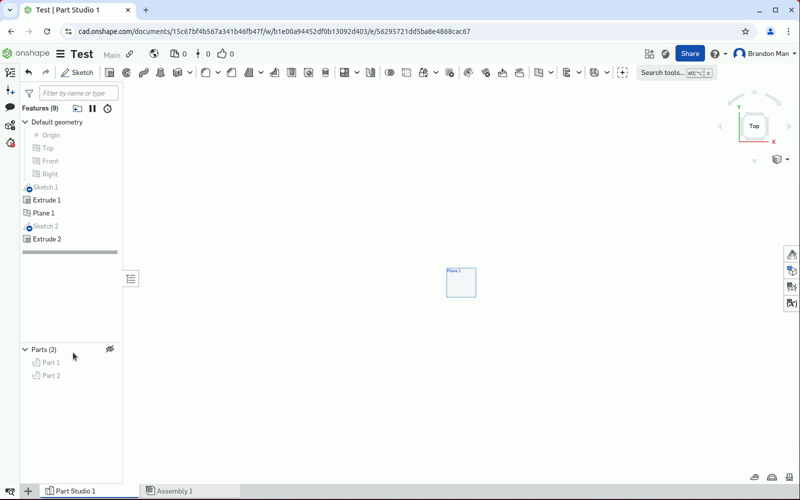
key(space)
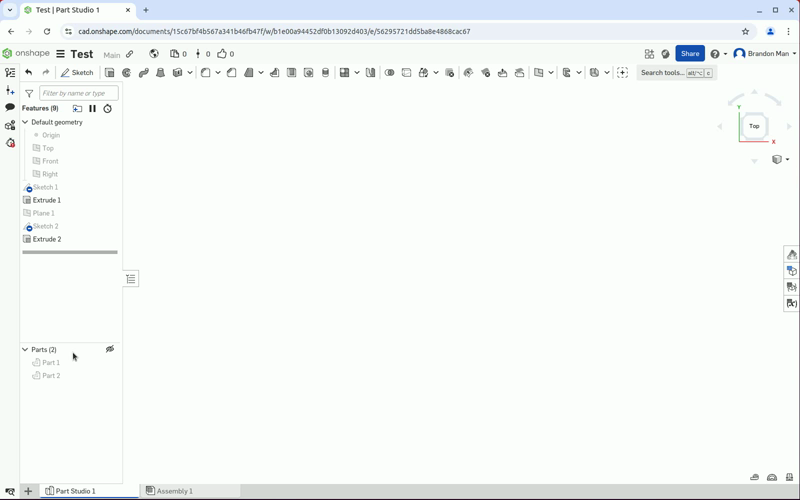
key_down(shift)
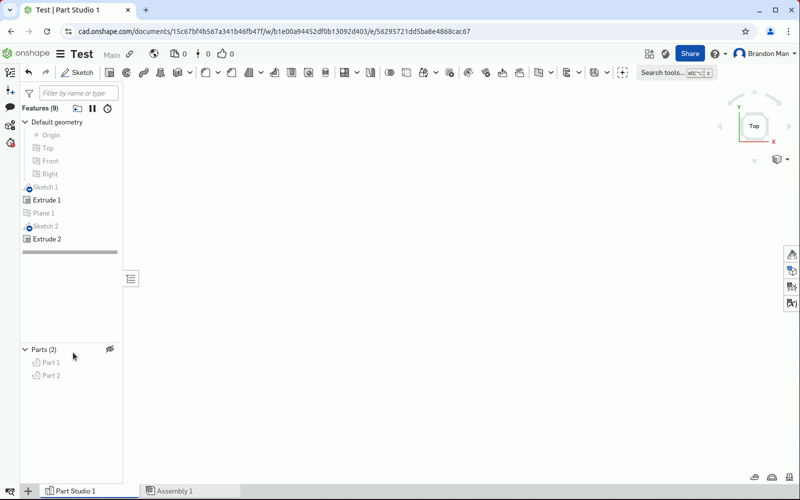
key(up)
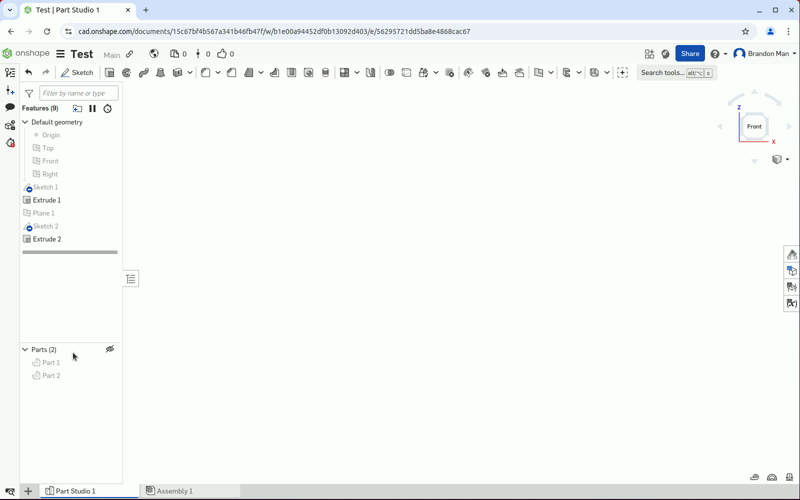
key_up(shift)
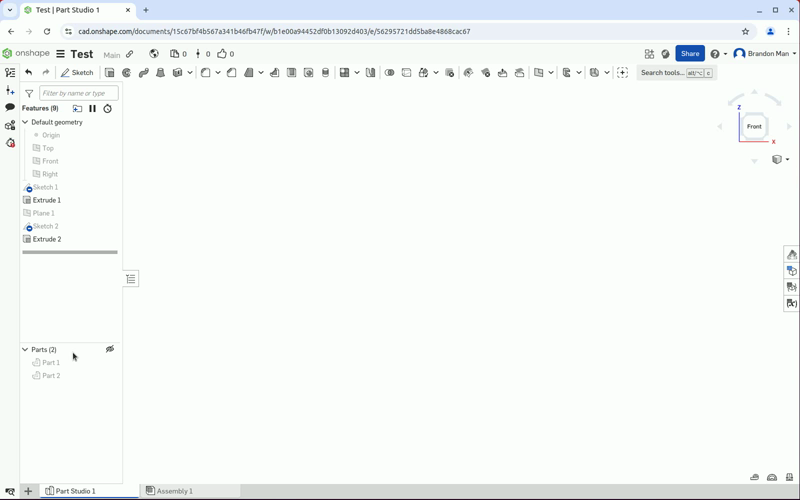
key(space)
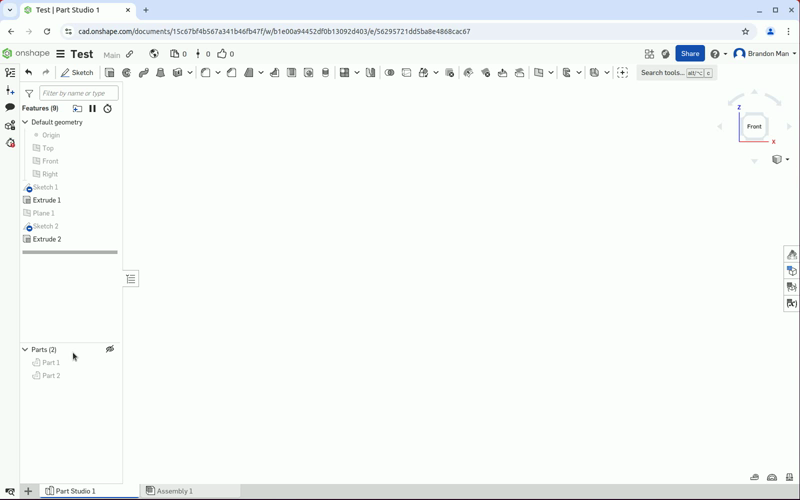
key_down(shift)
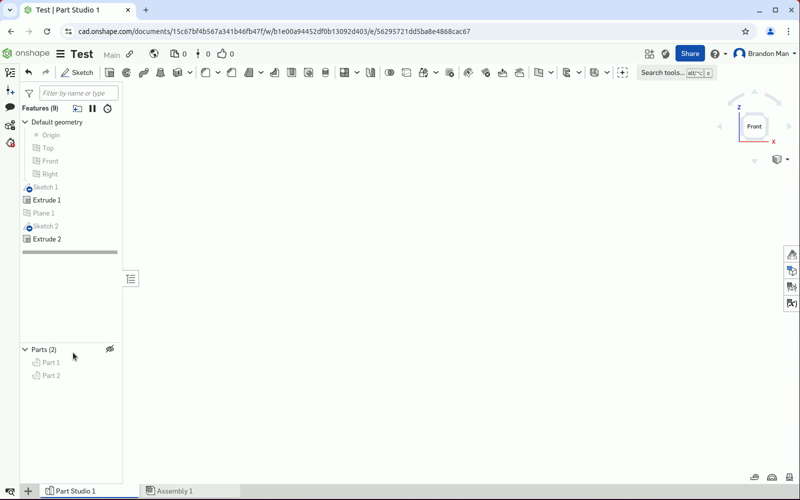
key(left)
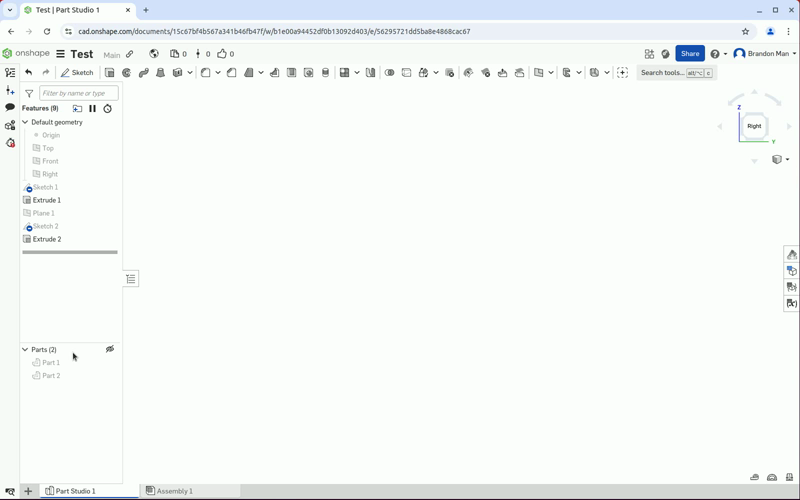
key_up(shift)
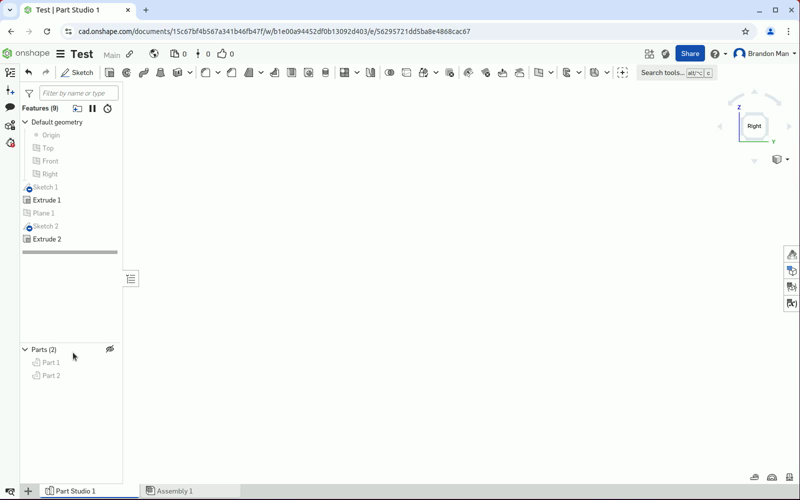
mouse_move(73, 352)
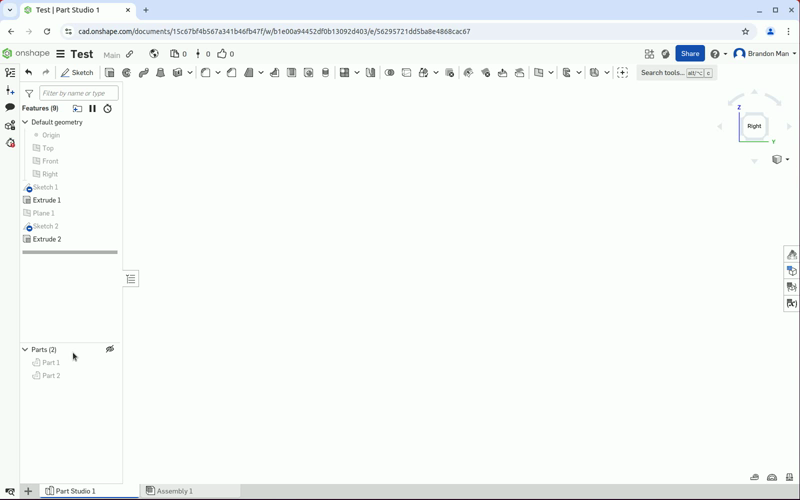
key(shift+y)
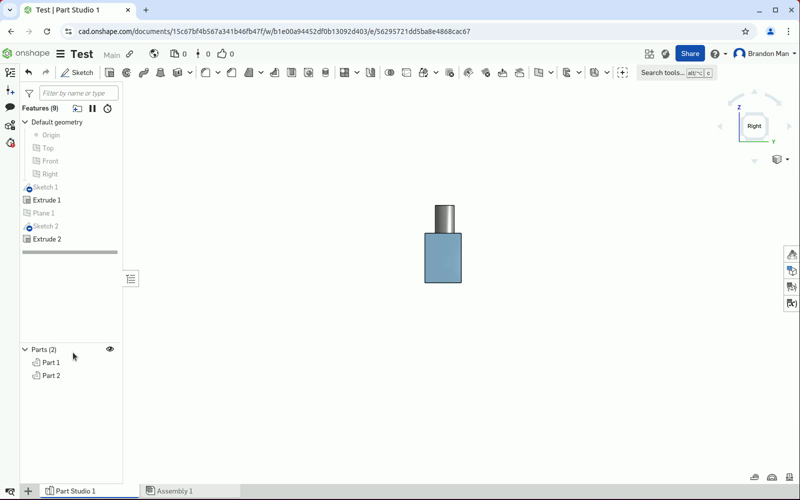
mouse_move(541, 75)
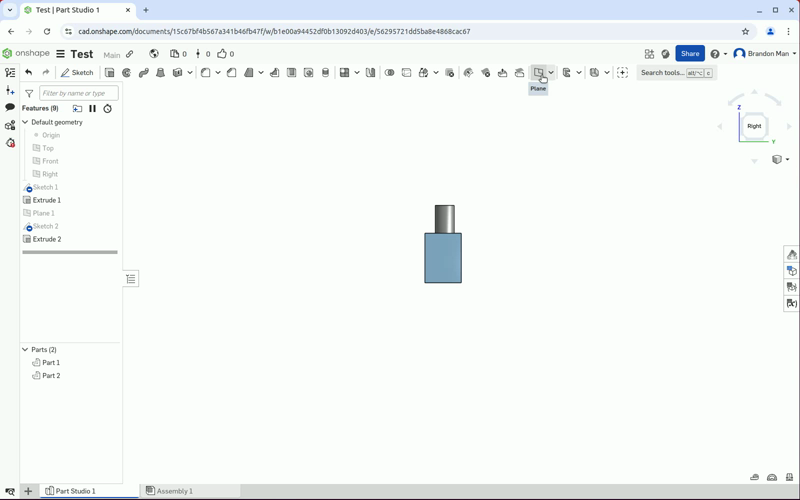
click(541, 75)
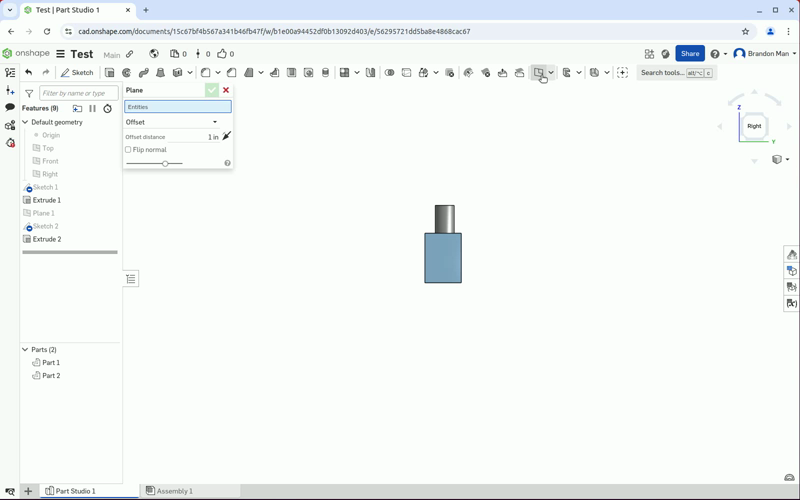
mouse_move(73, 176)
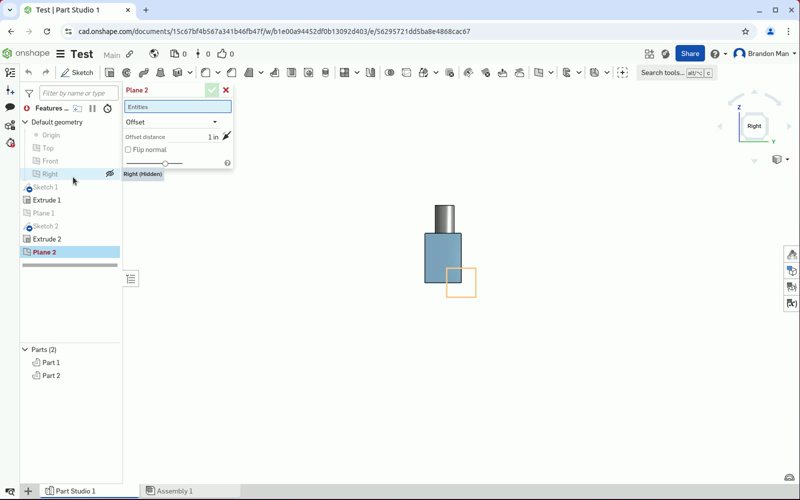
click(73, 176)
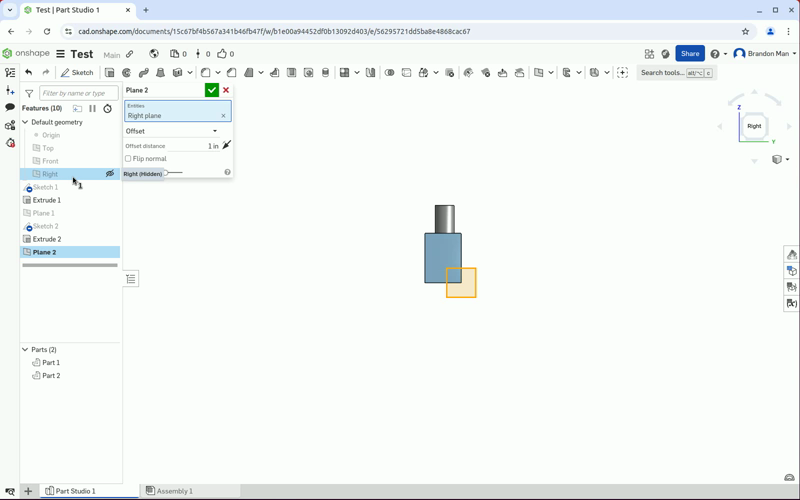
key(tab, 2)
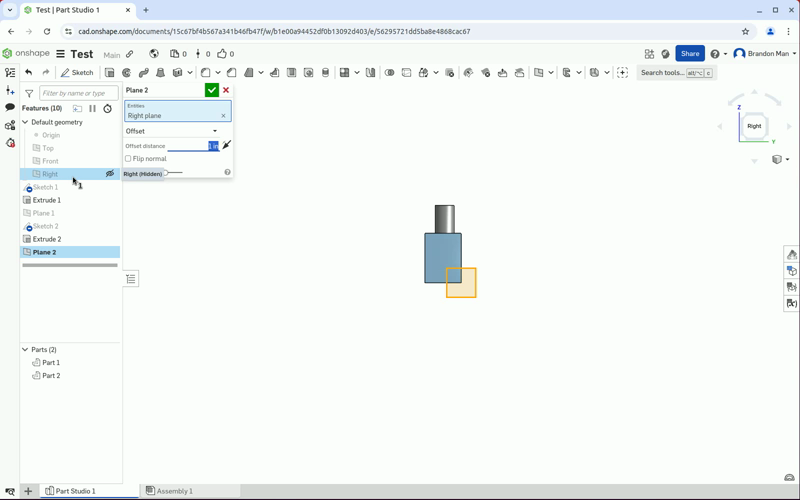
text(7.456)
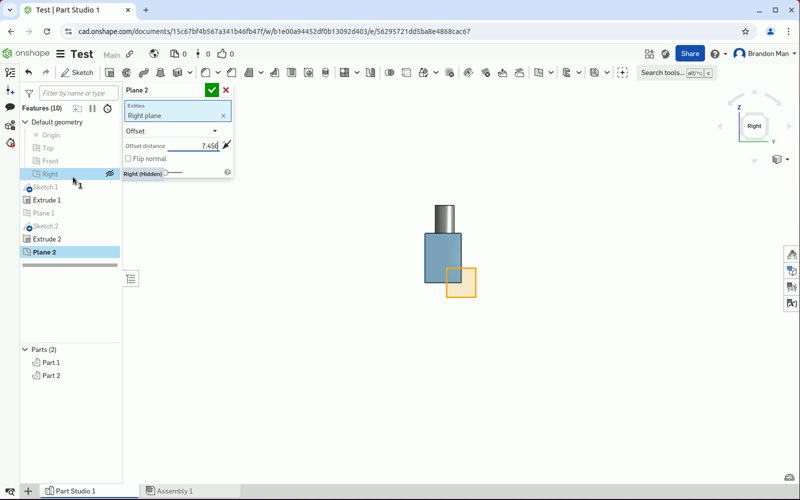
key(enter, 2)
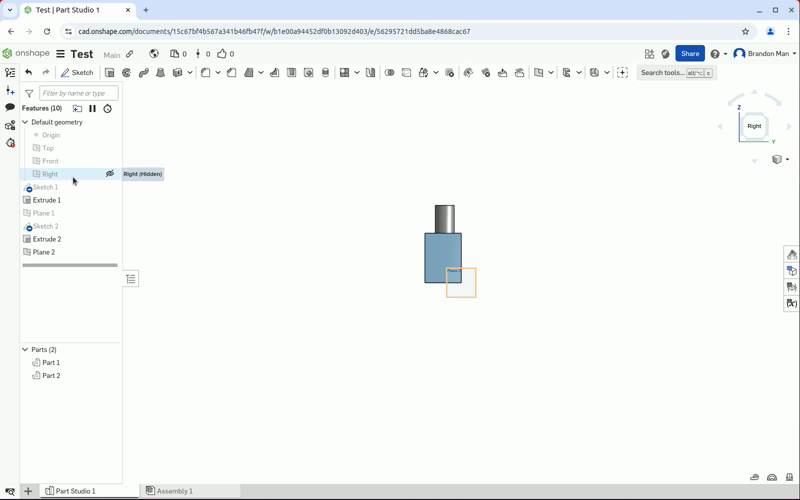
key(shift+s)
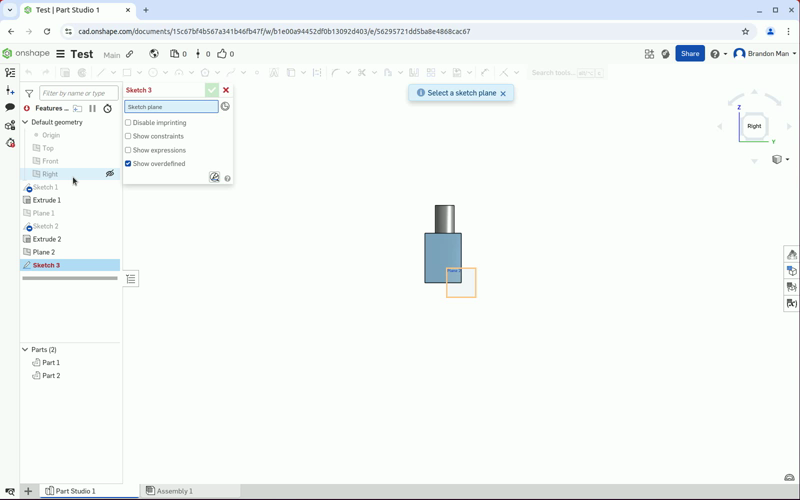
mouse_move(73, 254)
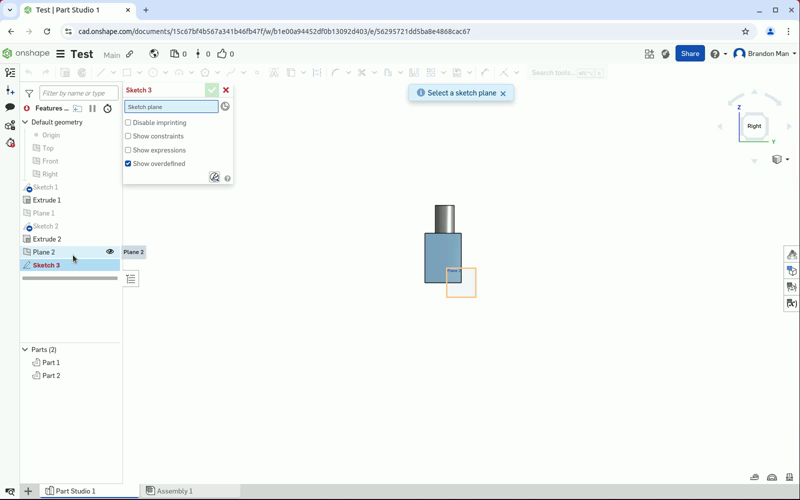
click(73, 254)
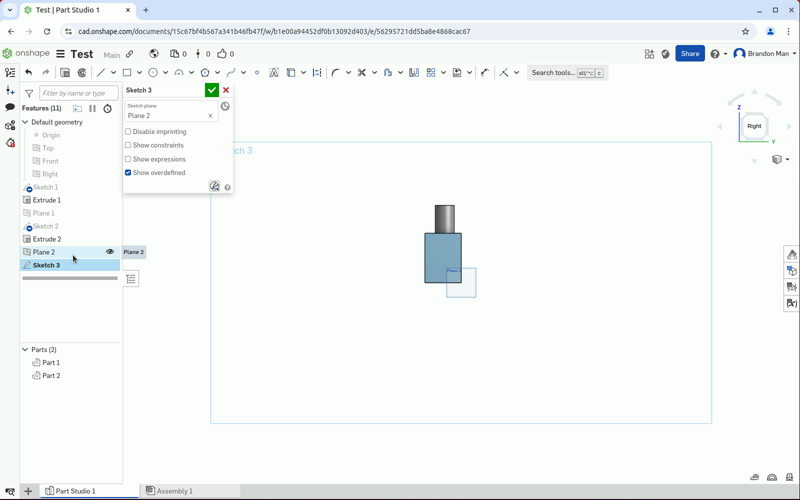
mouse_move(73, 352)
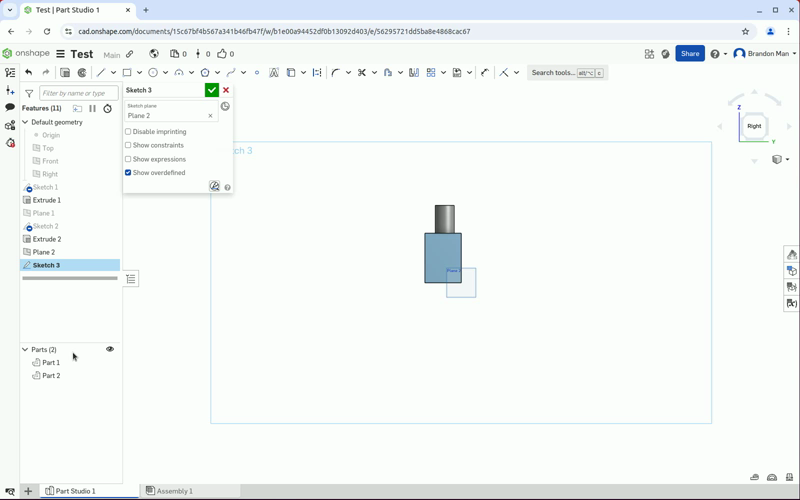
key(y)
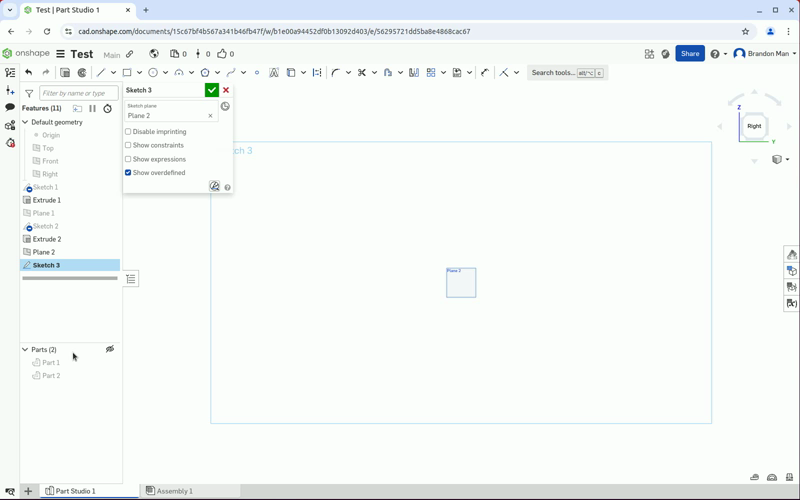
key(l)
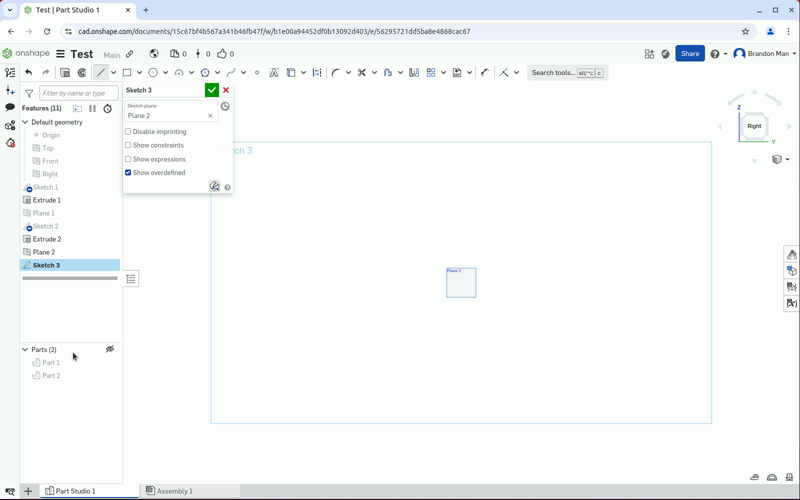
key_down(shift)
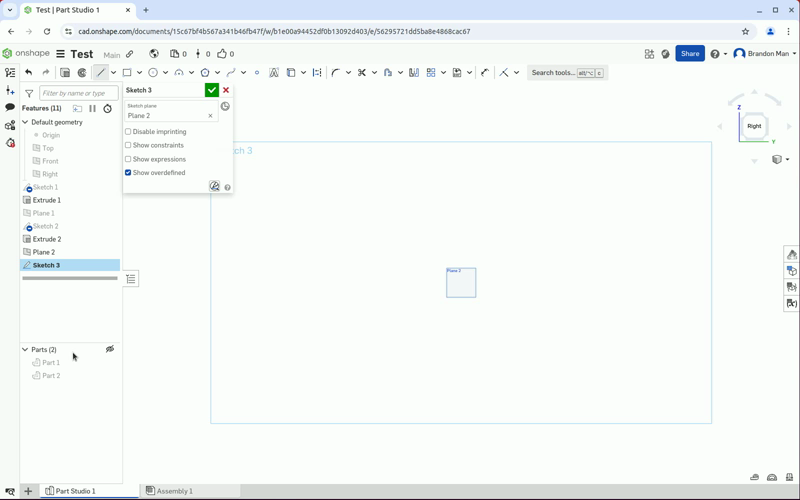
mouse_move(441, 266)
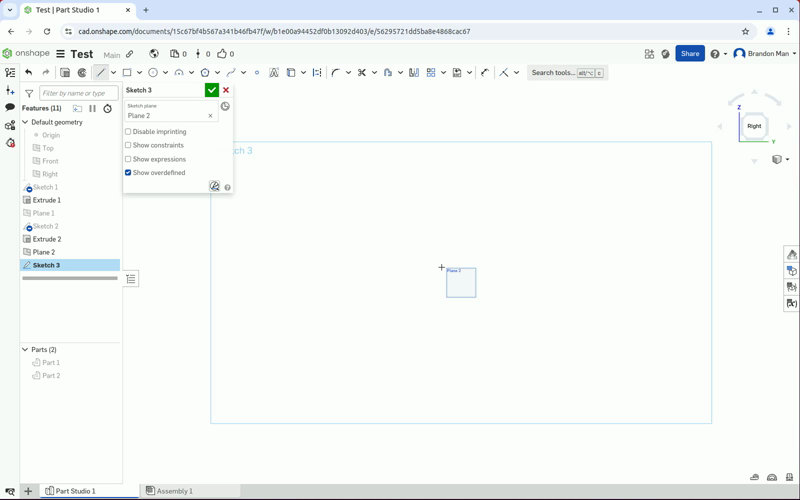
click(441, 266)
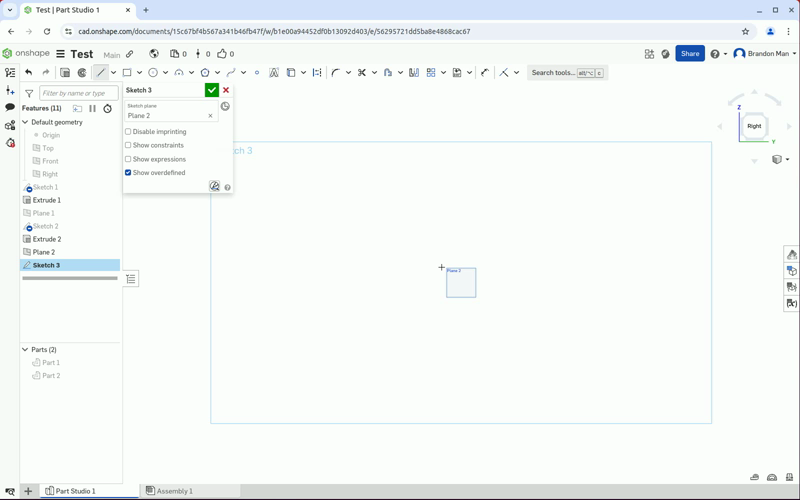
key_up(shift)
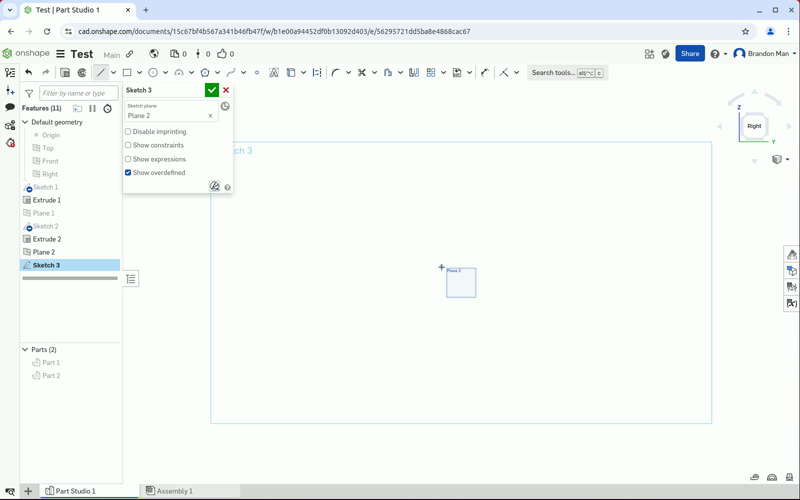
key_down(shift)
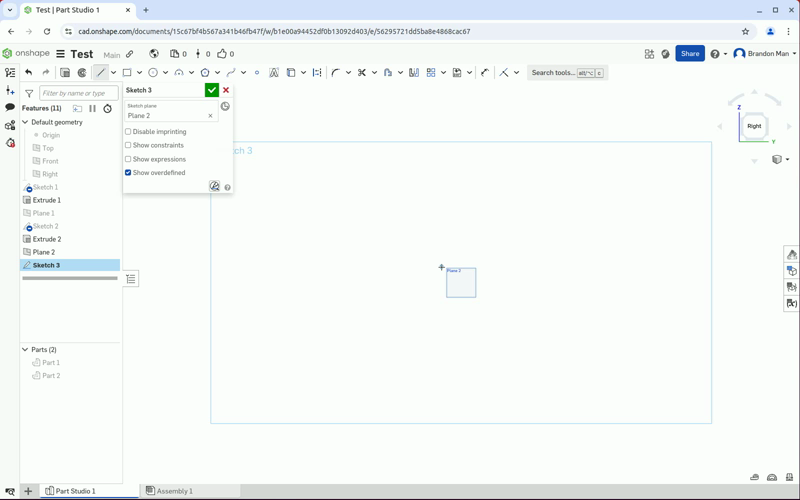
mouse_move(471, 266)
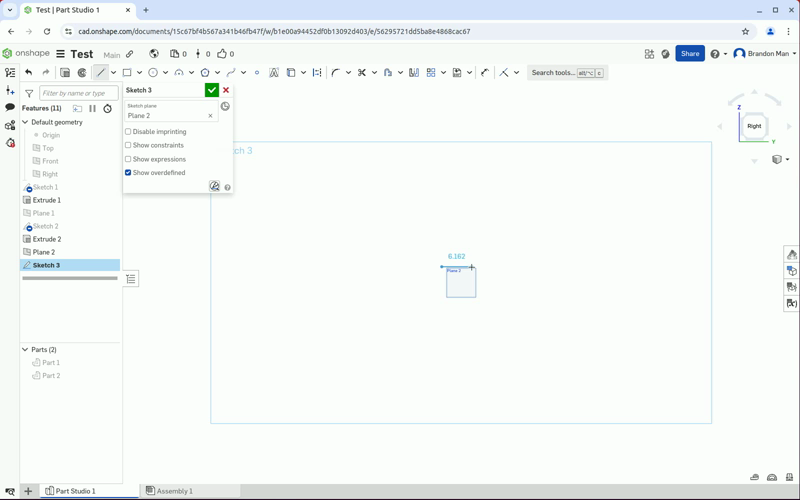
mouse_move(455, 266)
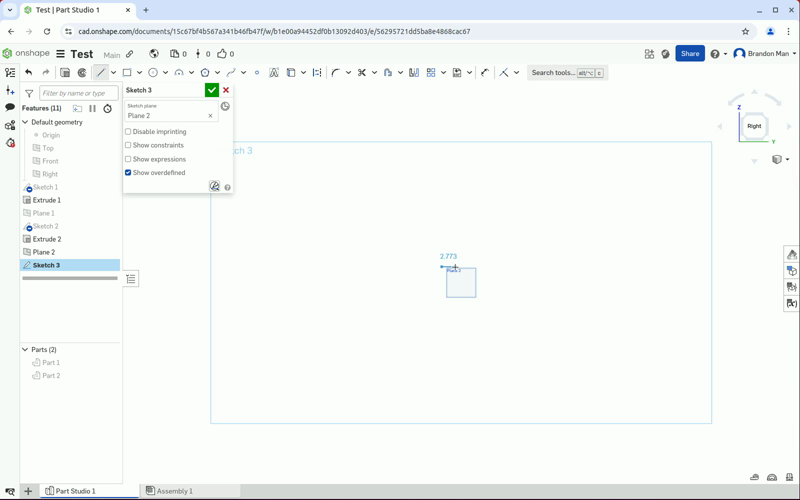
click(455, 266)
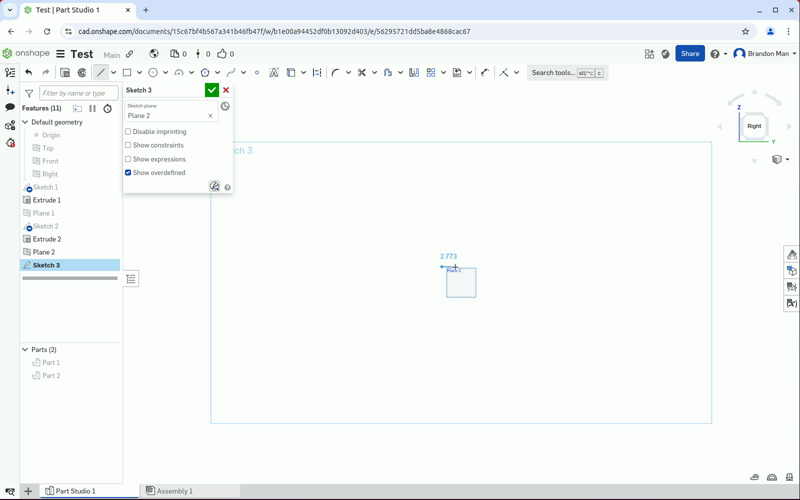
key_up(shift)
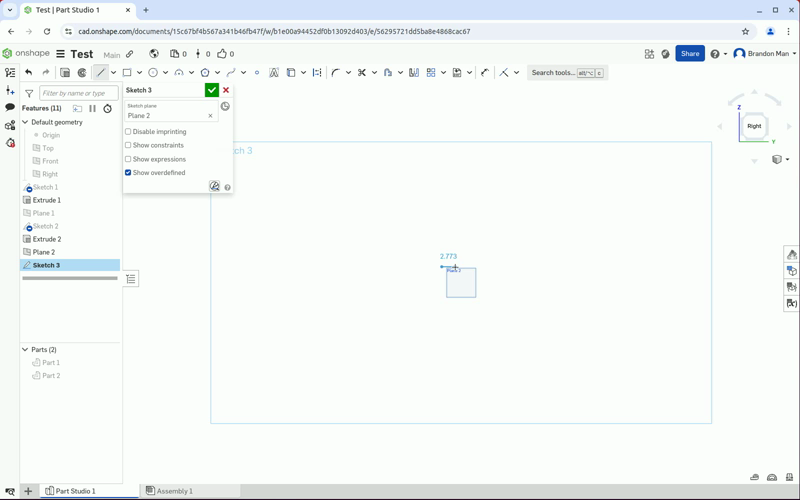
key_down(shift)
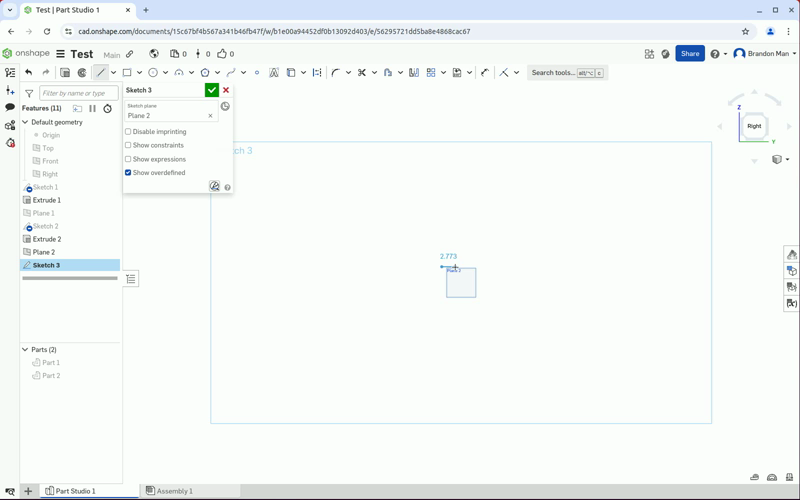
mouse_move(485, 266)
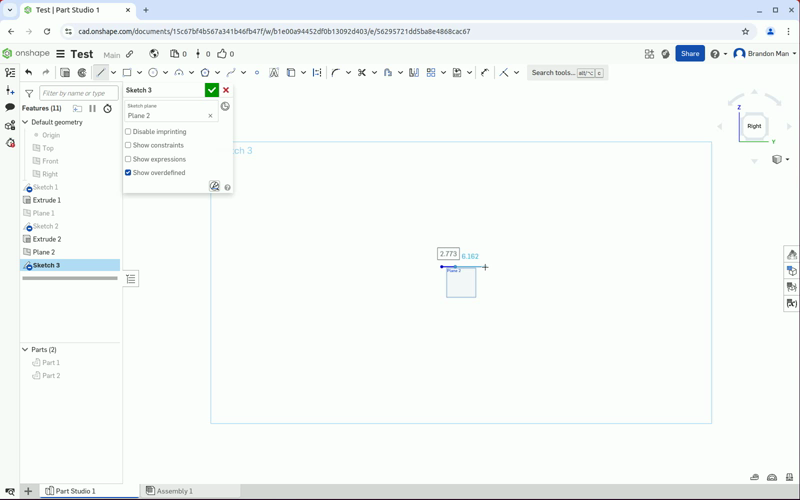
mouse_move(455, 248)
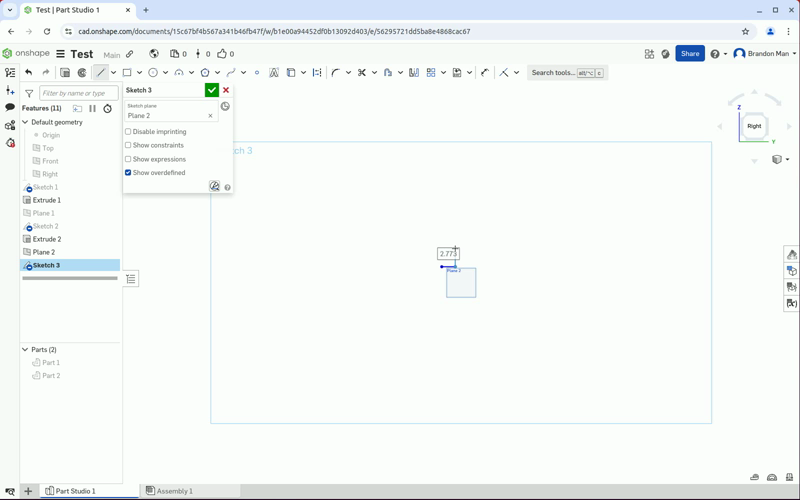
click(455, 248)
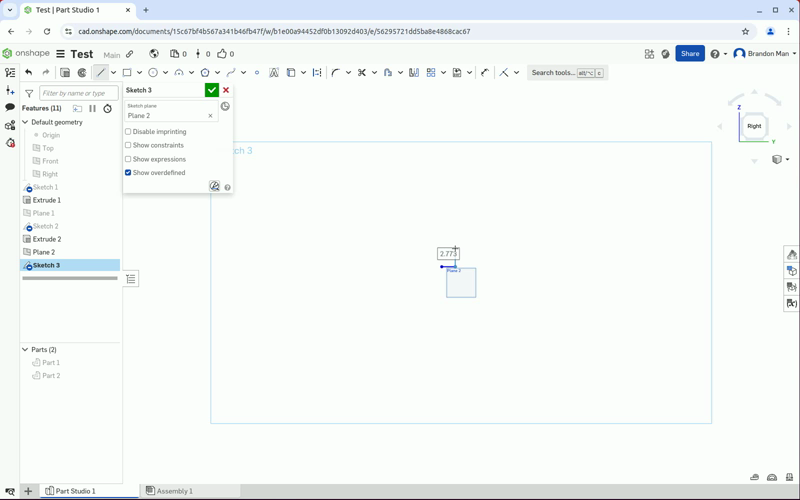
key_up(shift)
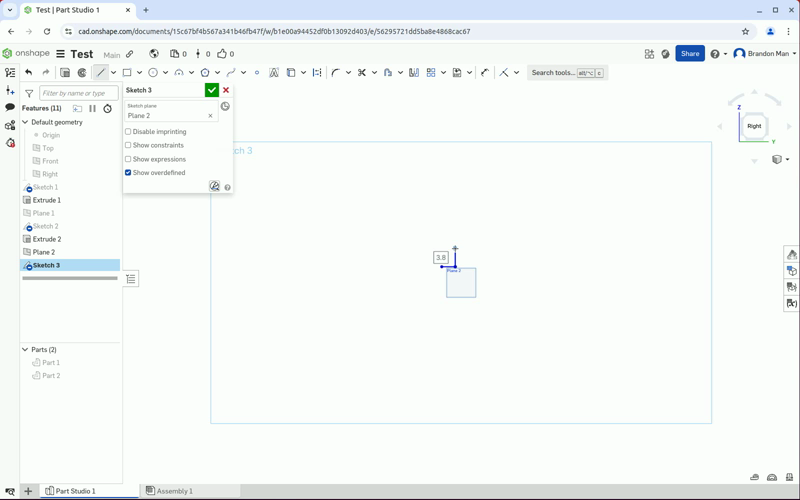
key_down(shift)
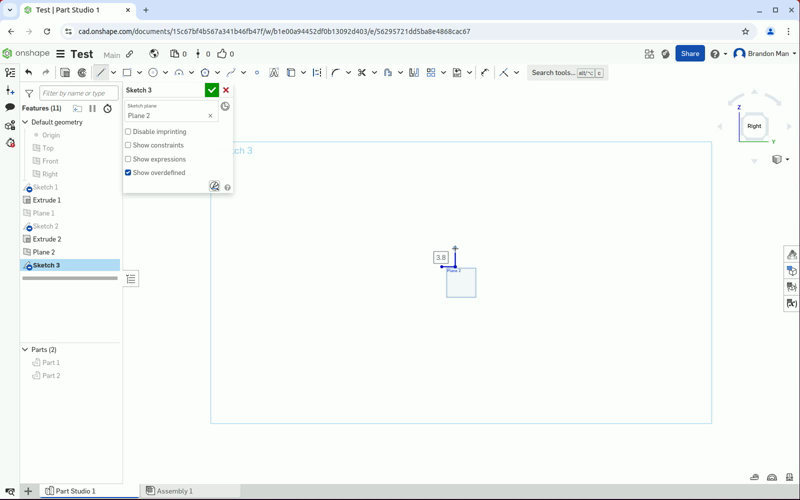
mouse_move(485, 248)
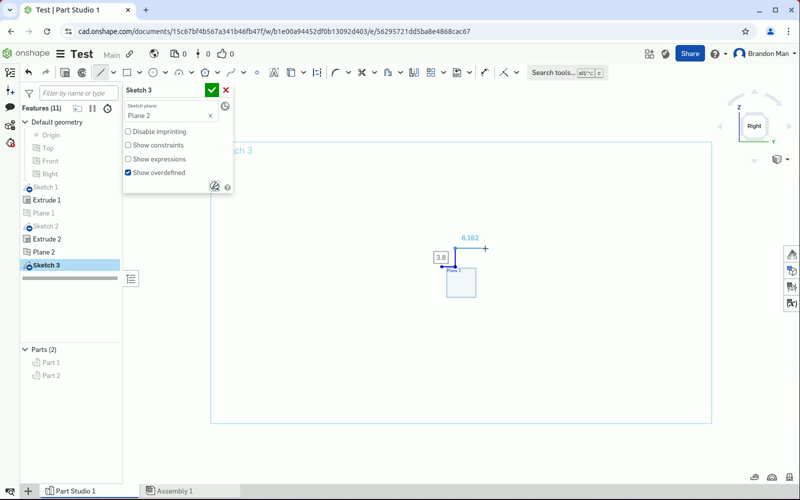
mouse_move(441, 248)
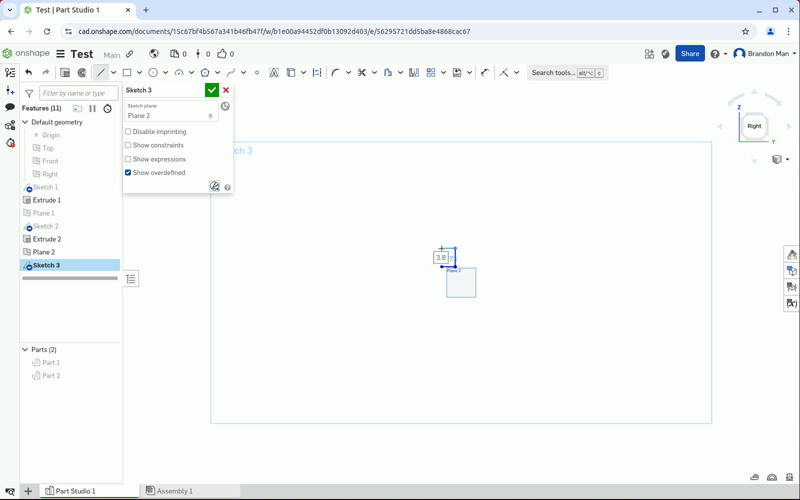
click(441, 248)
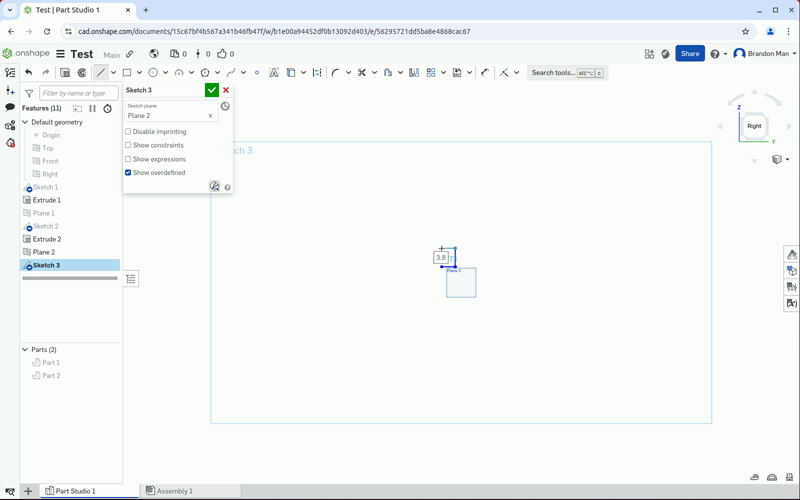
key_up(shift)
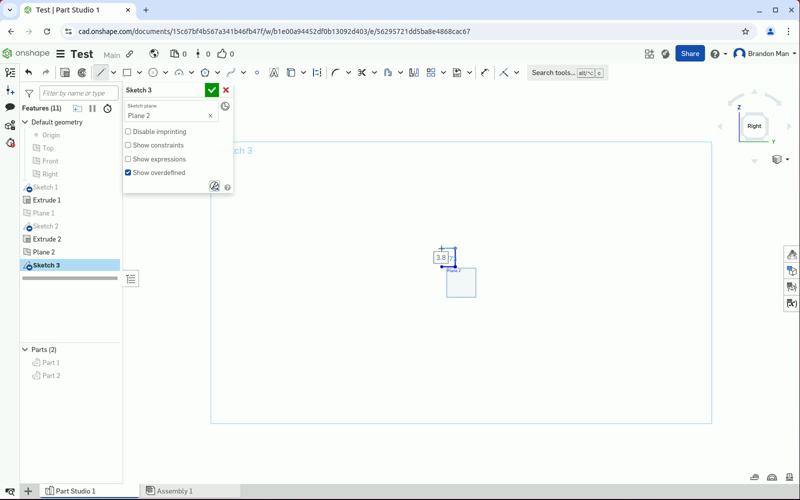
mouse_move(471, 248)
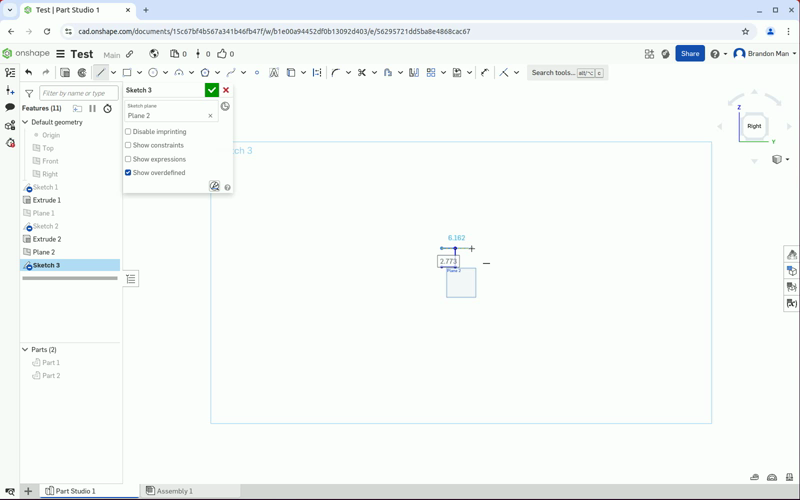
key_down(shift)
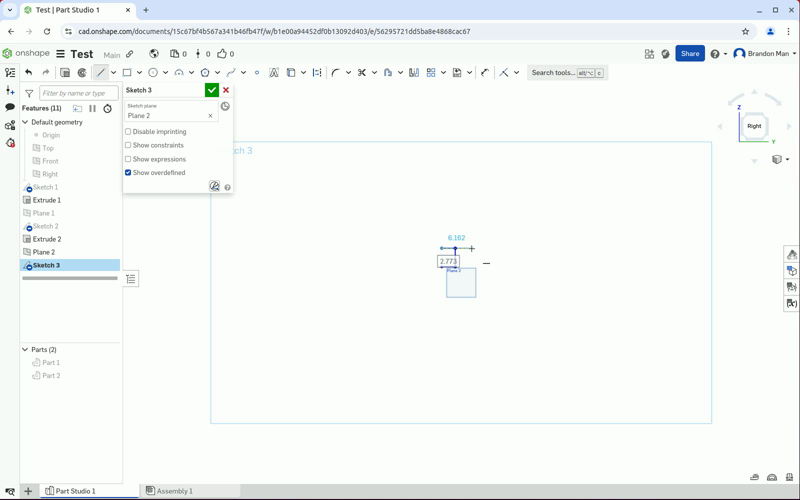
mouse_move(441, 266)
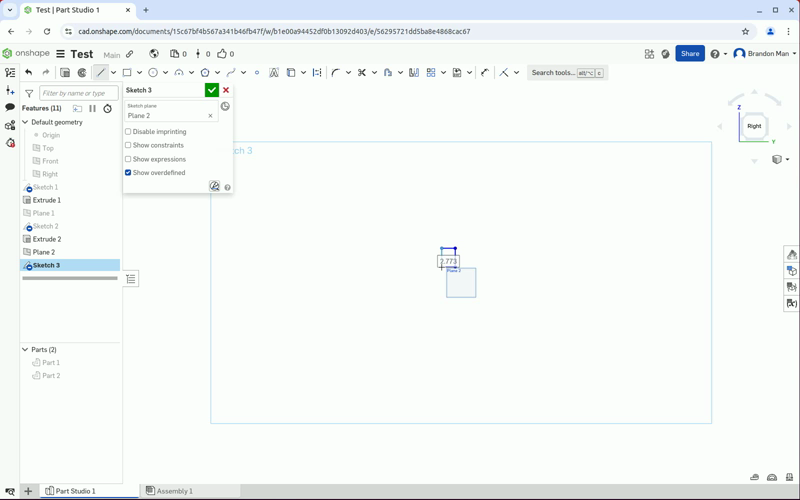
key_up(shift)
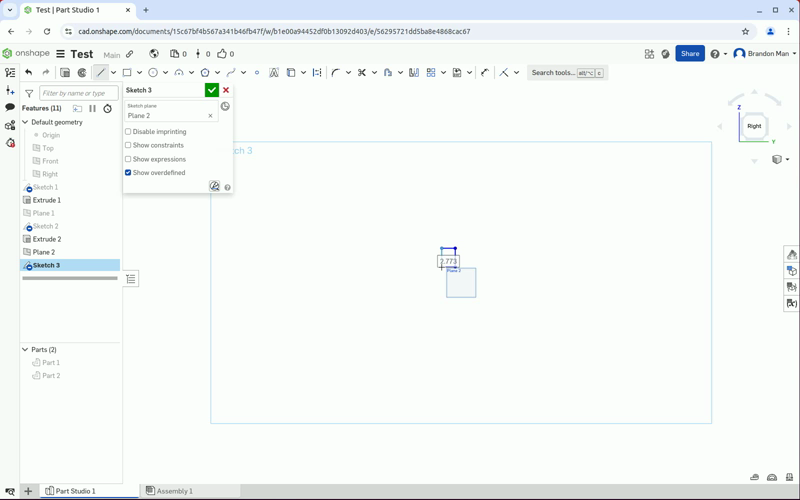
click(441, 266)
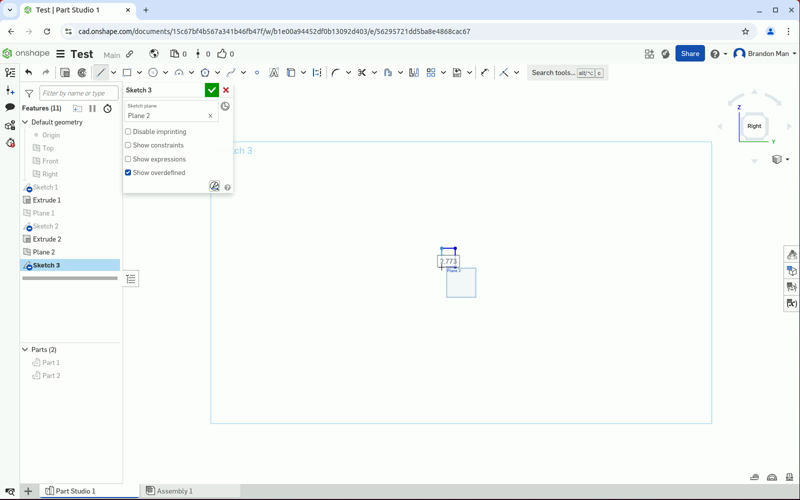
key(esc)
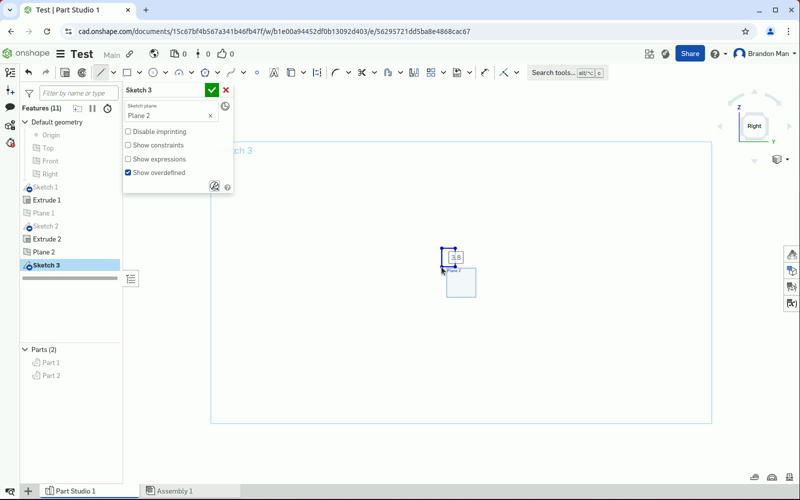
mouse_move(454, 264)
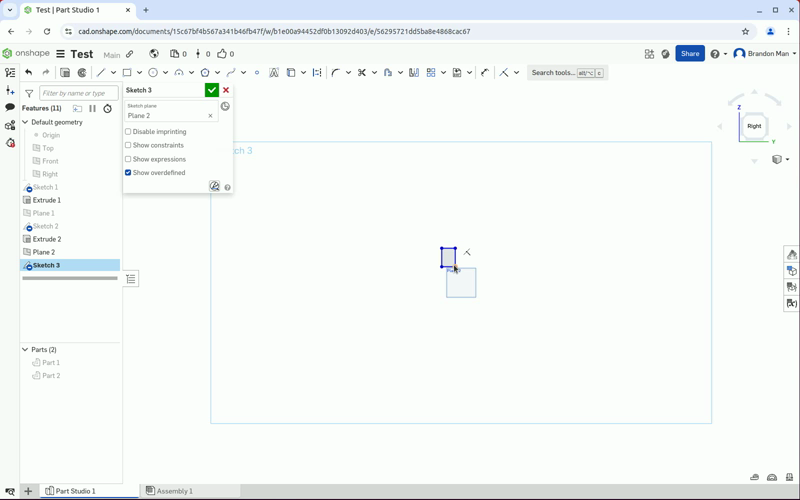
scroll(6)
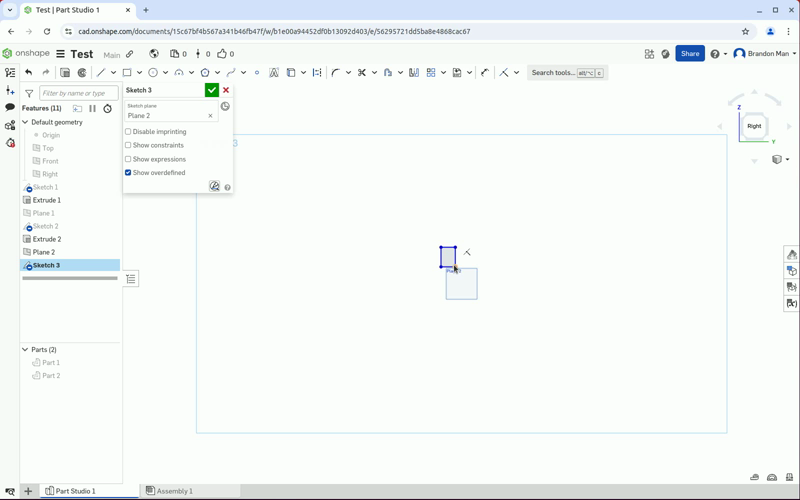
scroll(6)
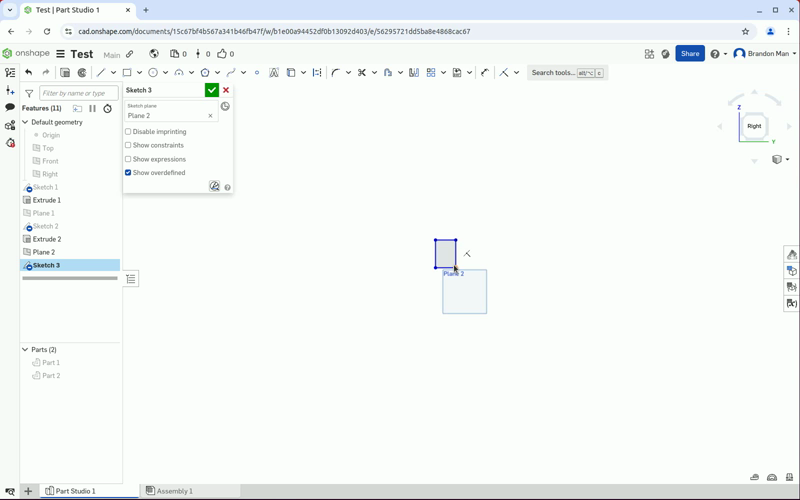
scroll(6)
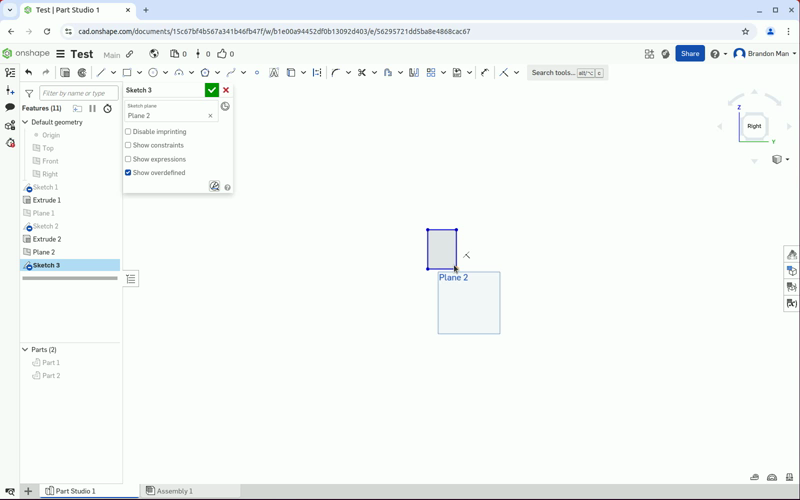
scroll(6)
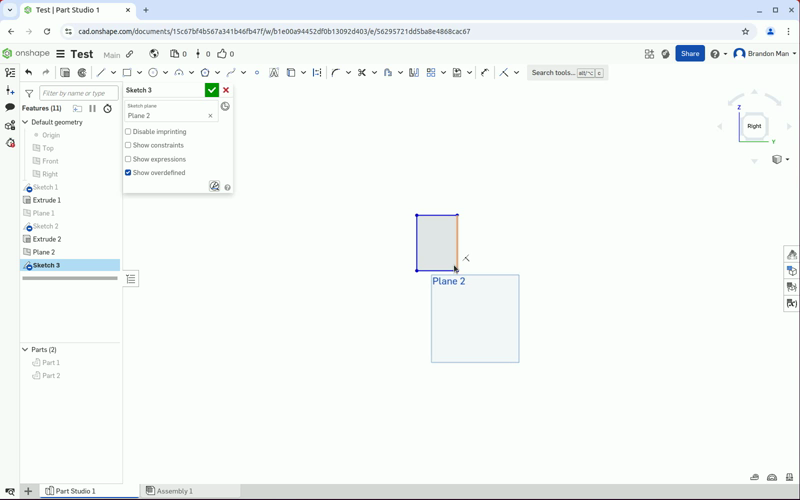
scroll(6)
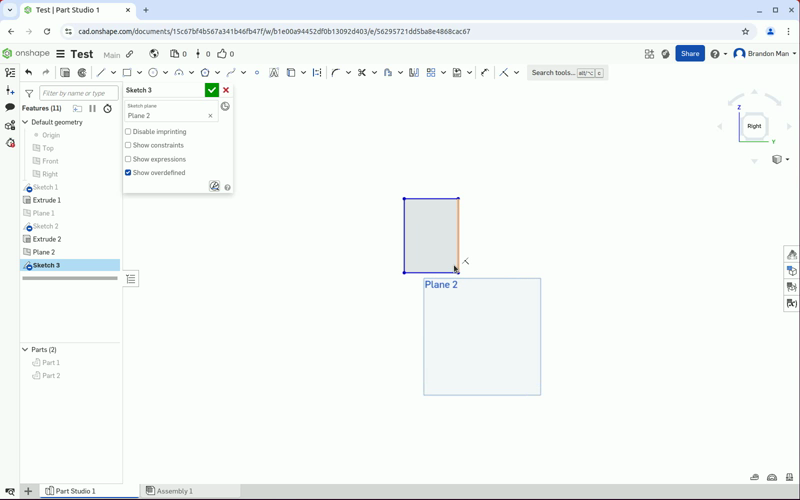
scroll(6)
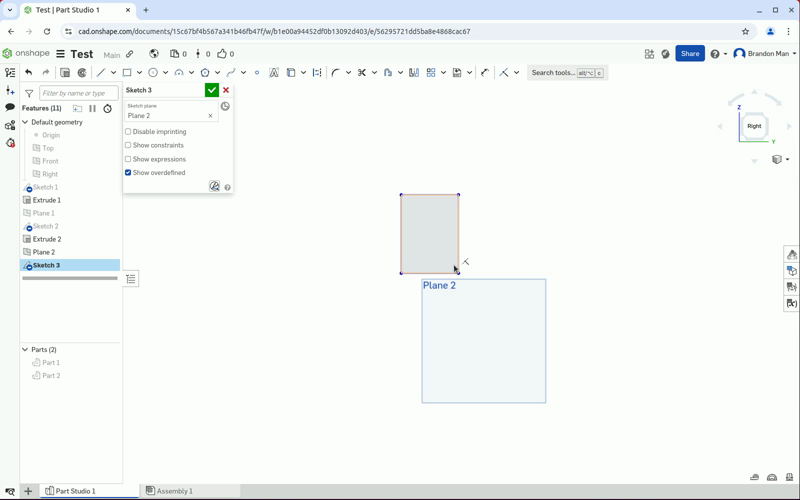
scroll(6)
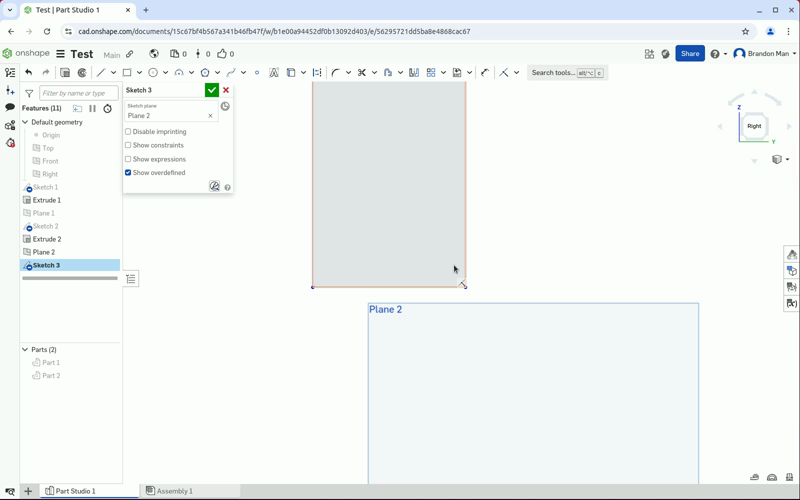
click(454, 264)
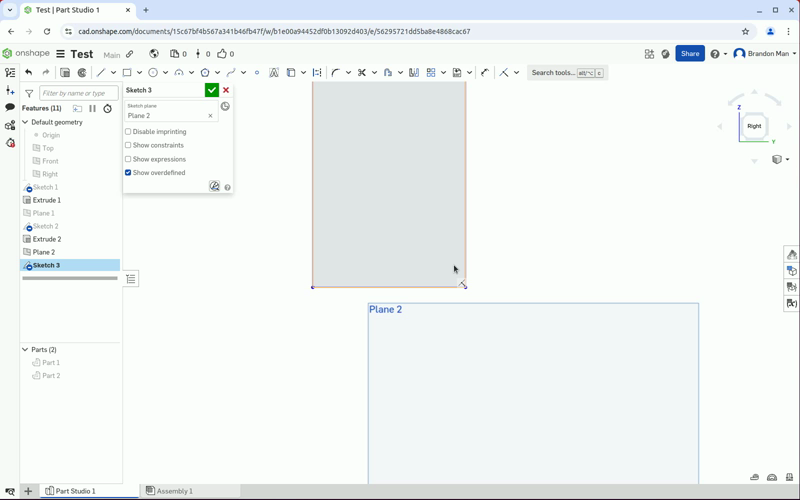
scroll(-6)
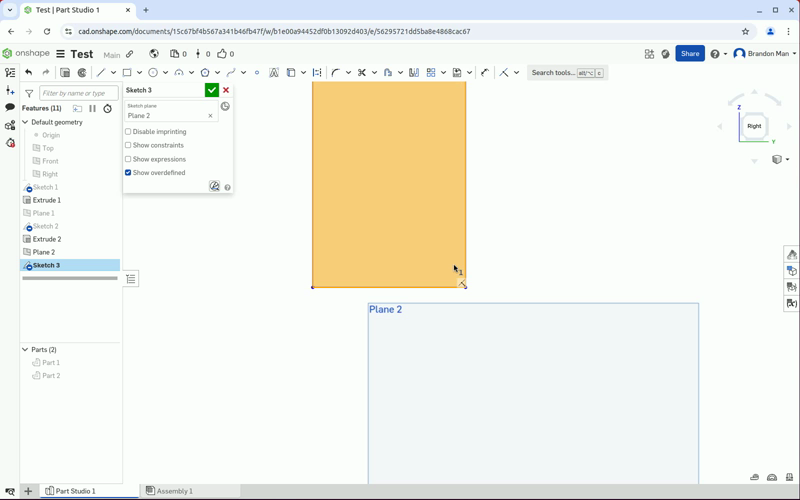
scroll(-6)
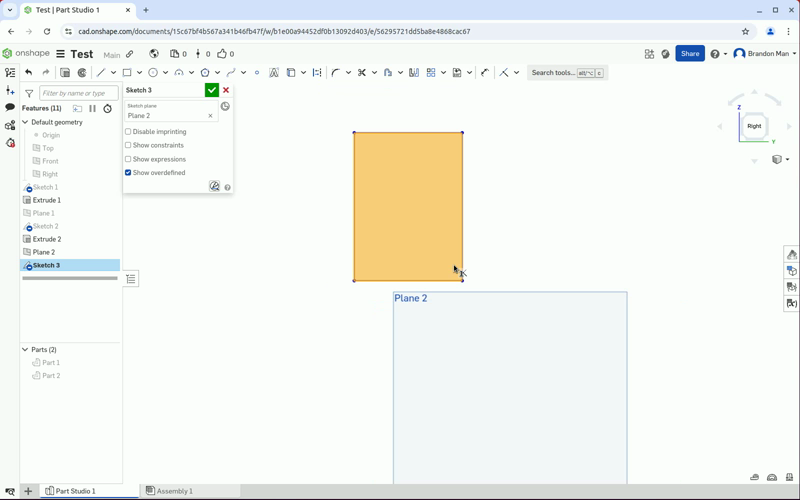
scroll(-6)
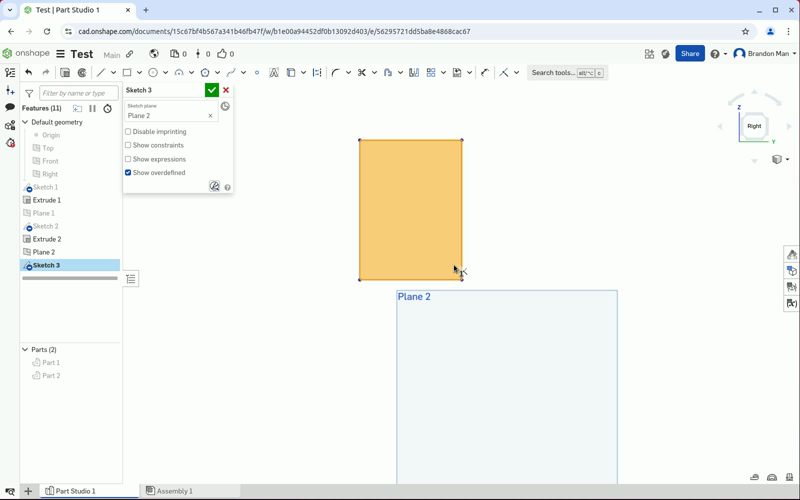
scroll(-6)
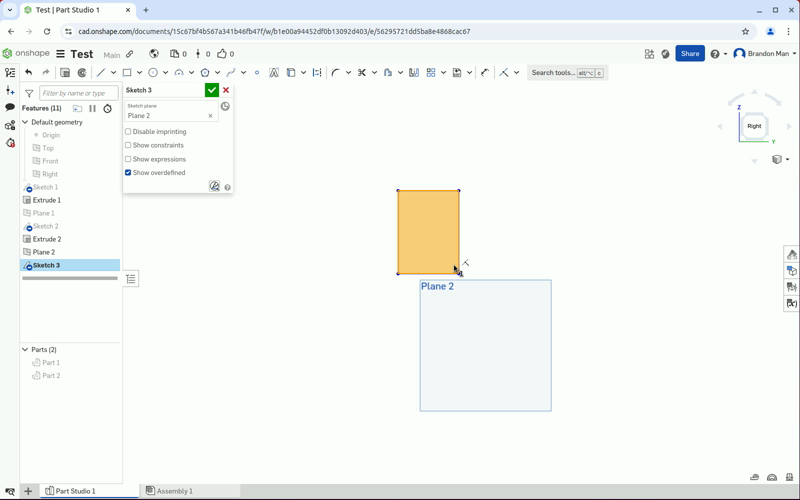
scroll(-6)
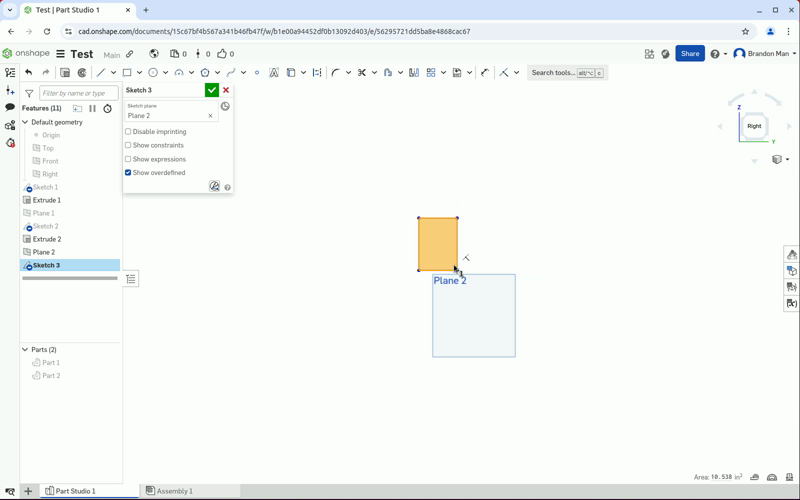
scroll(-6)
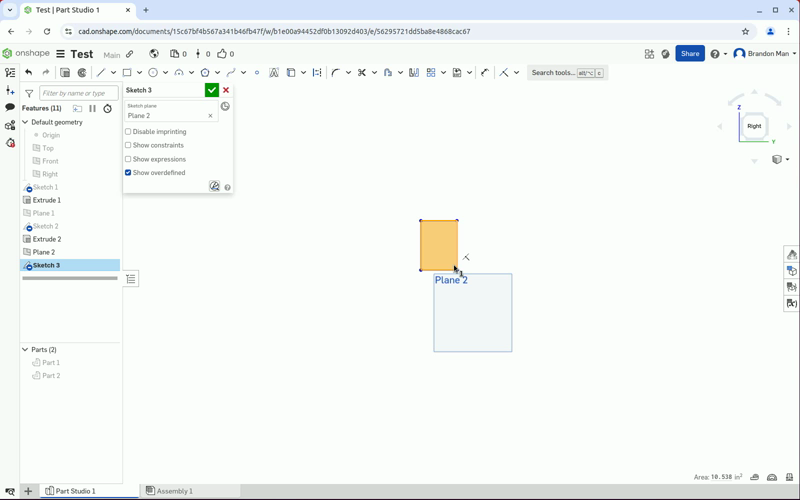
scroll(-6)
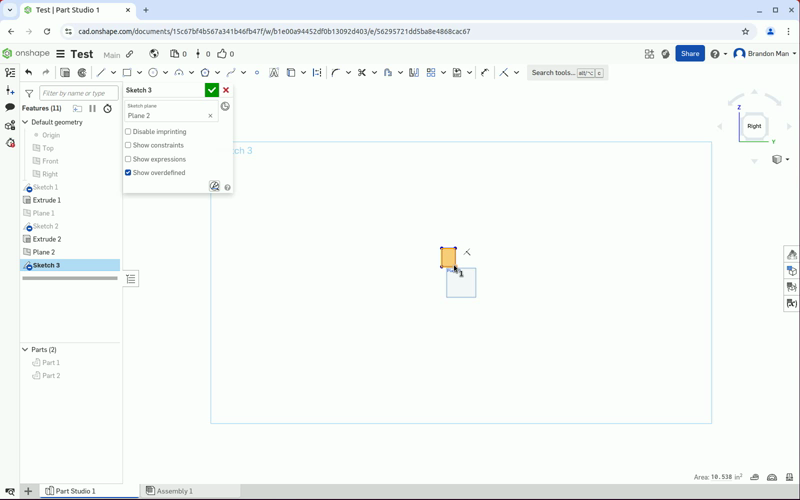
mouse_move(73, 352)
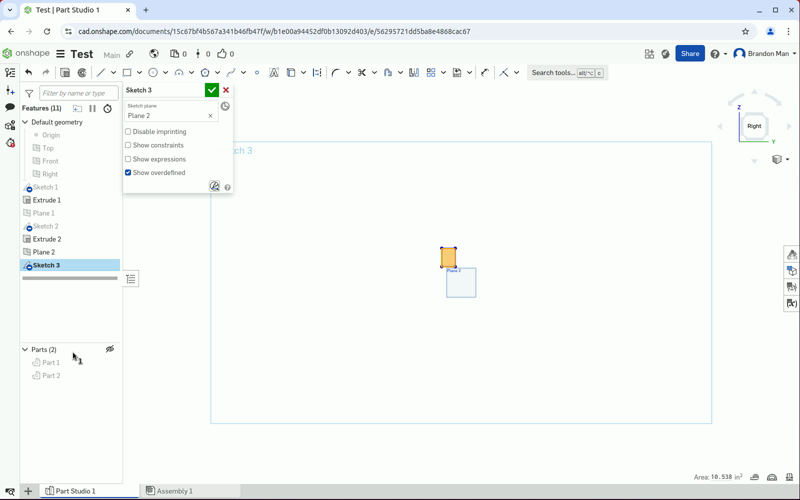
key(shift+y)
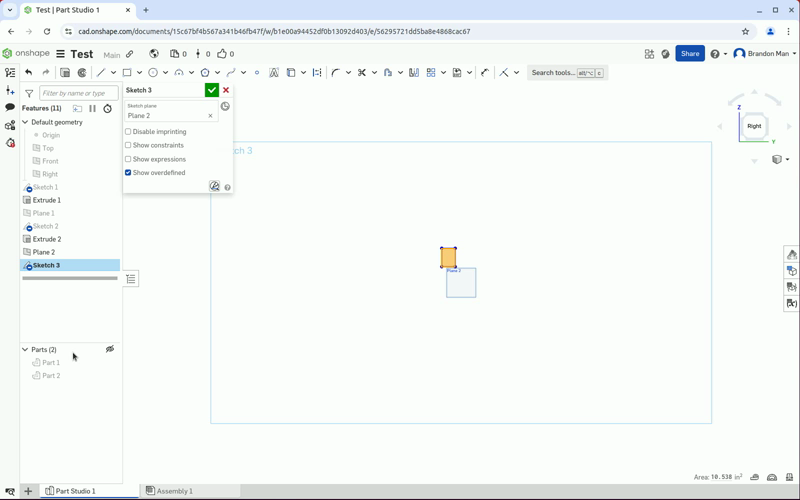
key(shift+e)
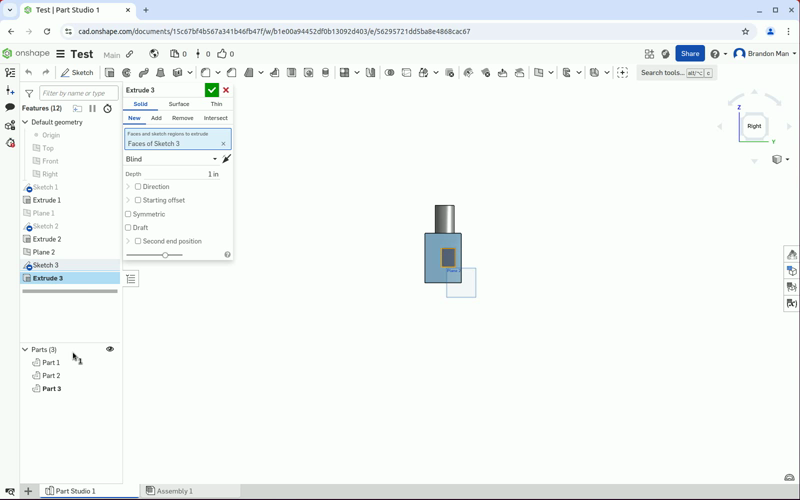
mouse_move(143, 106)
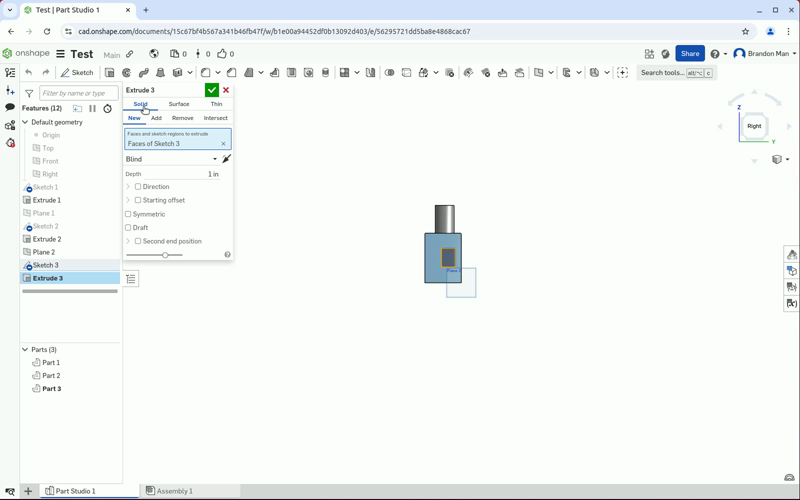
click(143, 106)
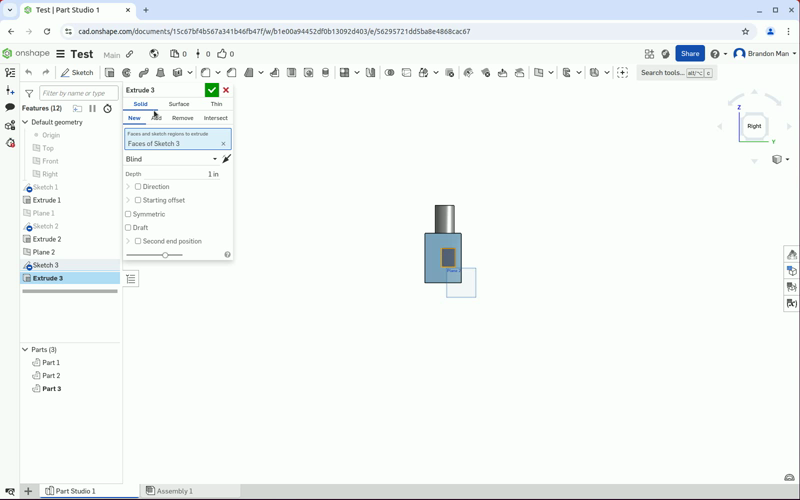
mouse_move(186, 120)
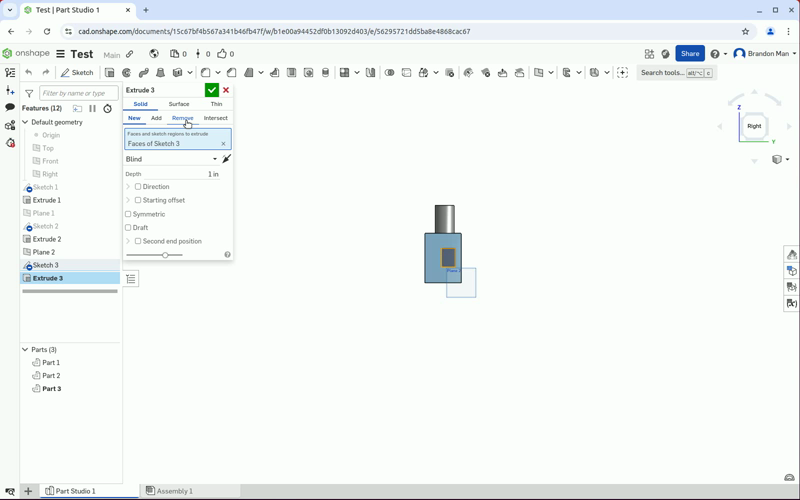
click(186, 120)
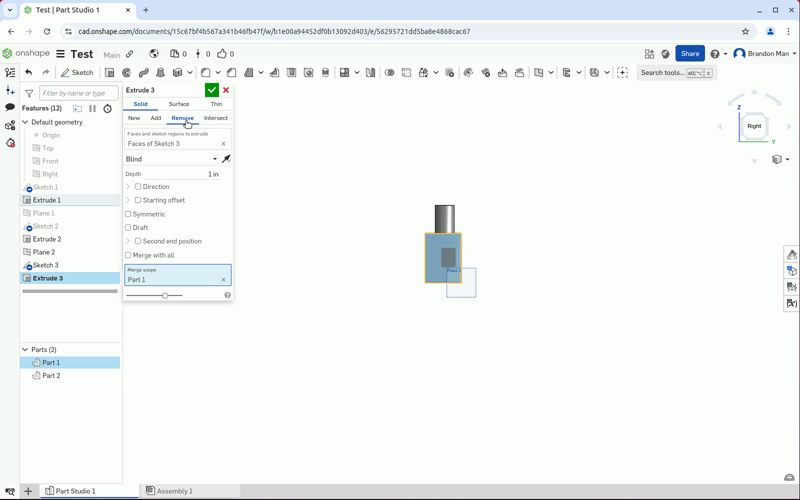
key(tab, 4)
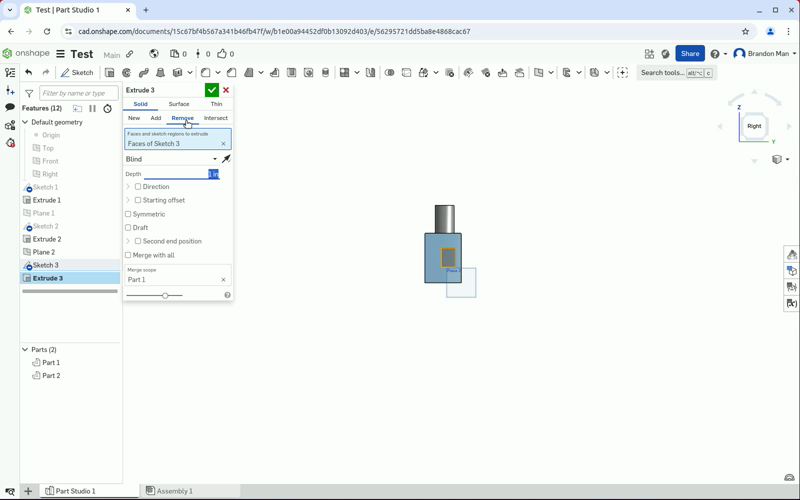
text(6.018)
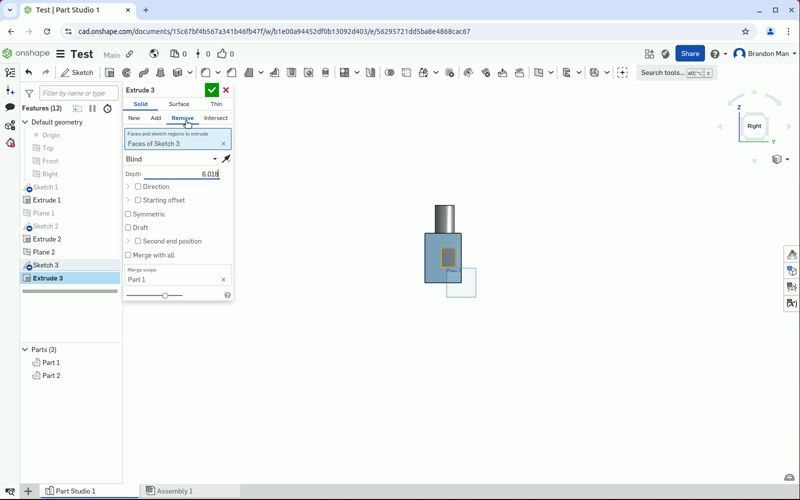
key(tab, 6)
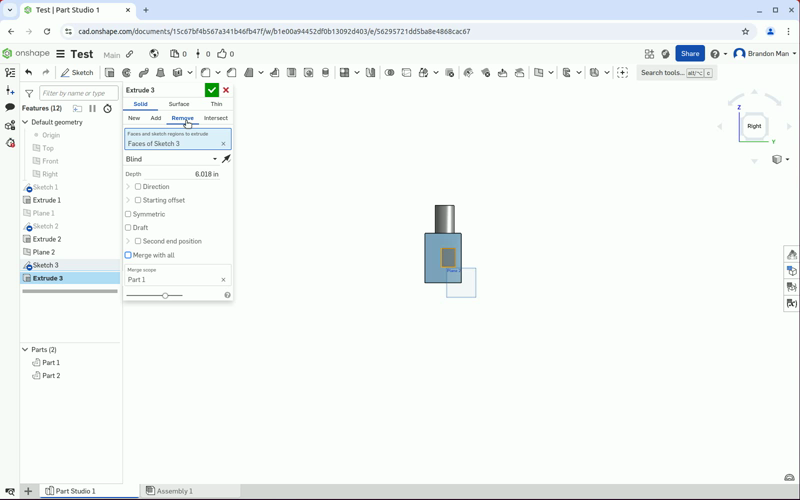
key(space)
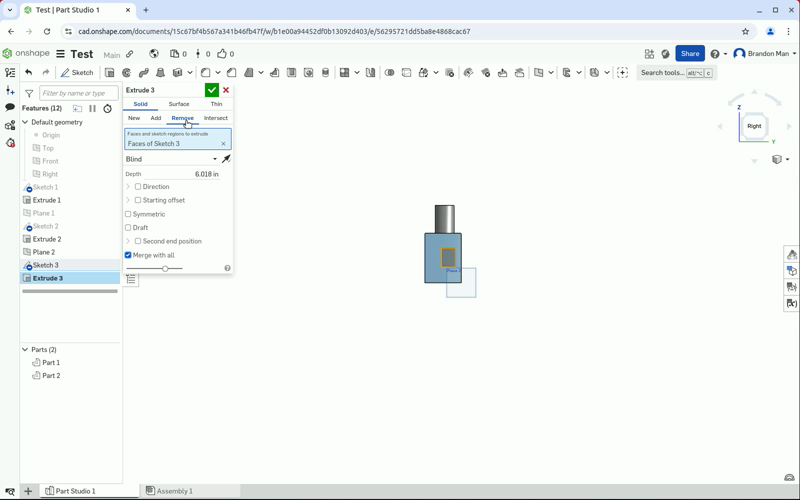
key(enter)
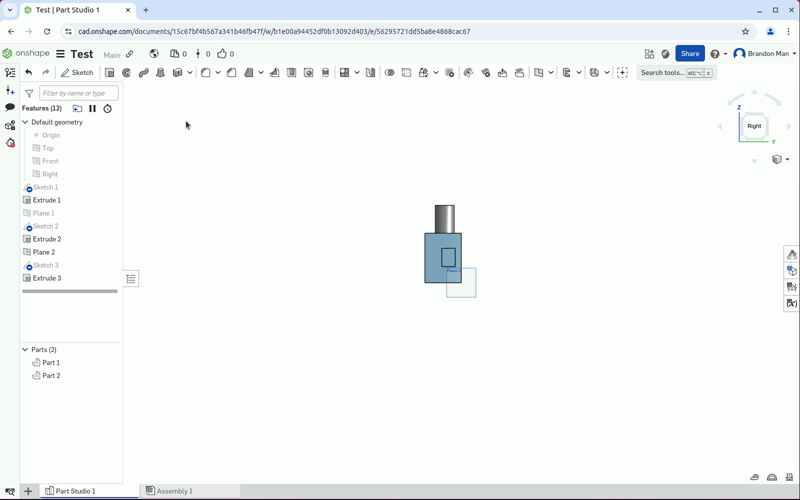
key(shift+h)
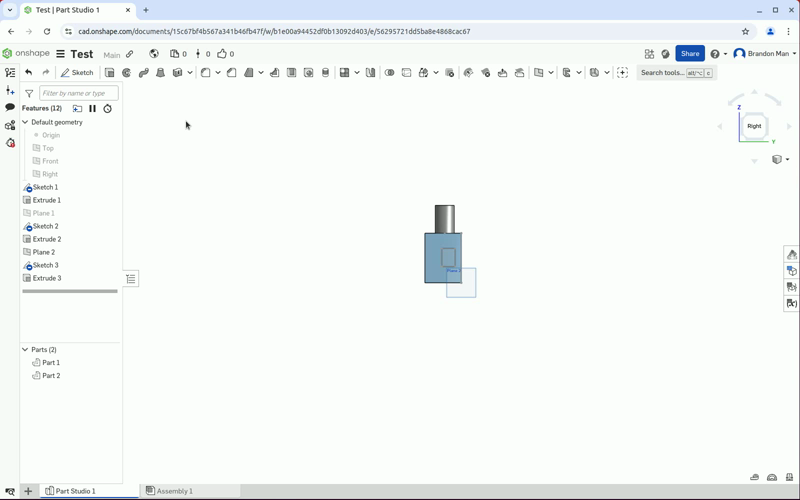
key(shift+h)
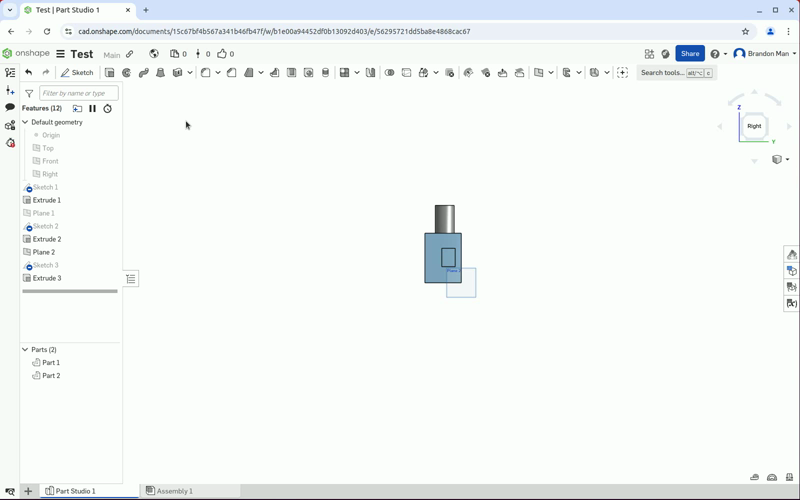
mouse_move(73, 189)
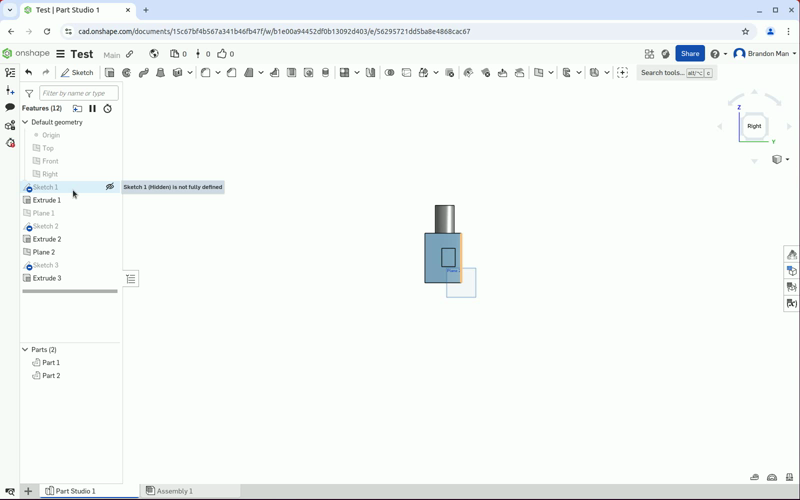
click(73, 189)
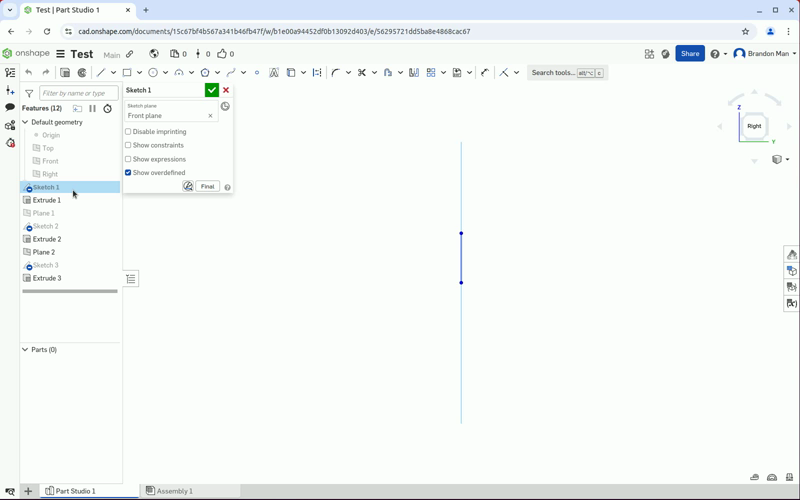
mouse_move(229, 92)
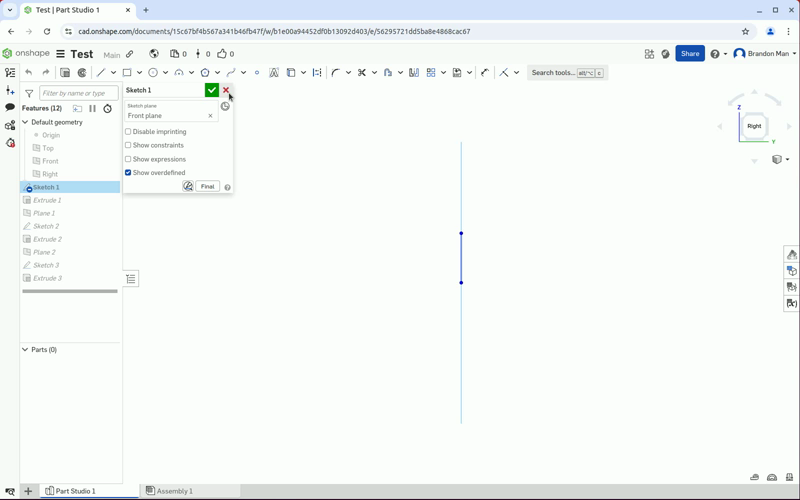
click(229, 92)
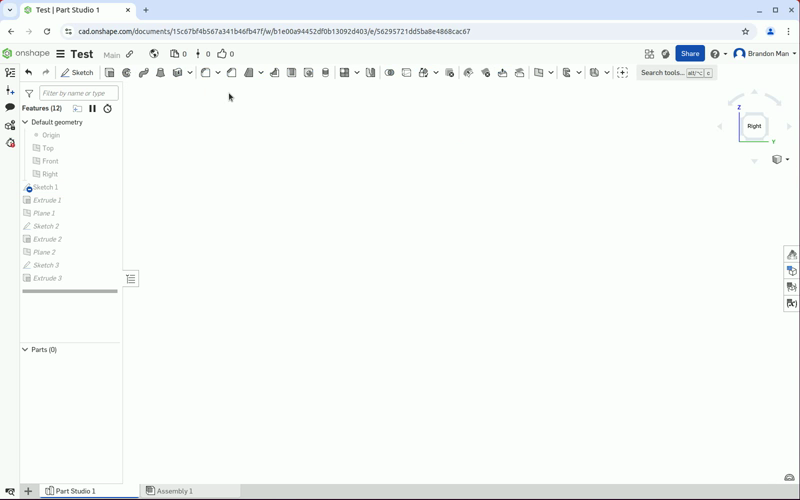
key(shift+s)
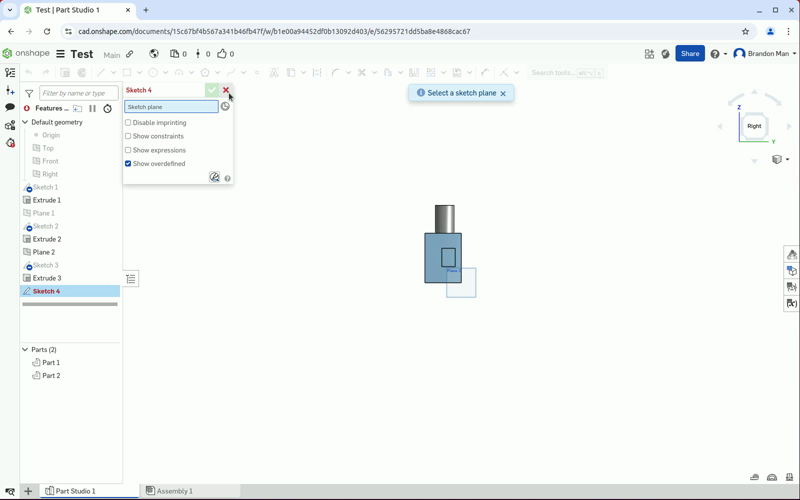
mouse_move(73, 254)
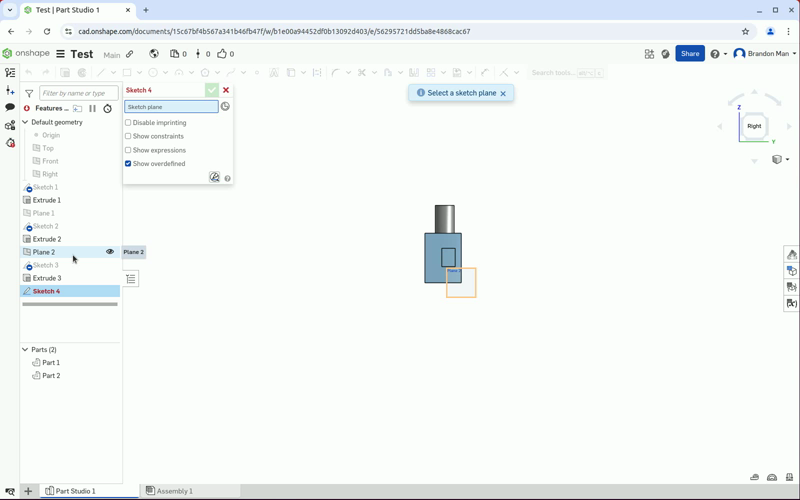
click(73, 254)
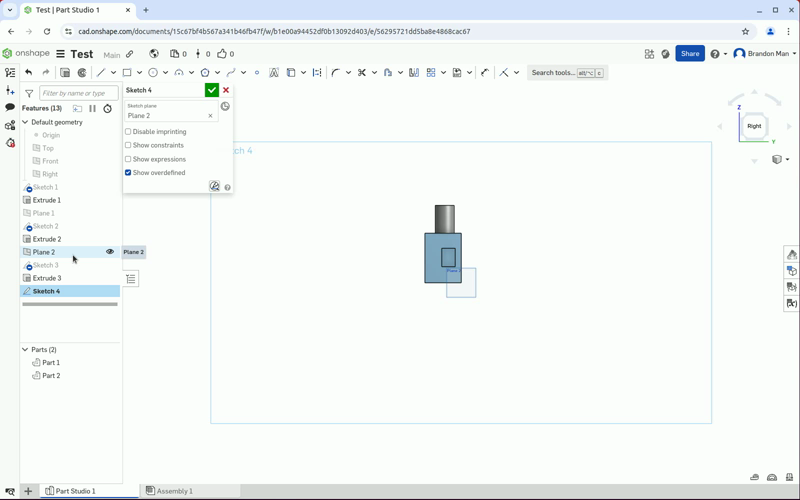
mouse_move(73, 352)
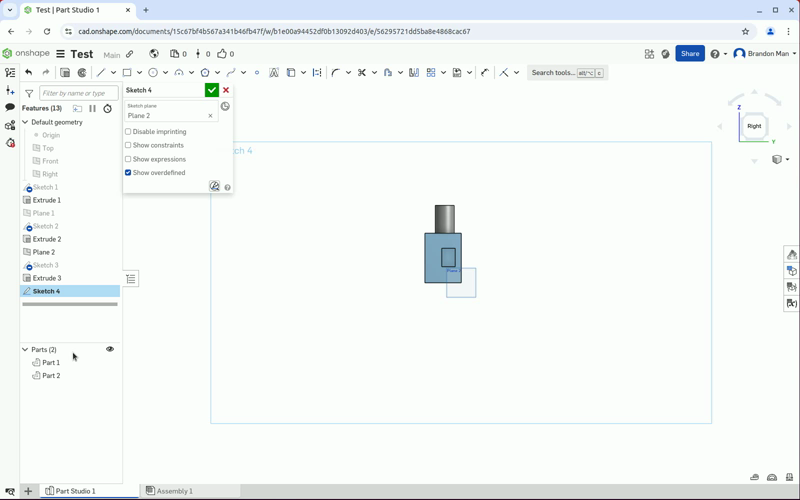
key(y)
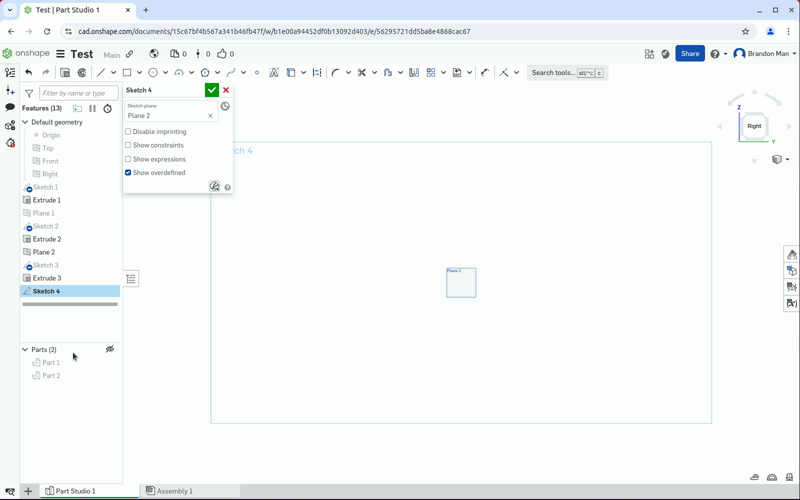
key(l)
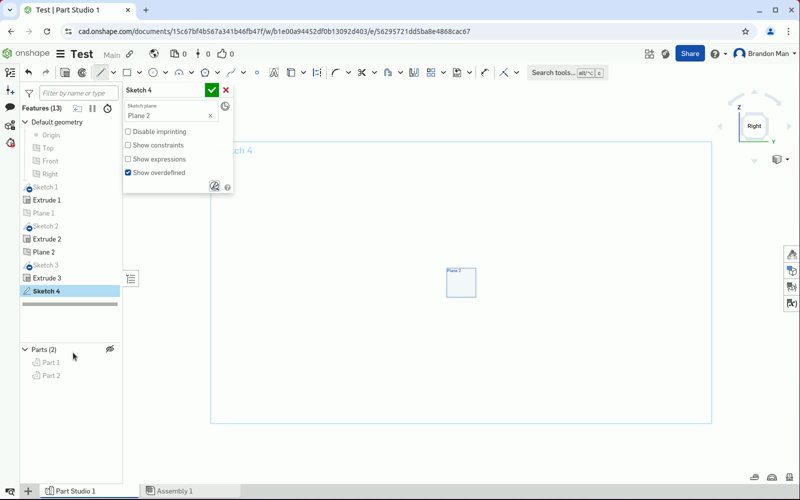
key_down(shift)
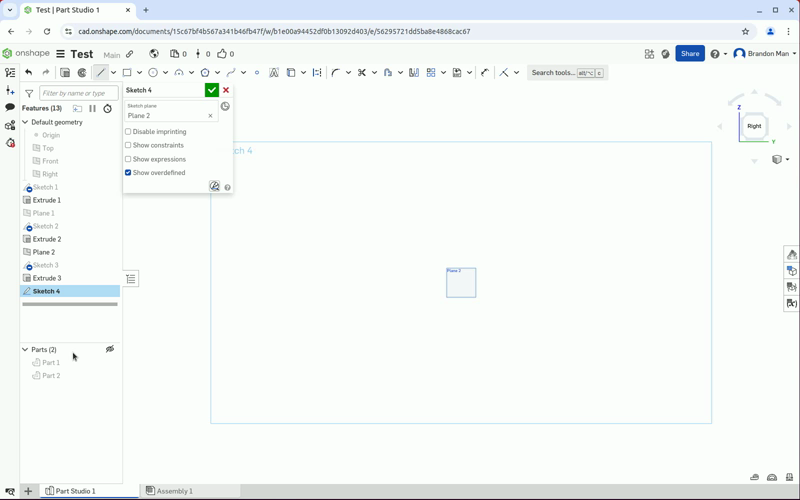
mouse_move(441, 266)
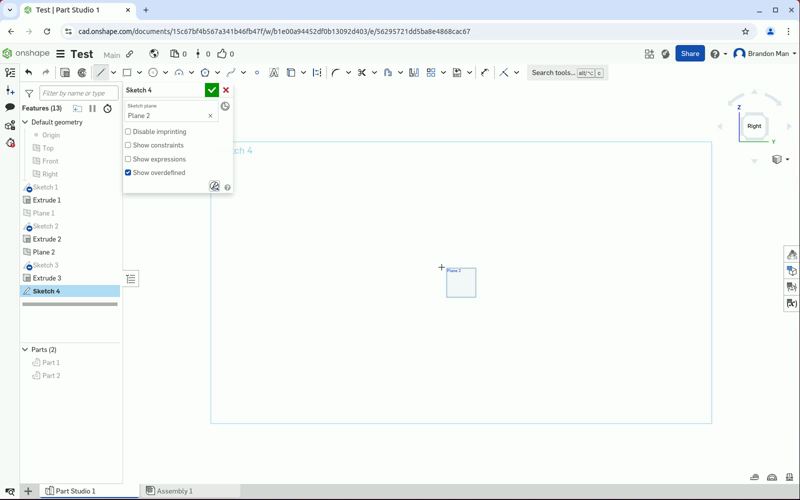
click(441, 266)
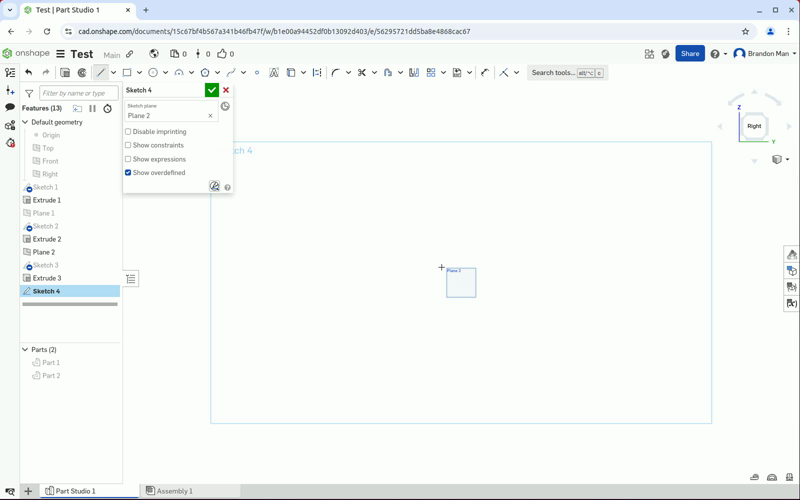
key_up(shift)
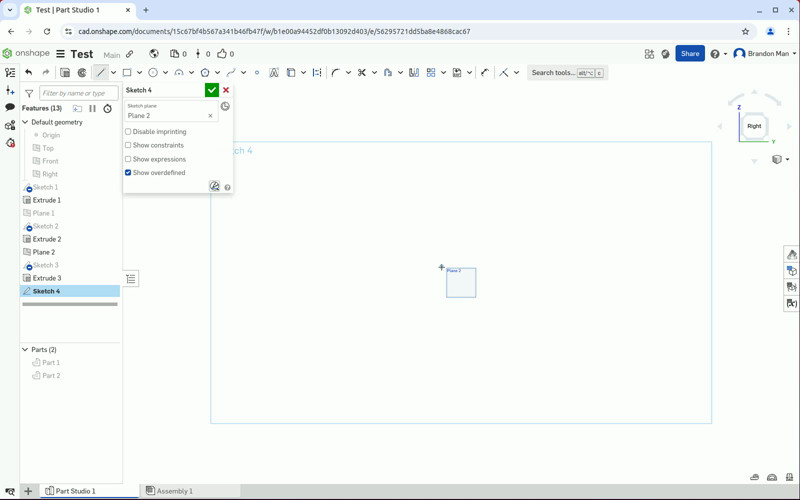
key_down(shift)
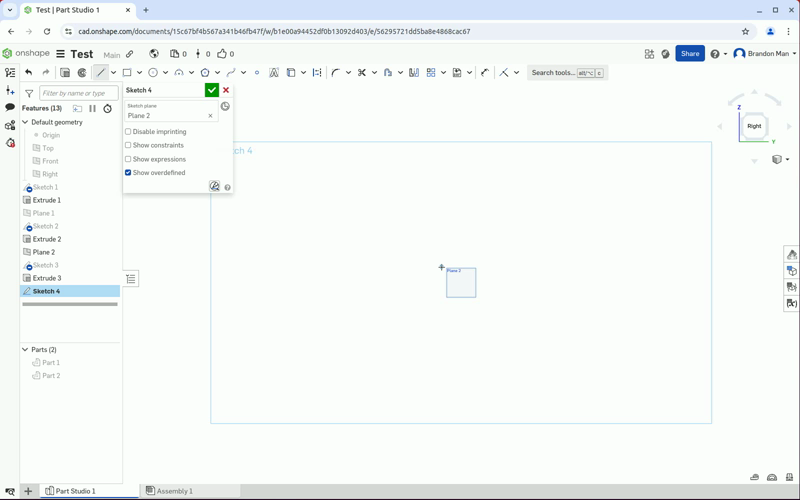
mouse_move(471, 266)
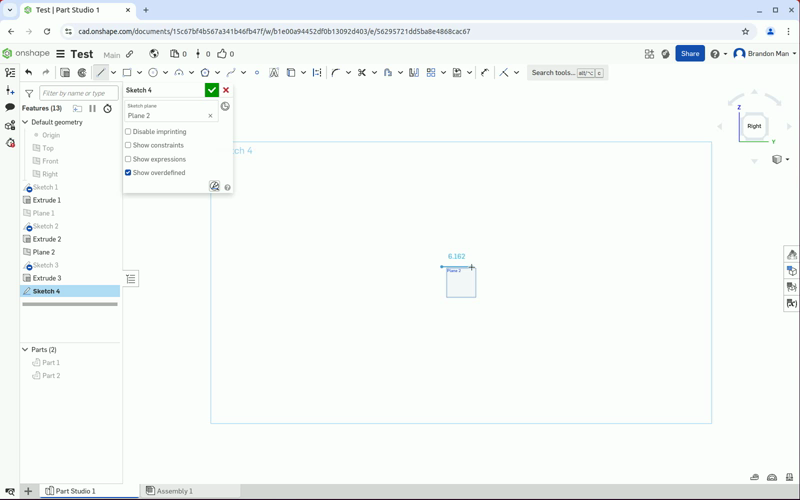
mouse_move(455, 266)
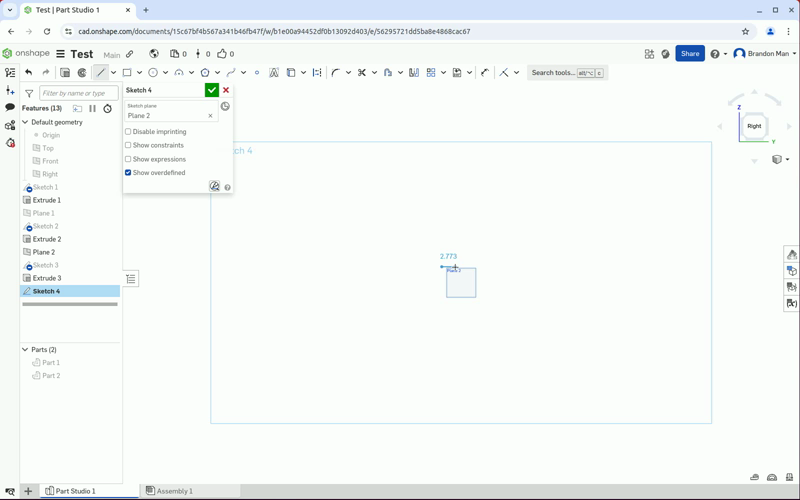
click(455, 266)
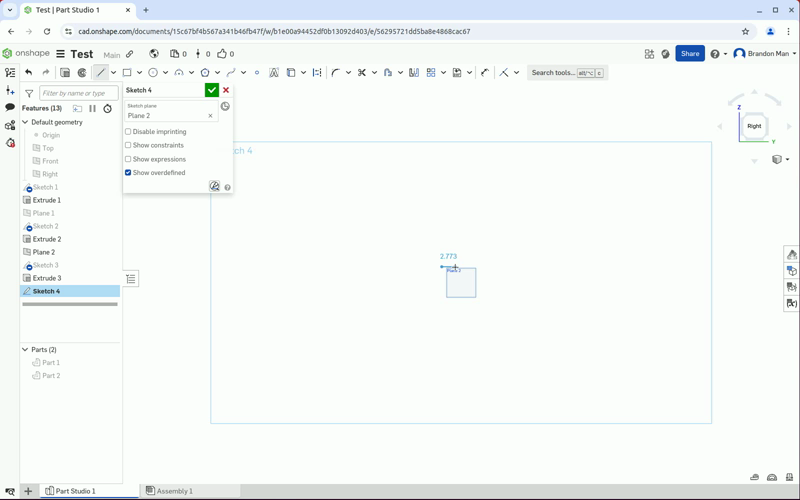
key_up(shift)
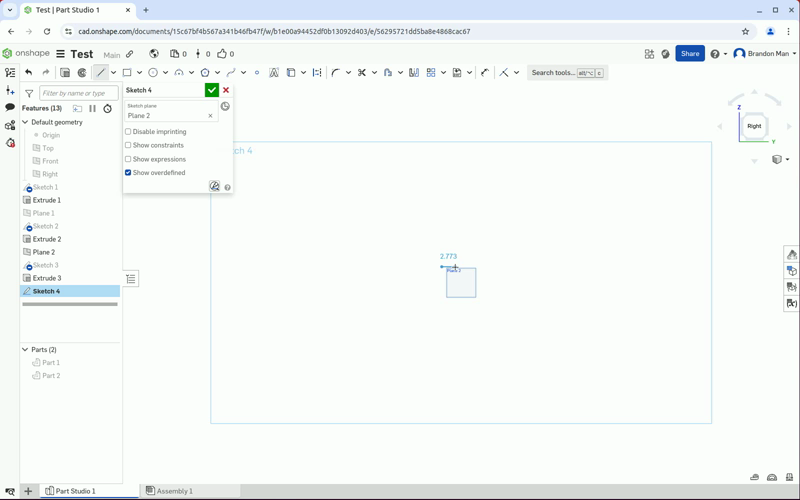
key_down(shift)
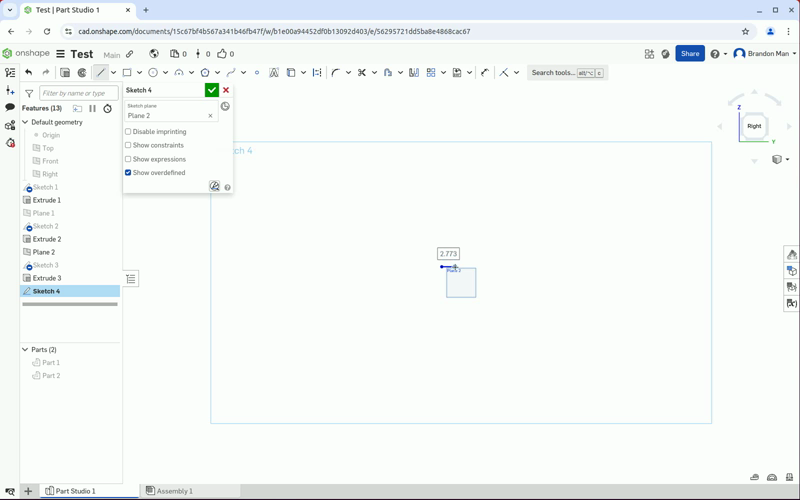
mouse_move(485, 266)
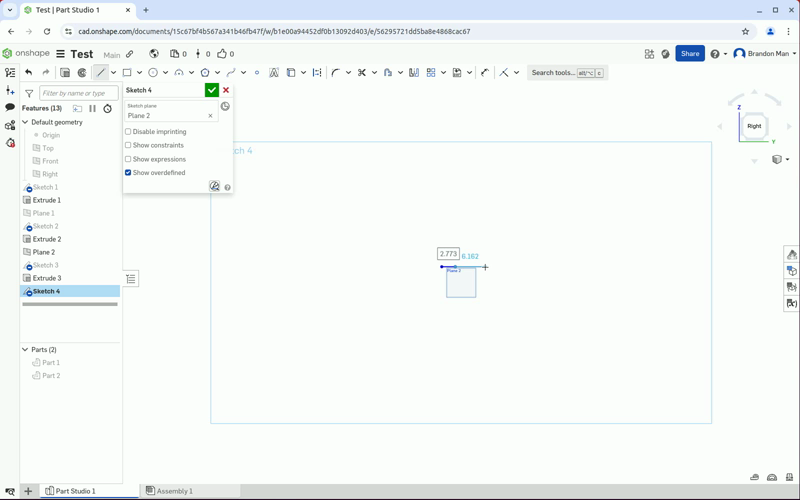
mouse_move(455, 248)
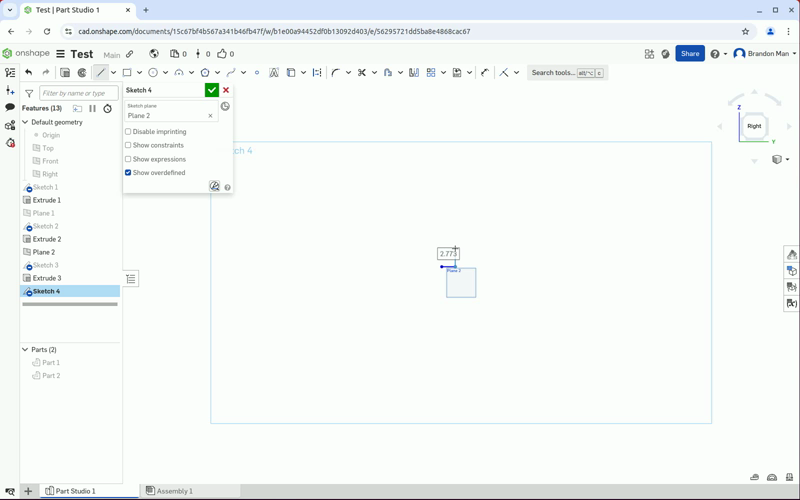
click(455, 248)
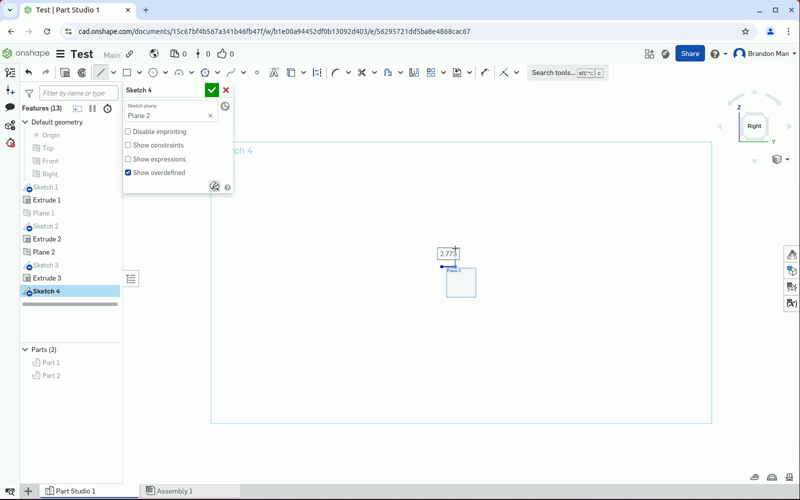
key_up(shift)
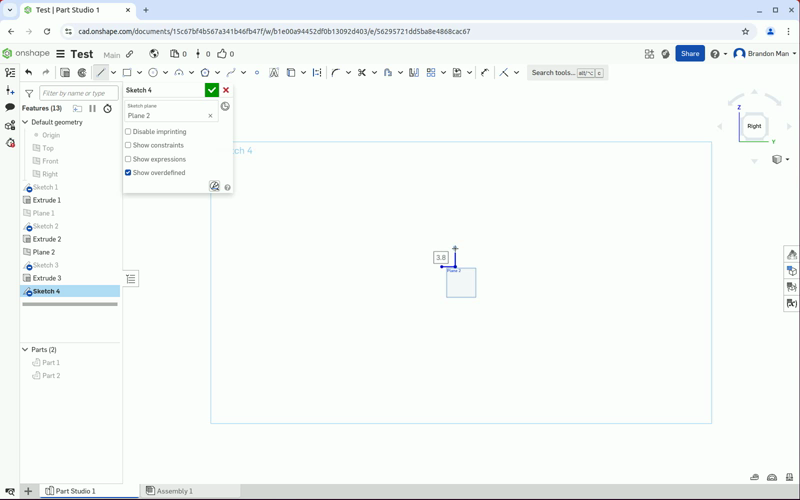
key_down(shift)
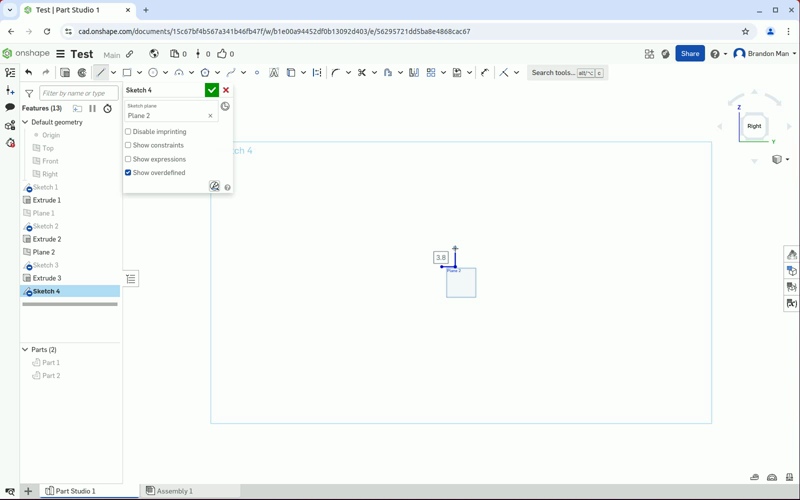
mouse_move(485, 248)
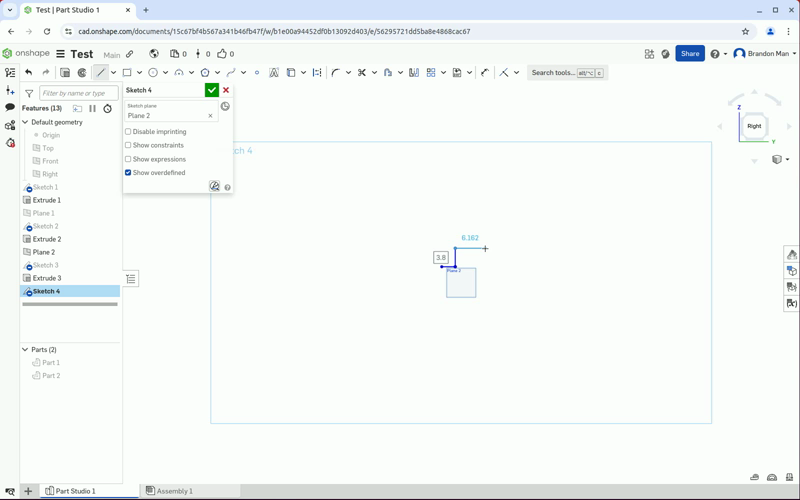
mouse_move(441, 248)
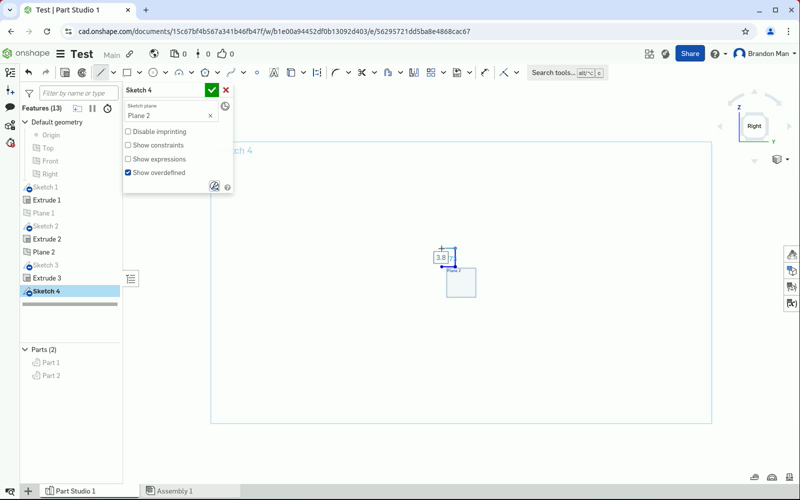
click(441, 248)
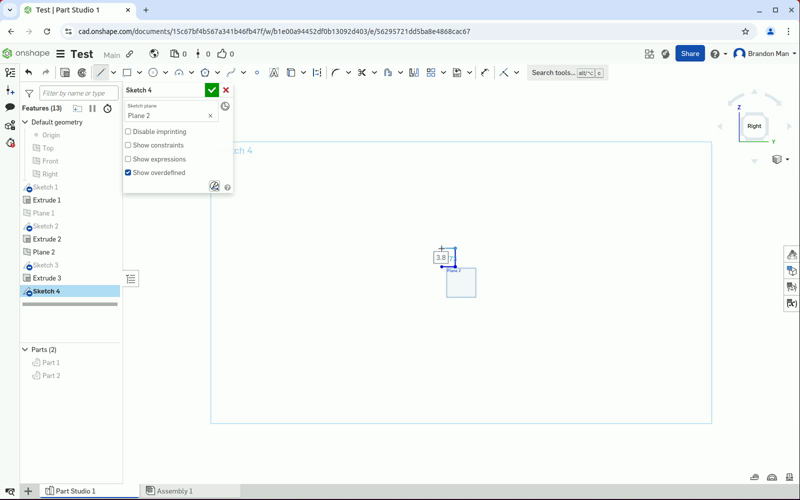
key_up(shift)
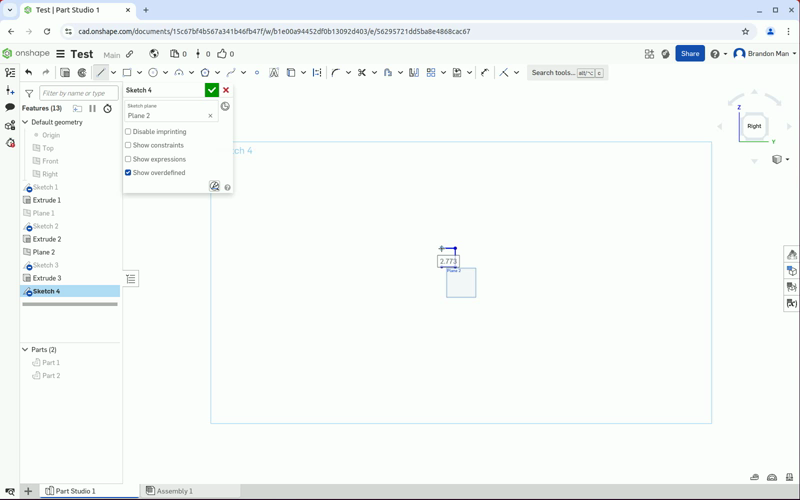
mouse_move(471, 248)
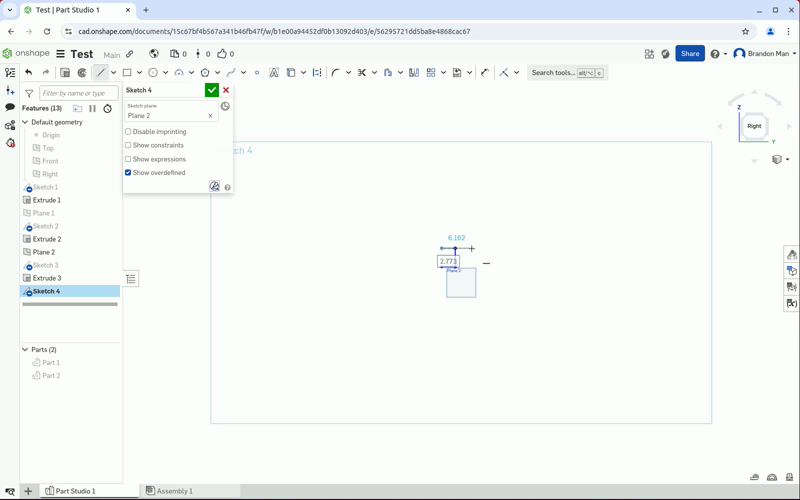
key_down(shift)
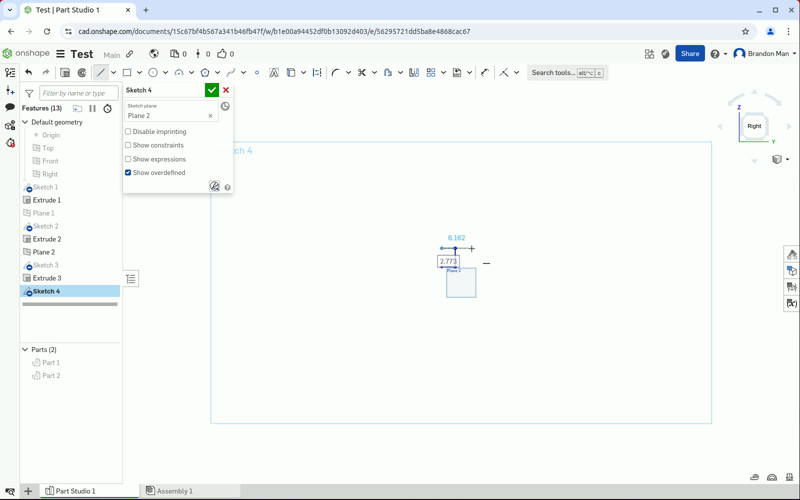
mouse_move(441, 266)
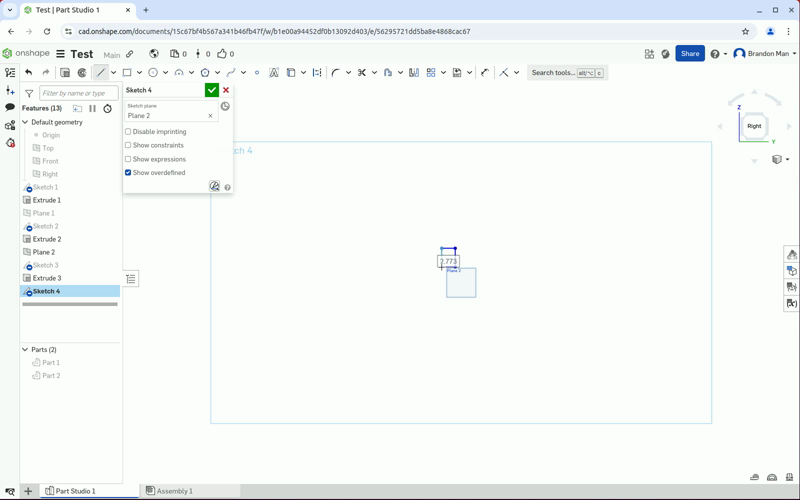
key_up(shift)
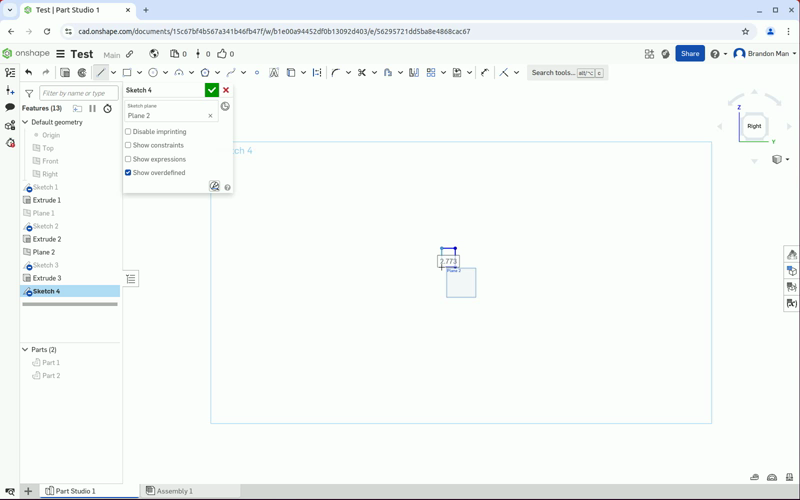
click(441, 266)
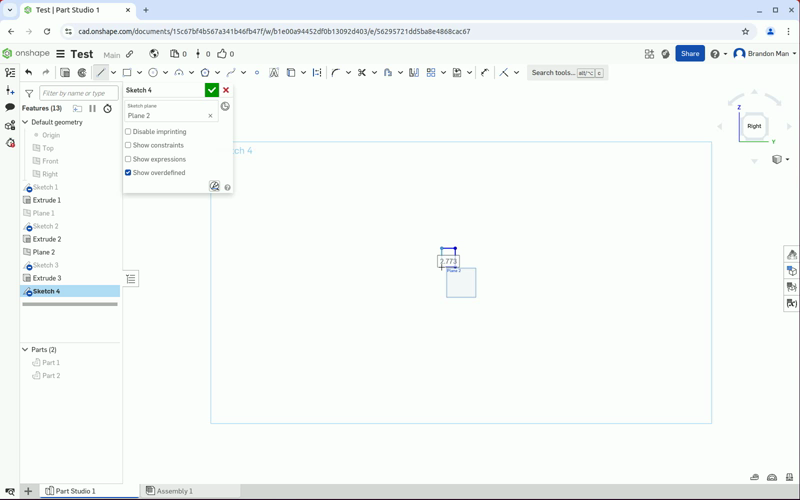
key(esc)
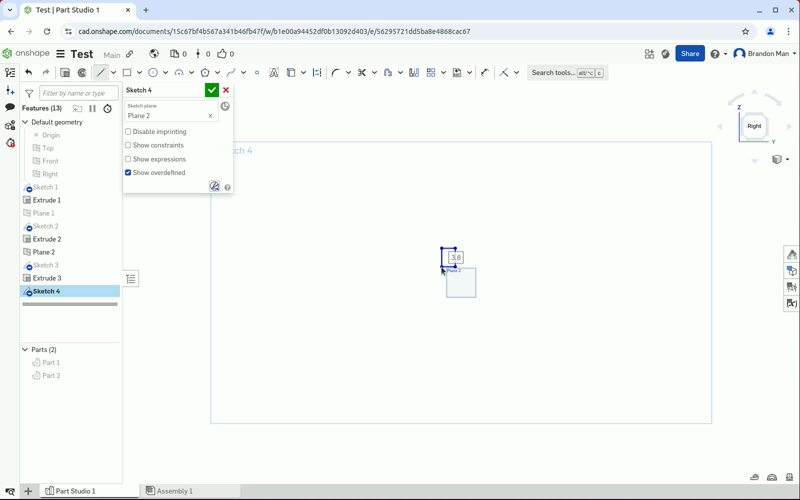
mouse_move(453, 257)
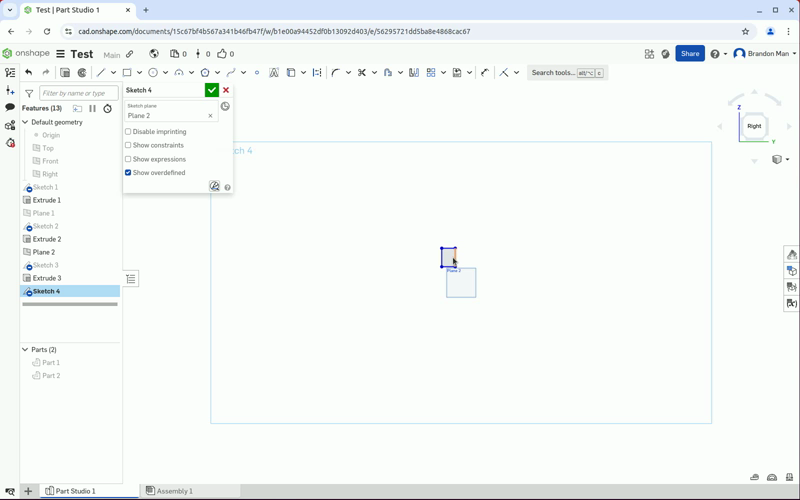
scroll(6)
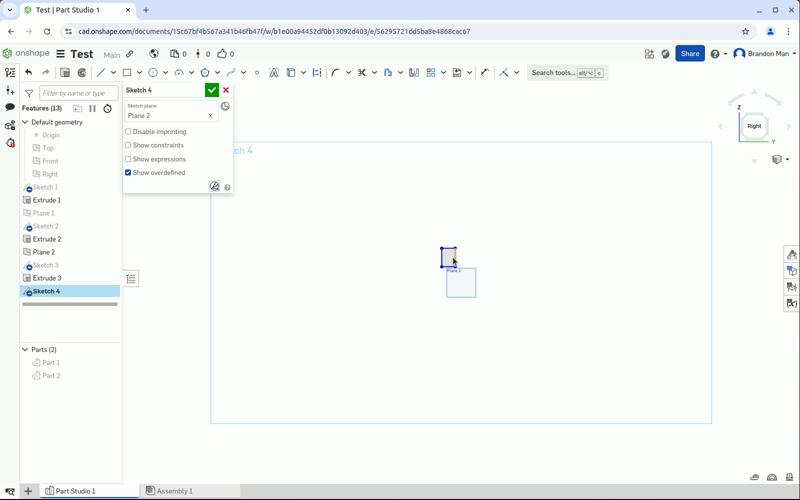
scroll(6)
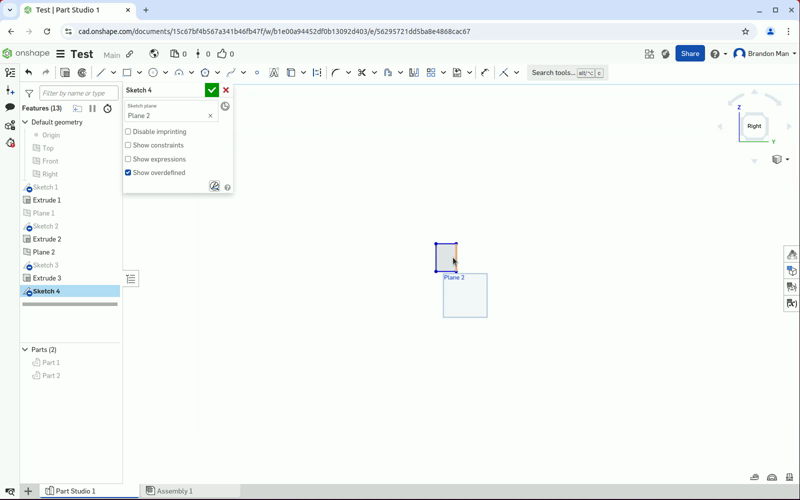
scroll(6)
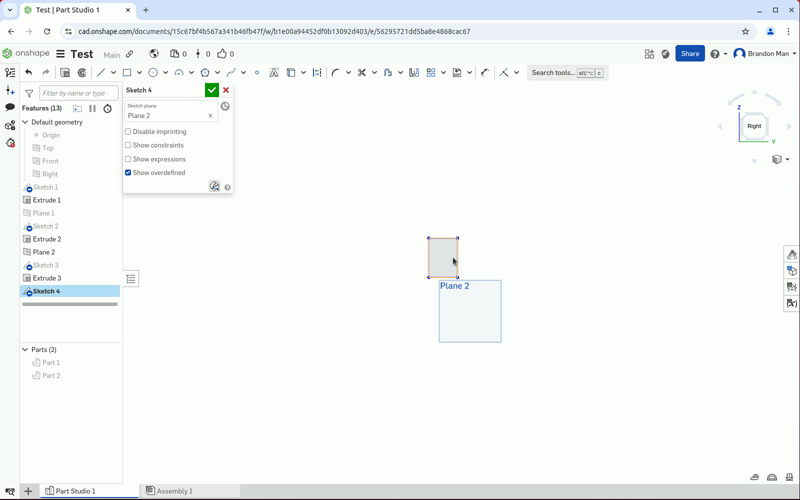
scroll(6)
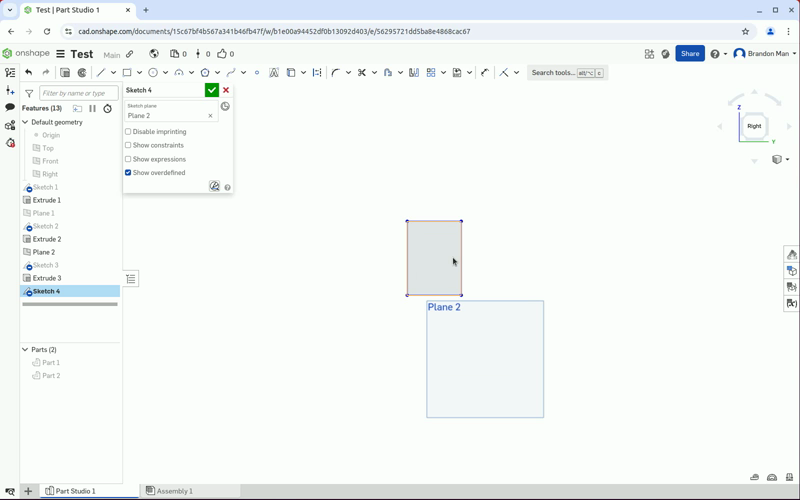
scroll(6)
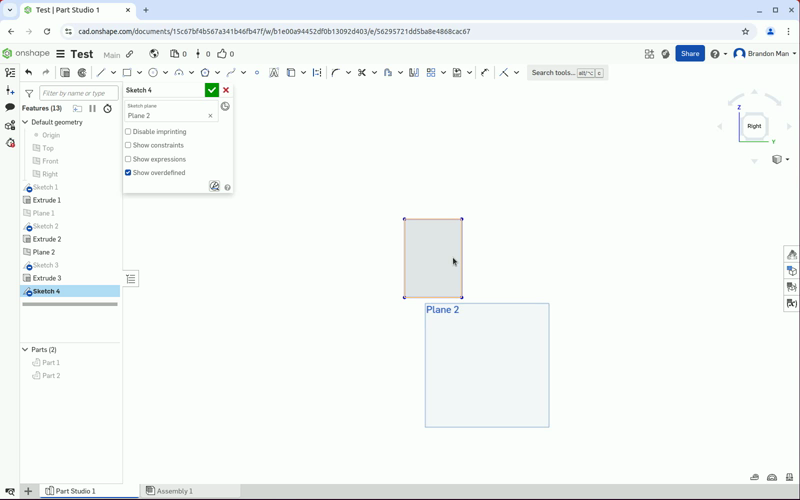
scroll(6)
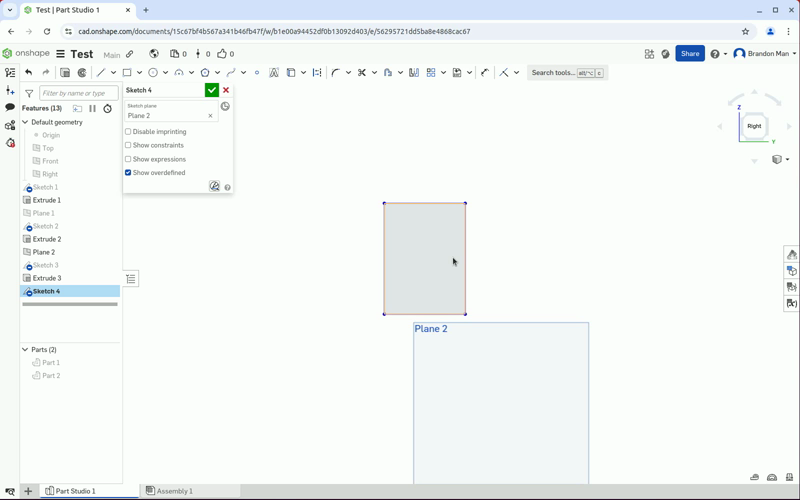
scroll(6)
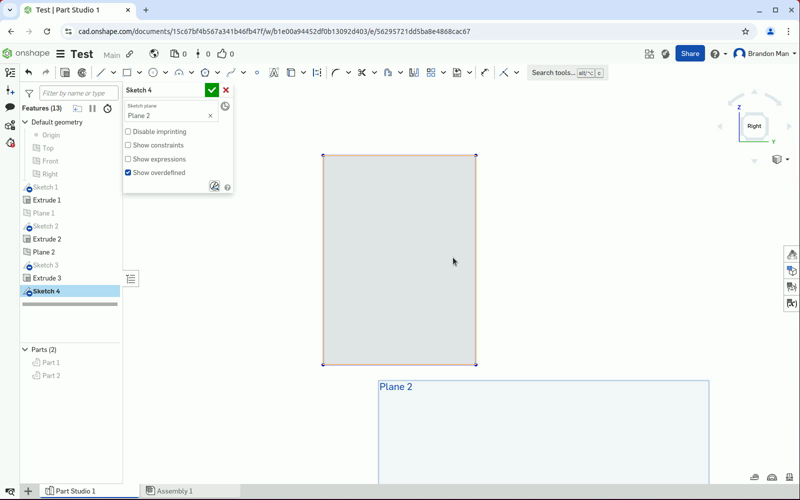
click(453, 257)
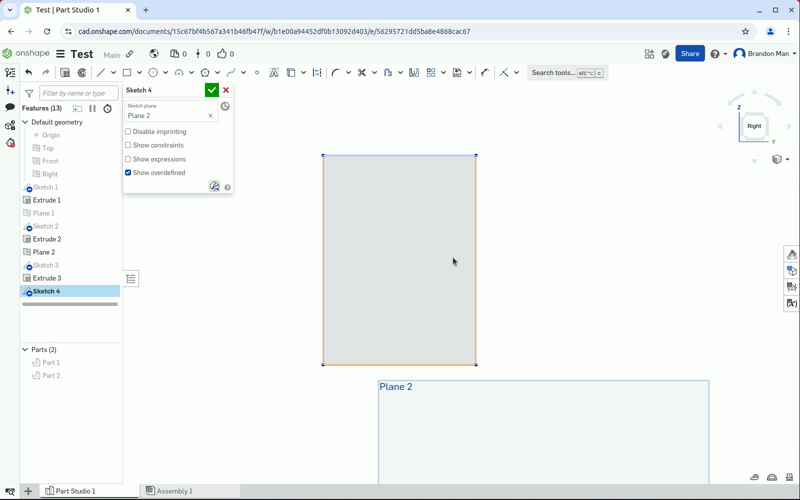
scroll(-6)
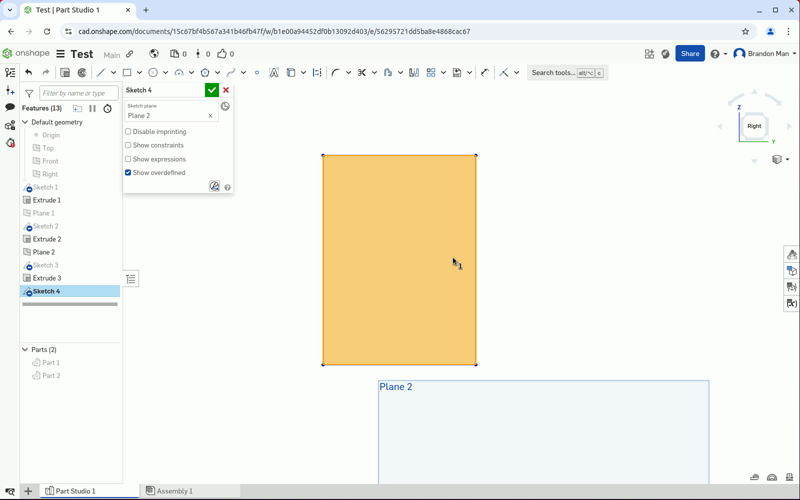
scroll(-6)
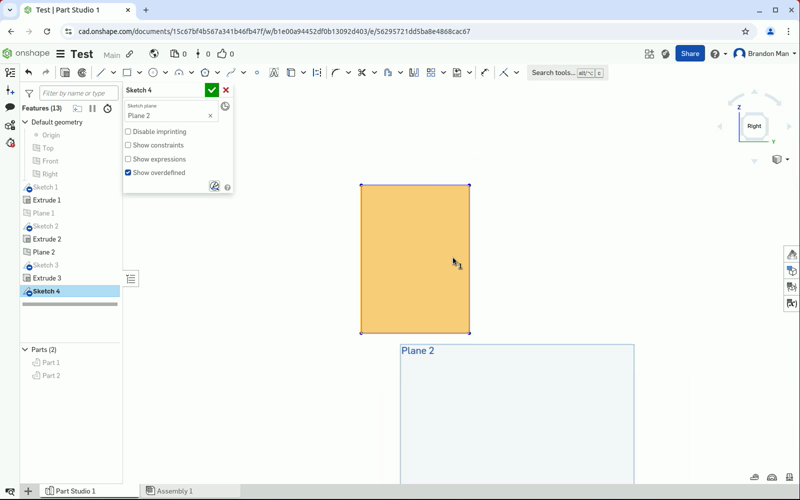
scroll(-6)
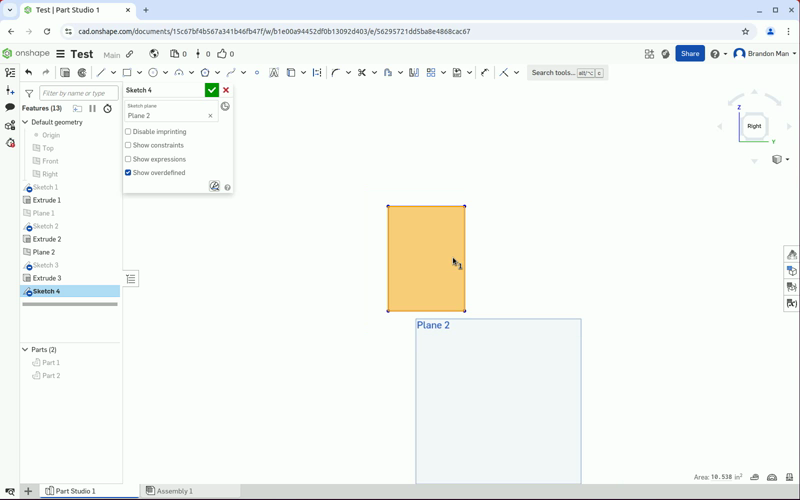
scroll(-6)
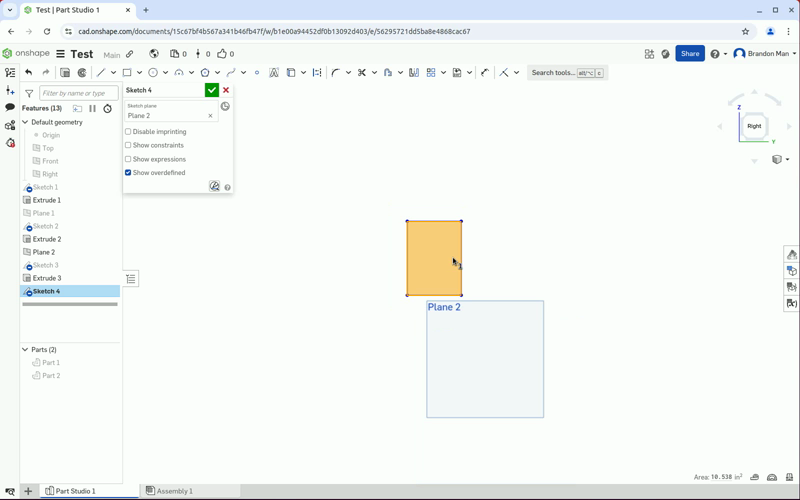
scroll(-6)
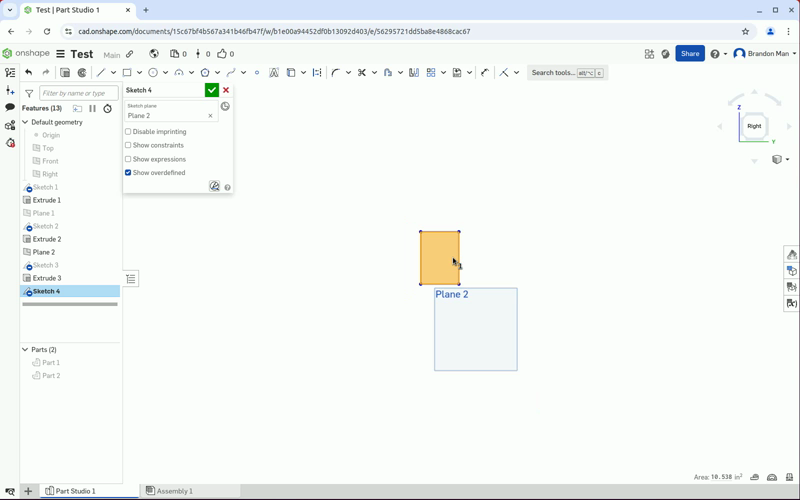
scroll(-6)
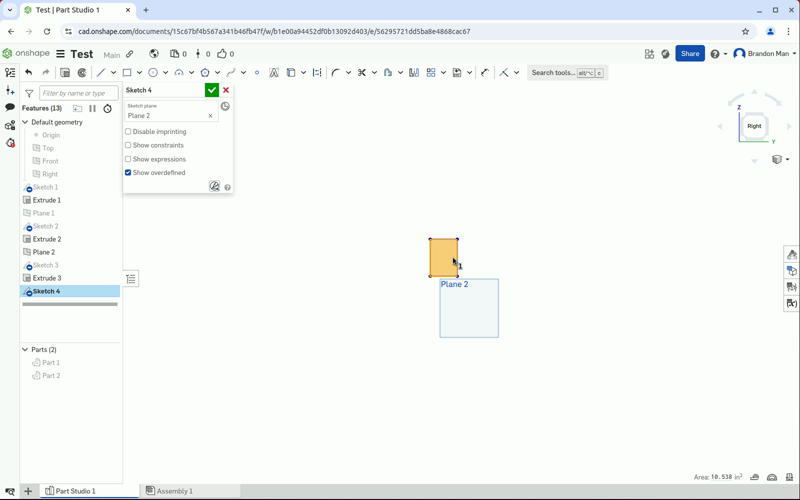
scroll(-6)
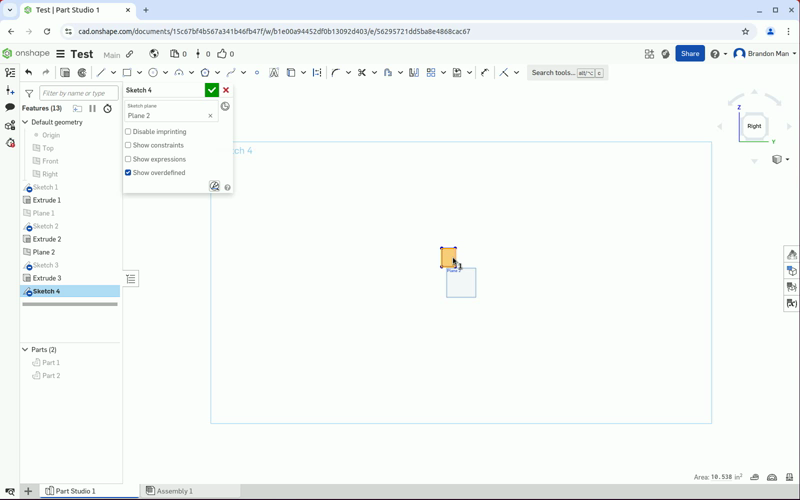
mouse_move(73, 352)
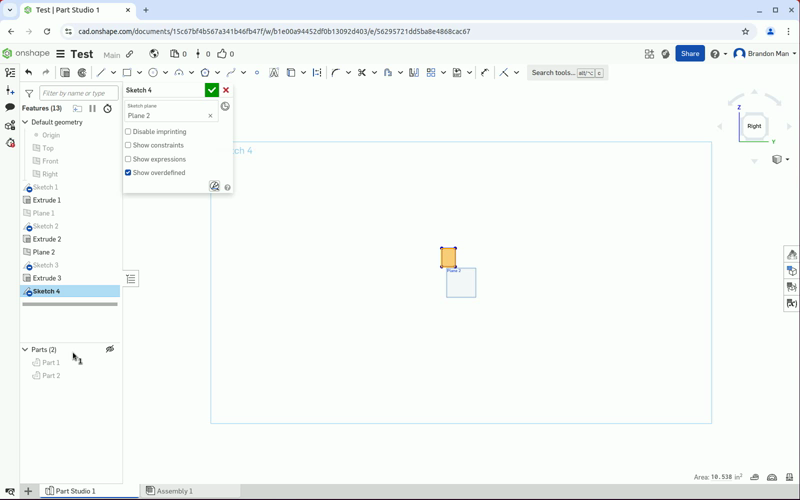
key(shift+y)
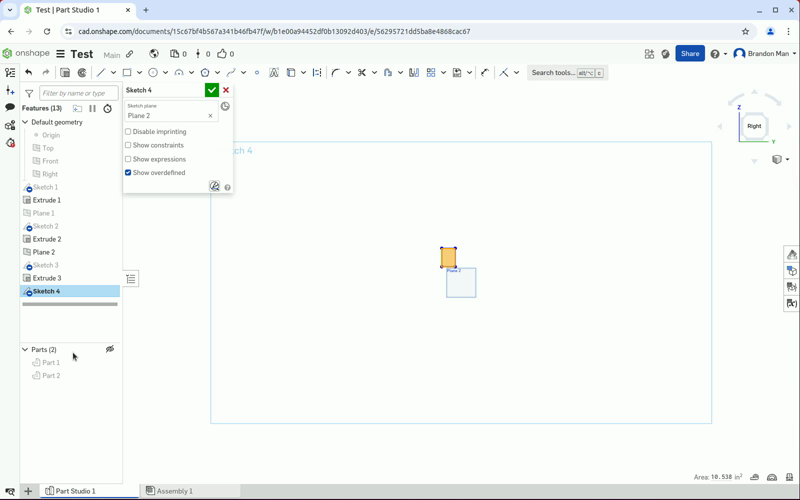
key(shift+e)
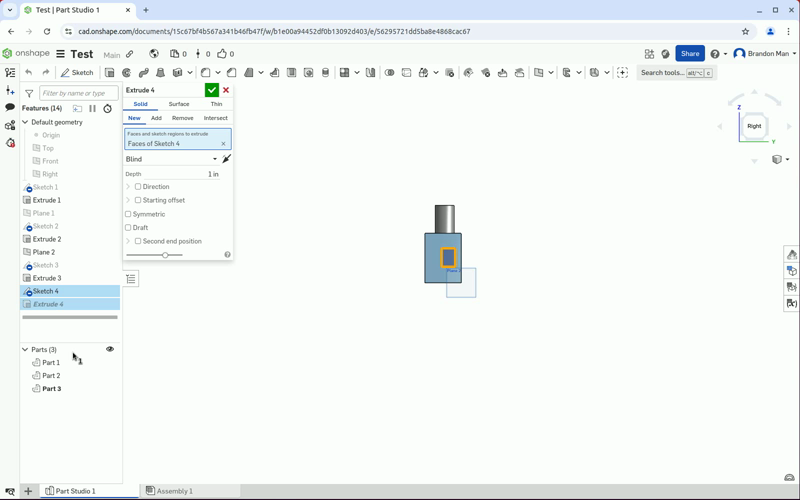
mouse_move(143, 106)
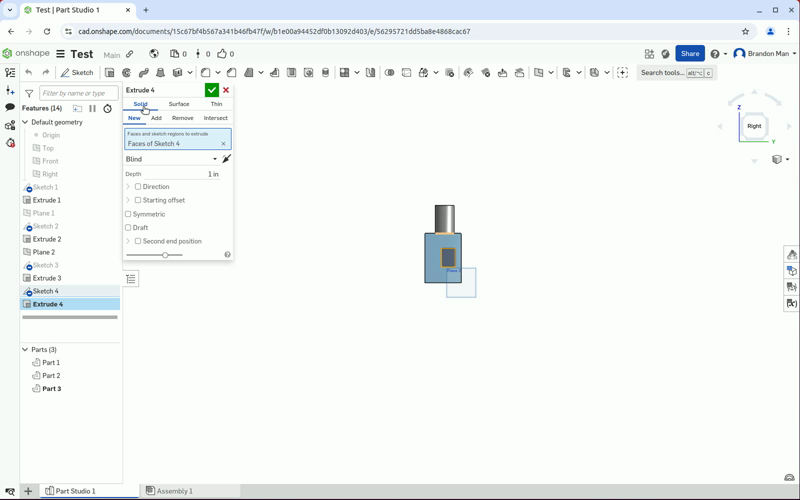
click(143, 106)
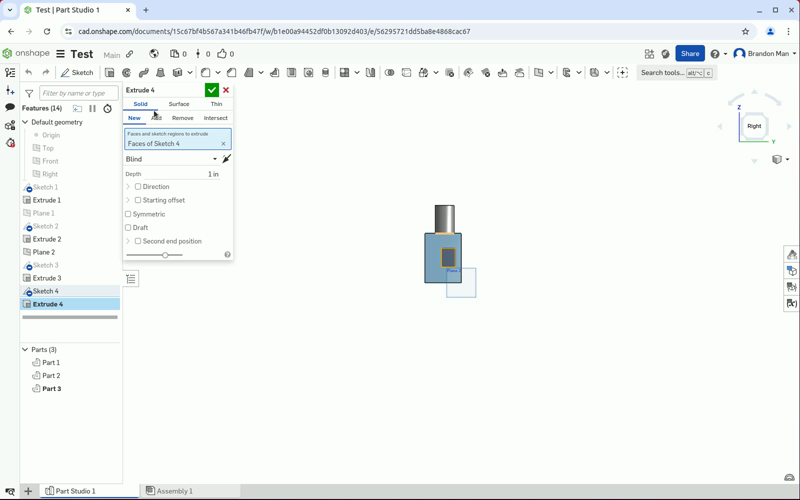
mouse_move(186, 120)
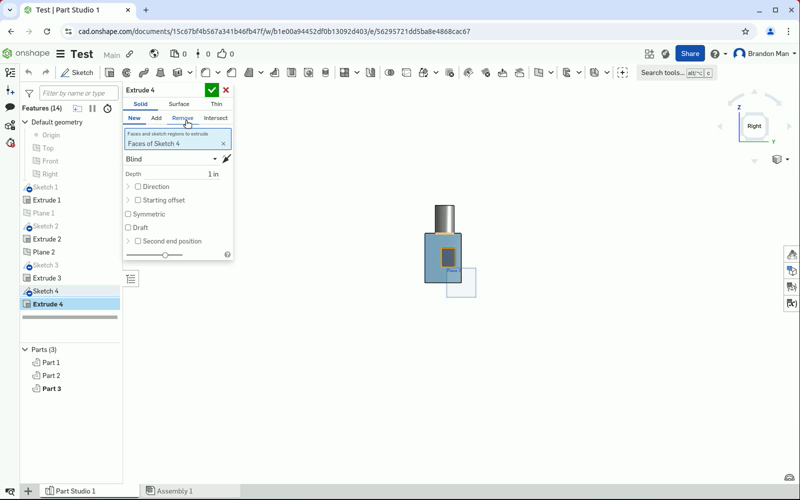
click(186, 120)
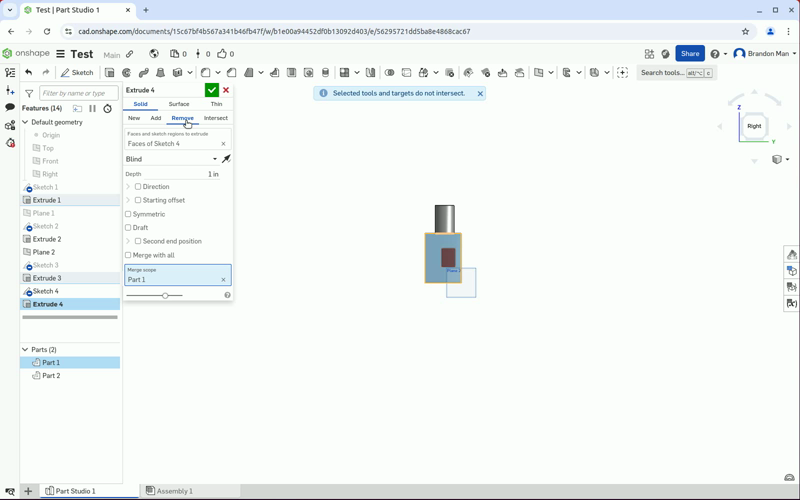
key(tab, 4)
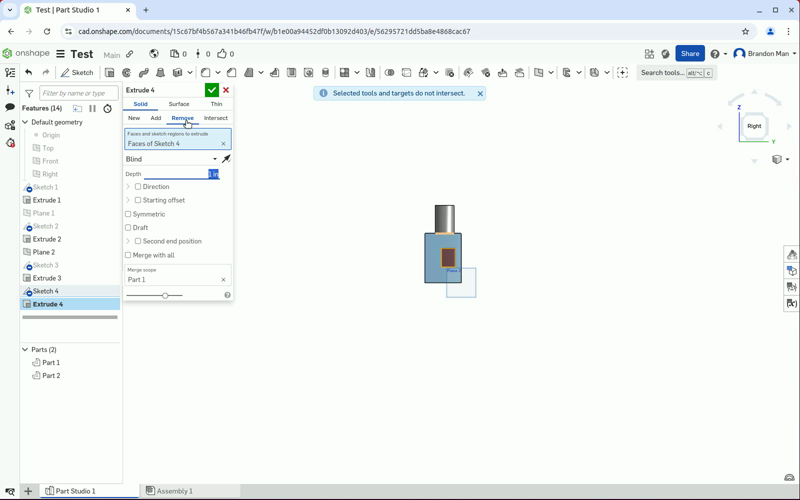
text(6.018)
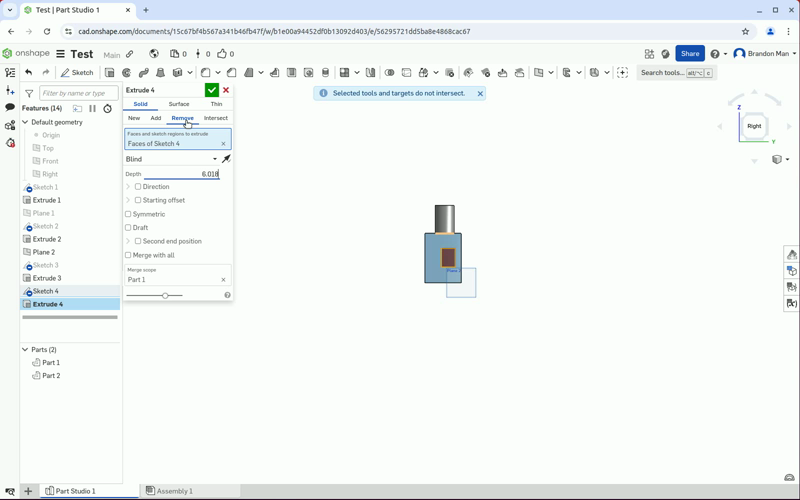
key(tab, 6)
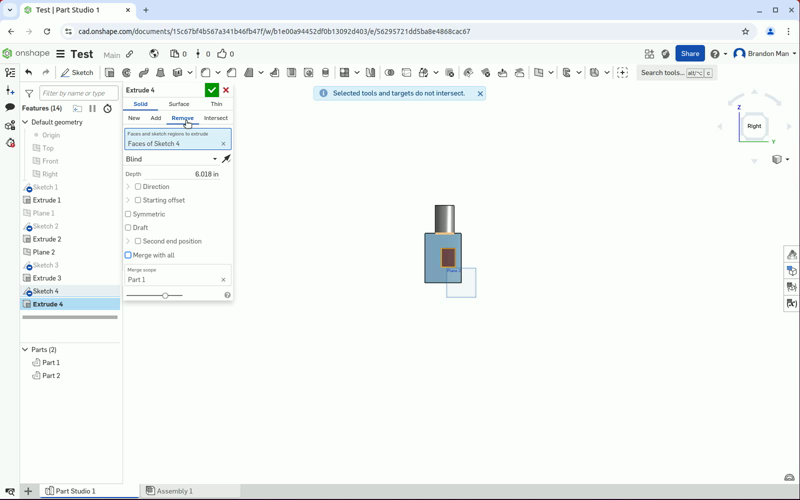
key(space)
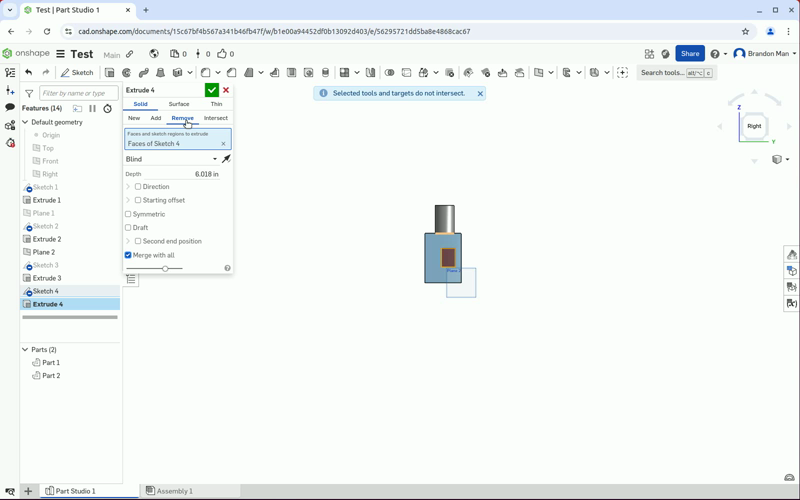
key(enter)
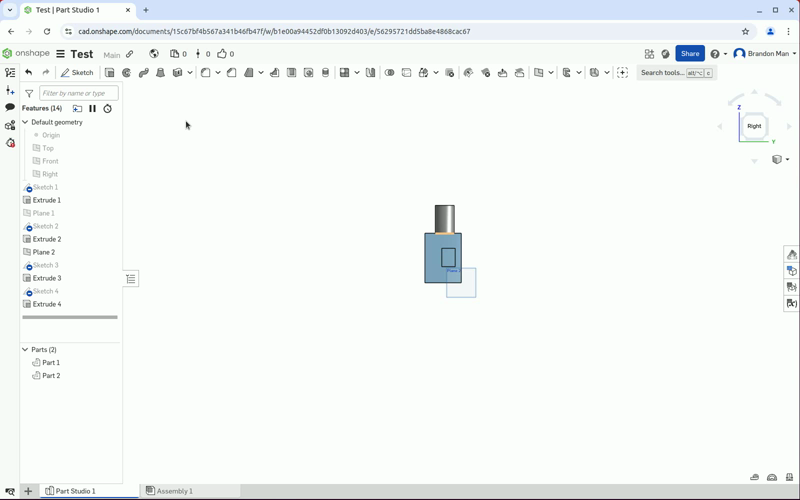
key(shift+h)
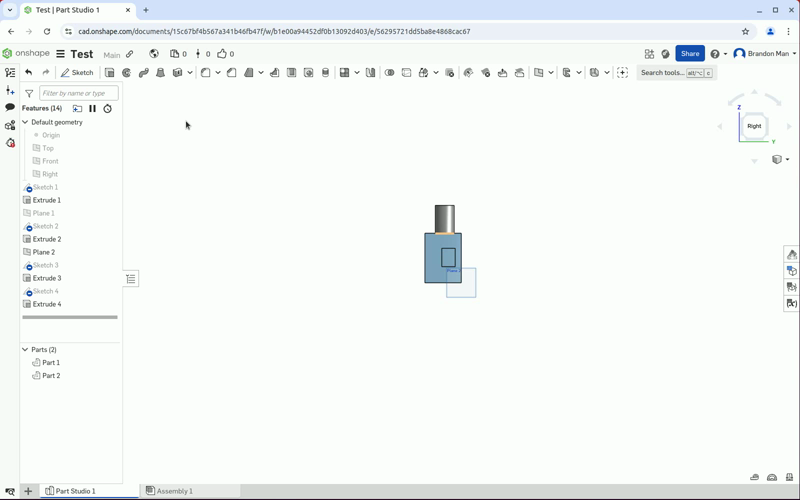
key(shift+h)
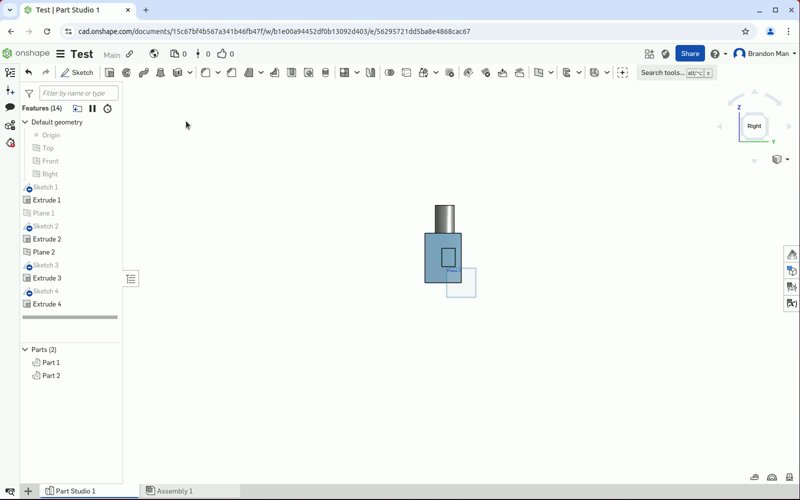
mouse_move(73, 189)
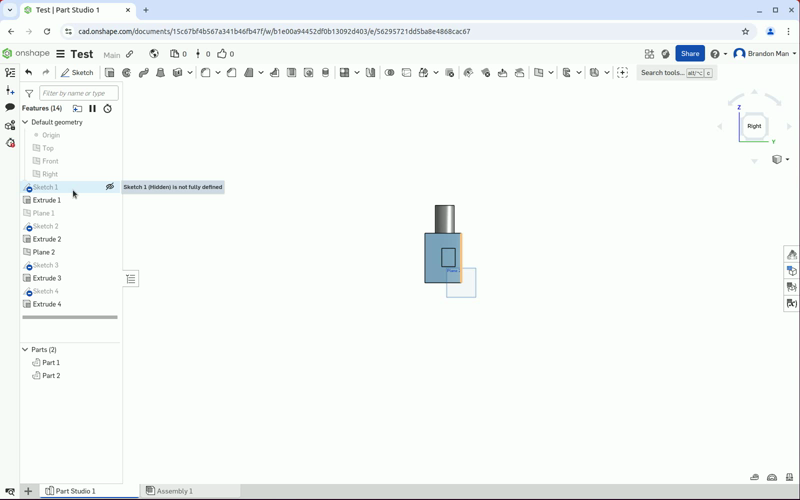
click(73, 189)
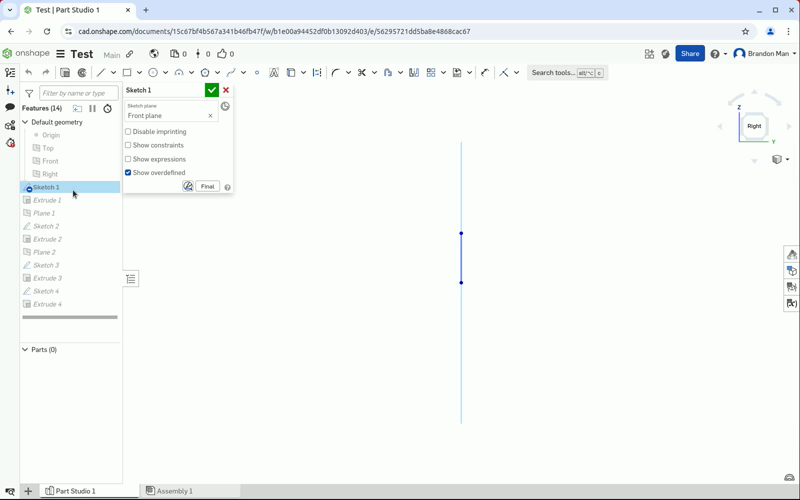
mouse_move(229, 92)
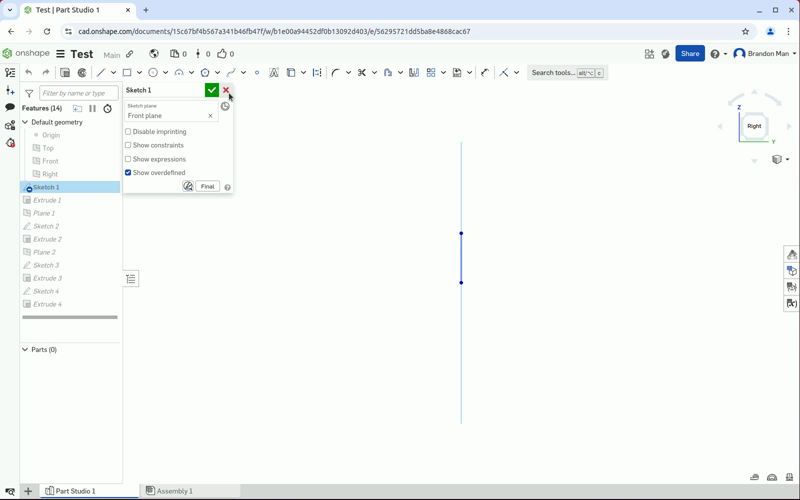
click(229, 92)
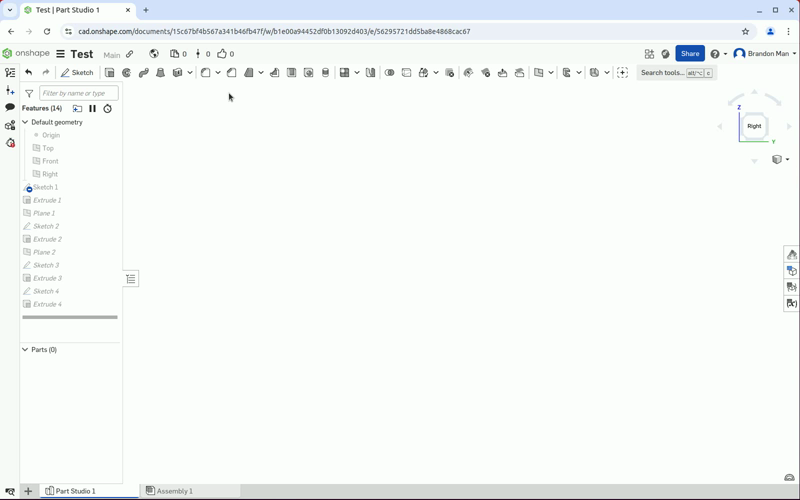
mouse_move(73, 352)
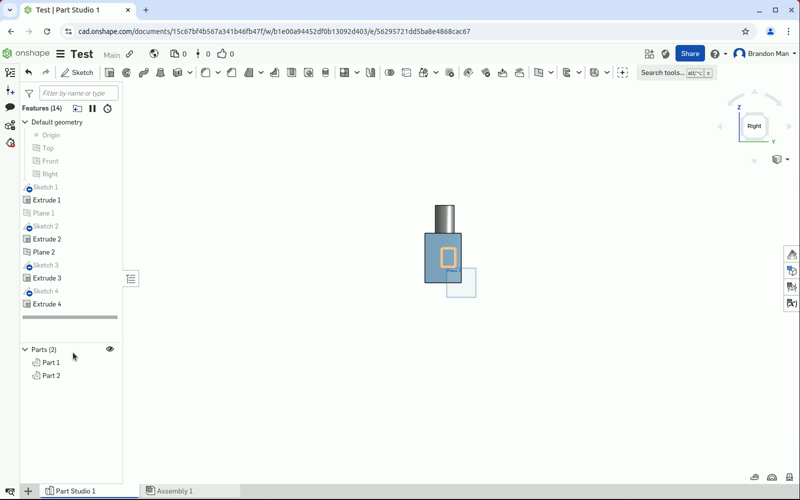
key(y)
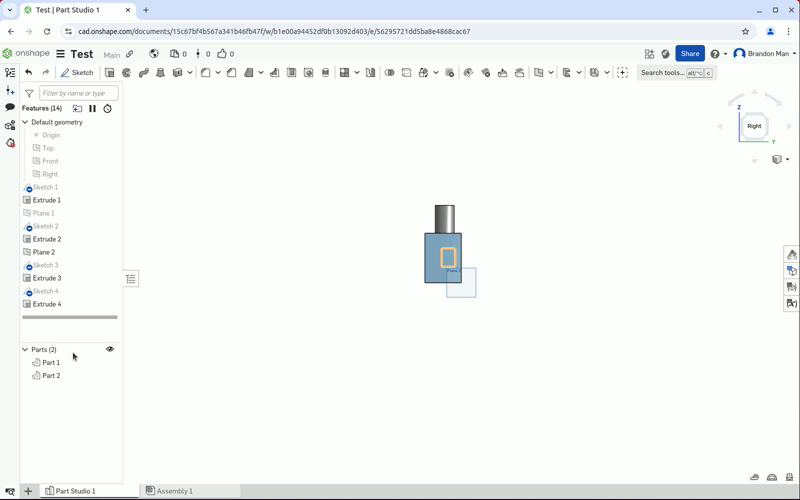
key(shift+p)
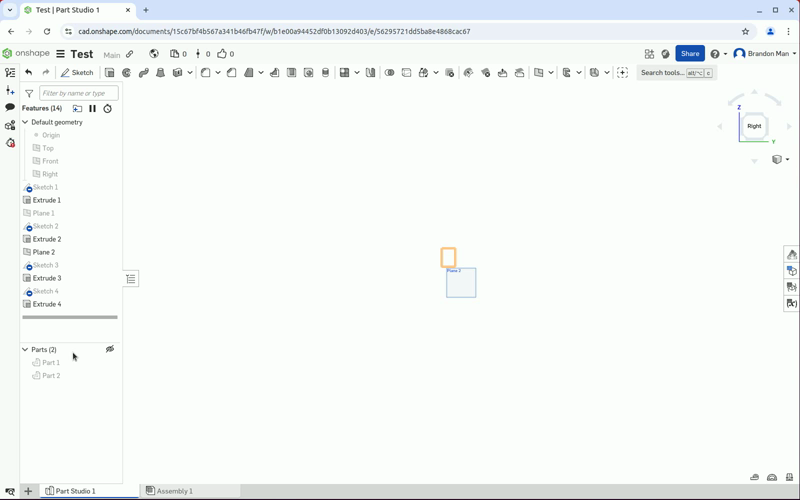
key(space)
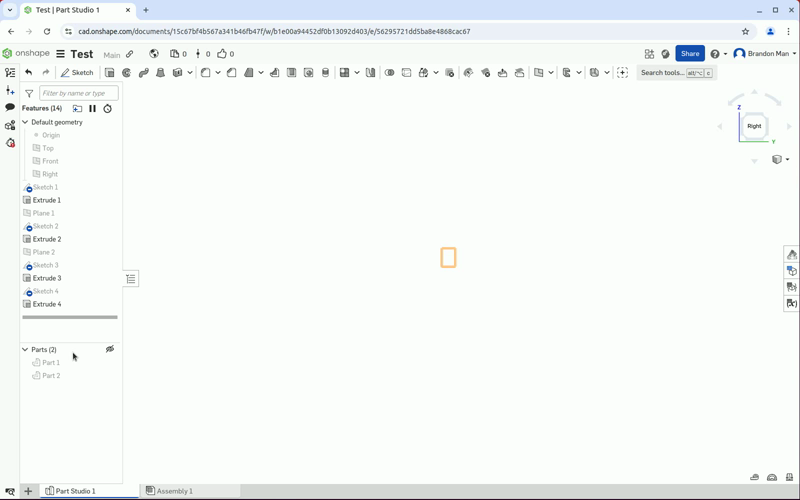
key_down(shift)
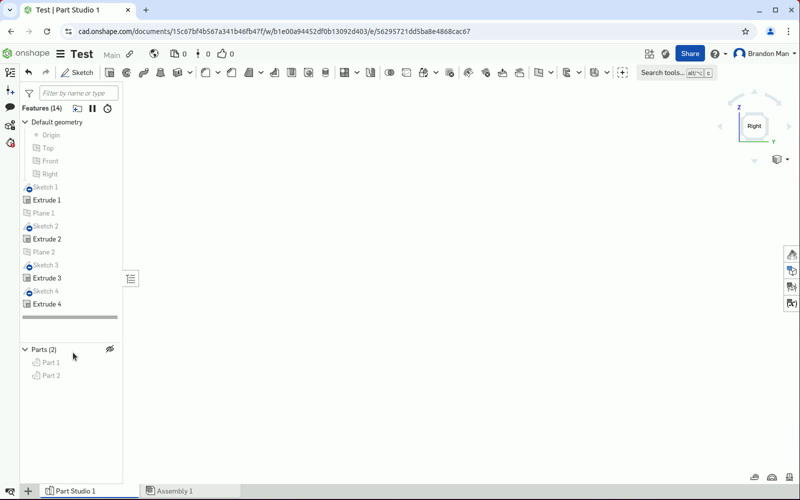
key(right)
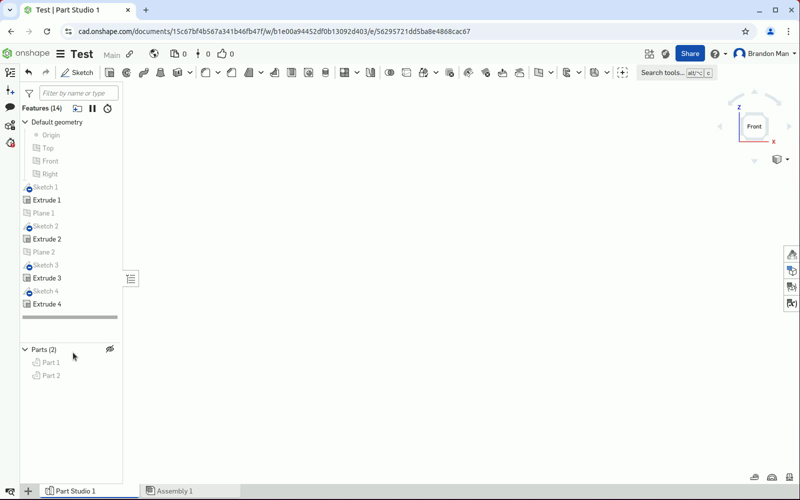
key_up(shift)
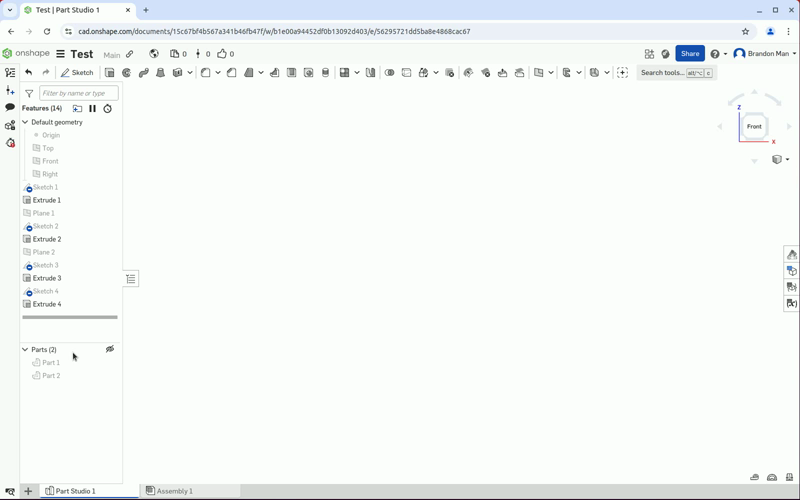
mouse_move(73, 352)
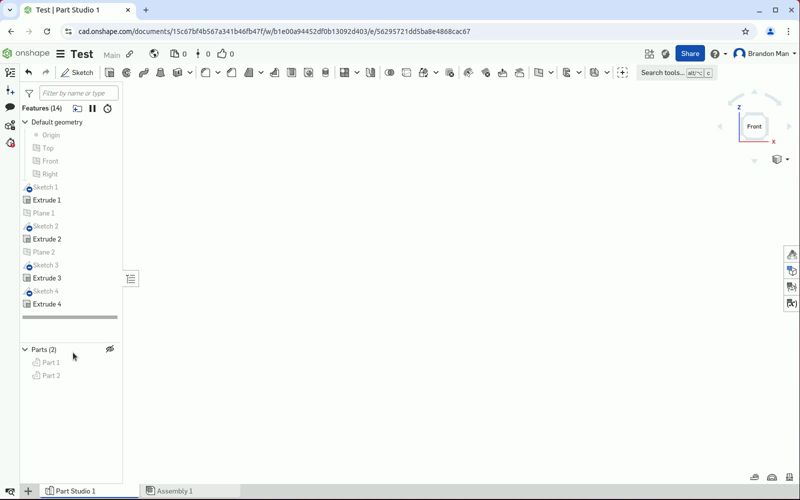
key(shift+y)
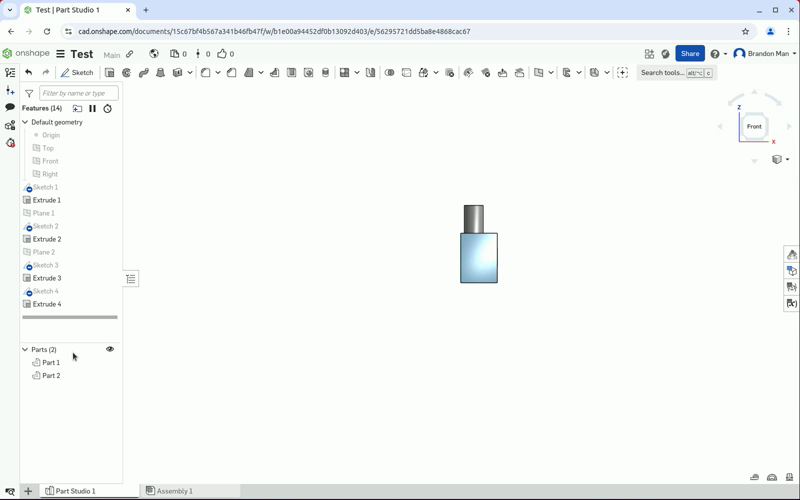
mouse_move(541, 75)
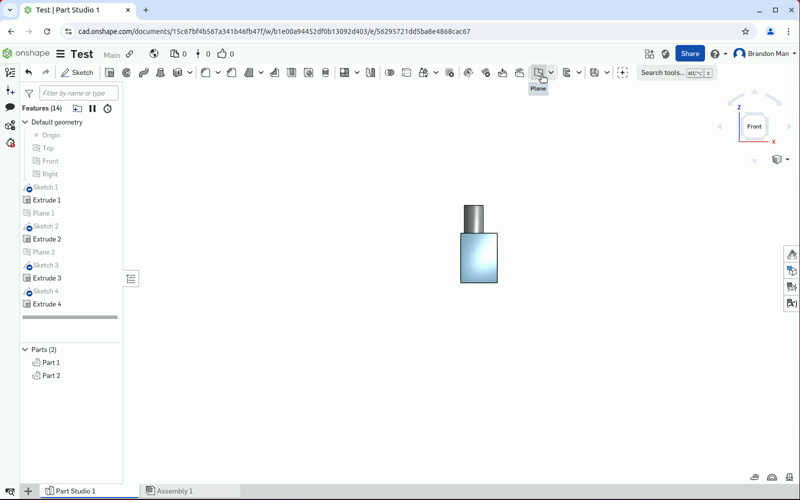
click(541, 75)
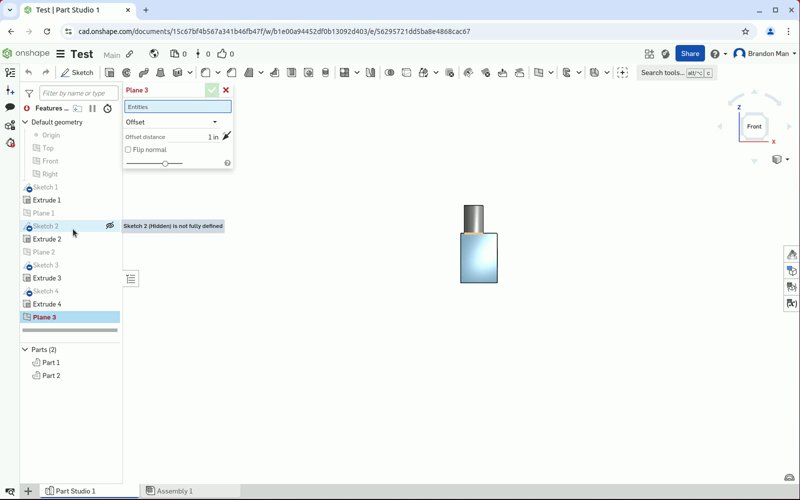
scroll(3)
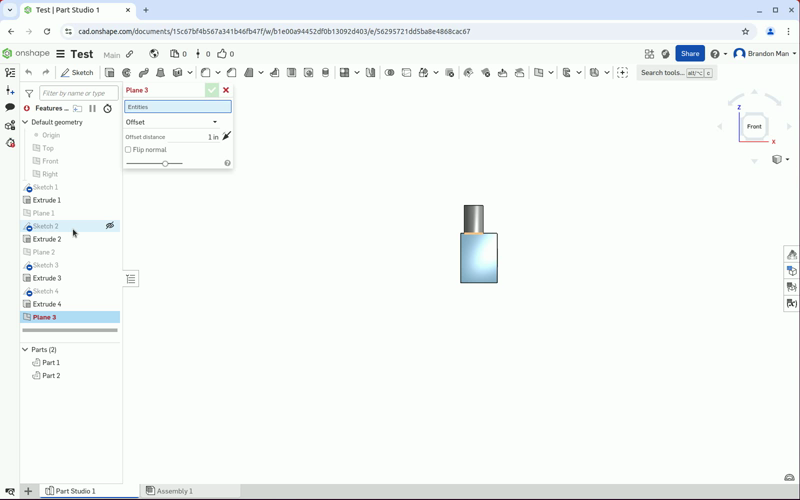
mouse_move(73, 163)
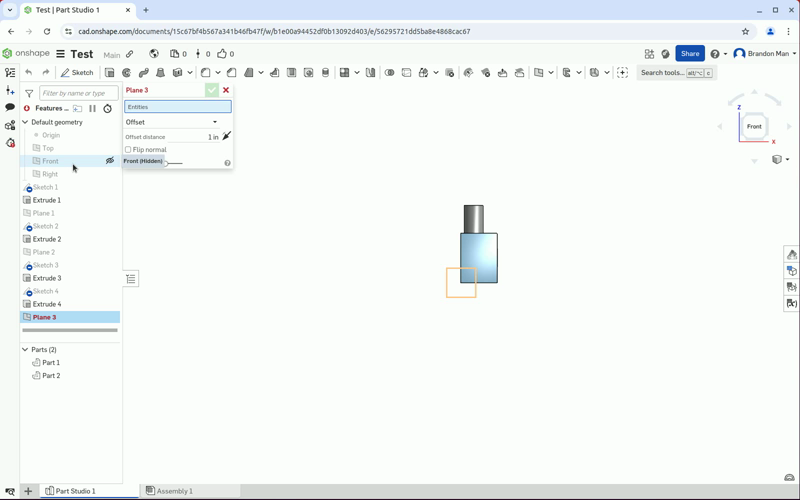
click(73, 163)
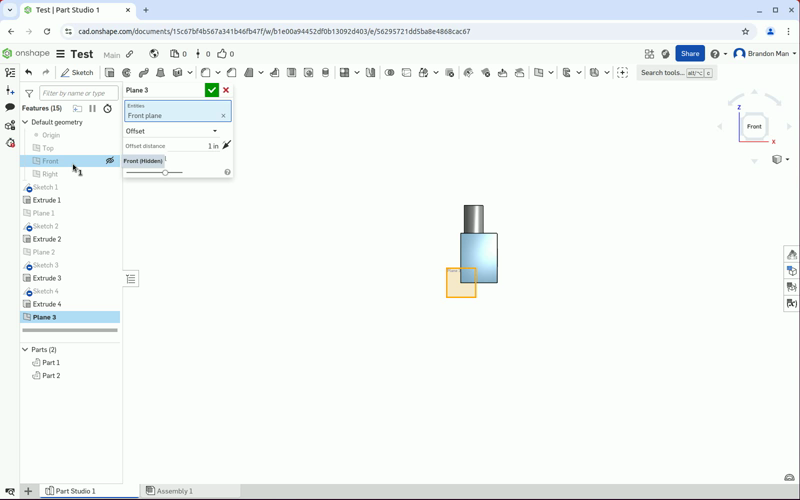
key(tab, 2)
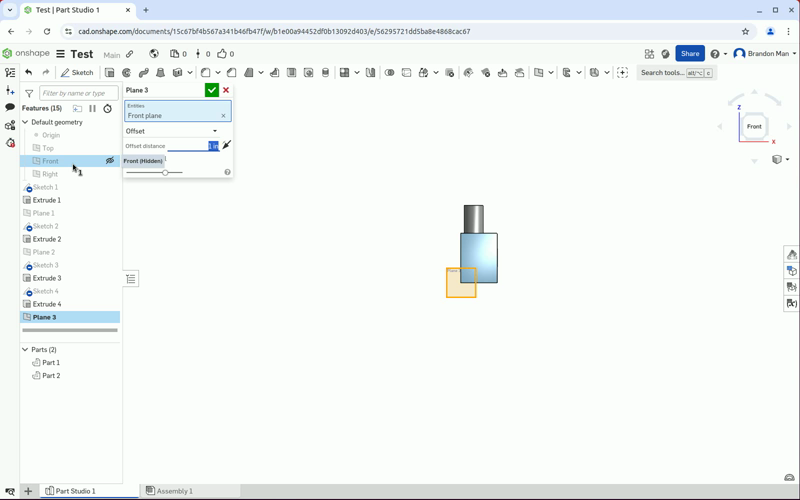
text(7.456)
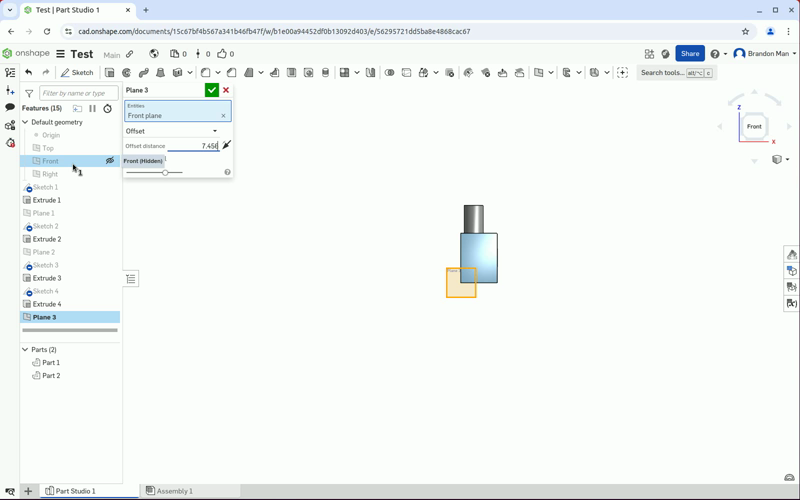
key(enter, 2)
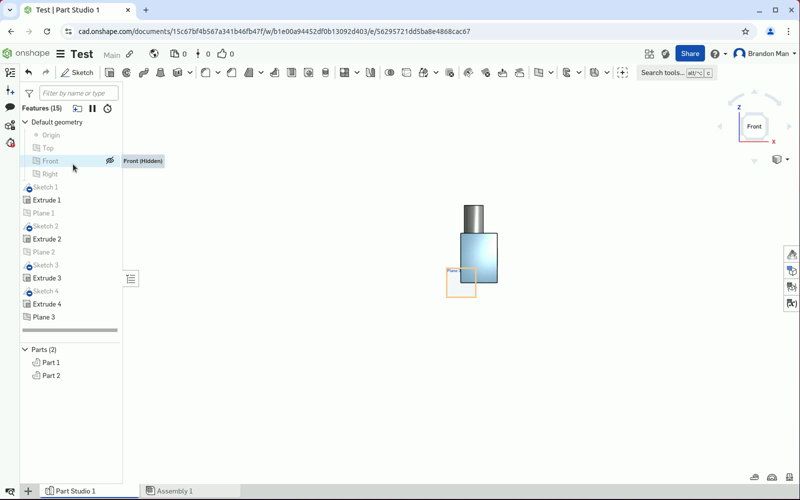
key(shift+s)
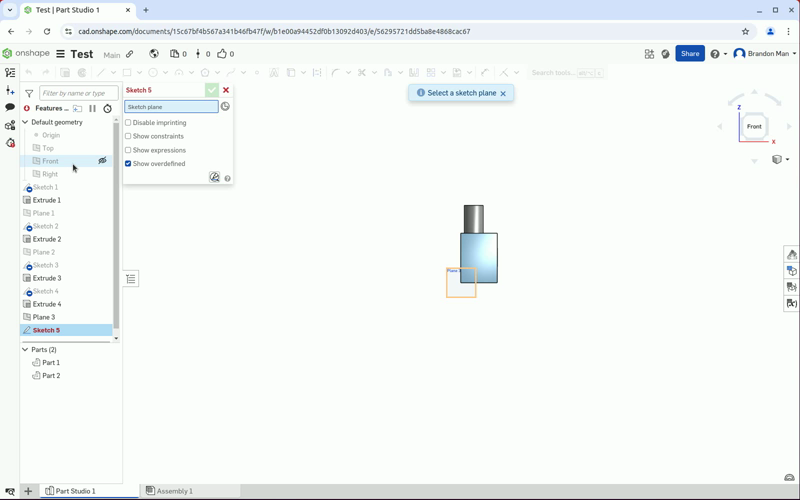
mouse_move(69, 319)
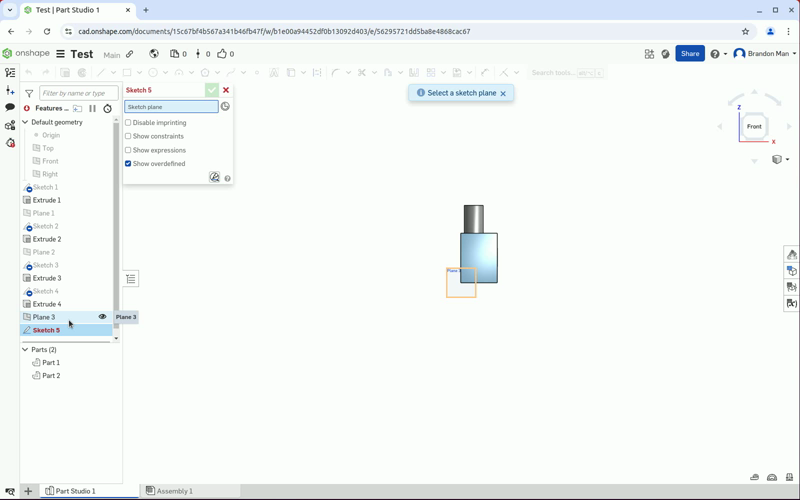
click(69, 319)
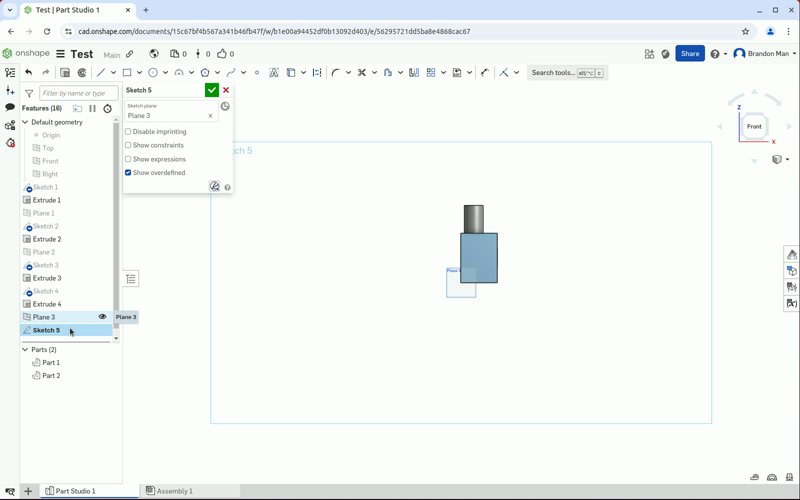
mouse_move(73, 352)
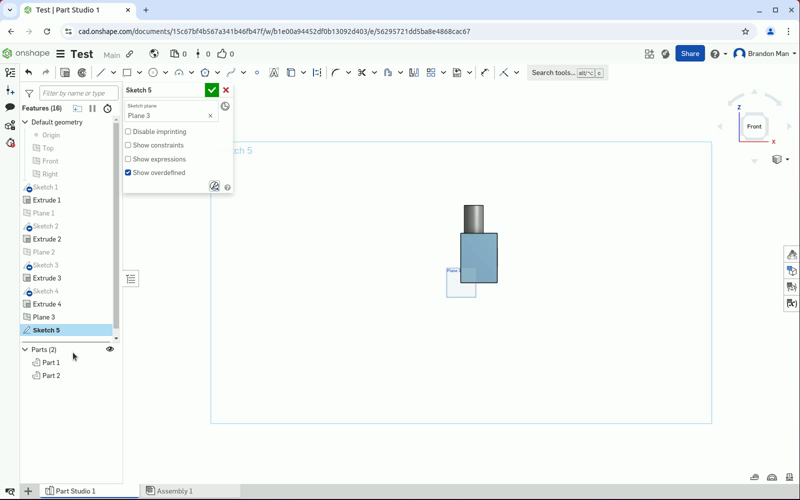
key(y)
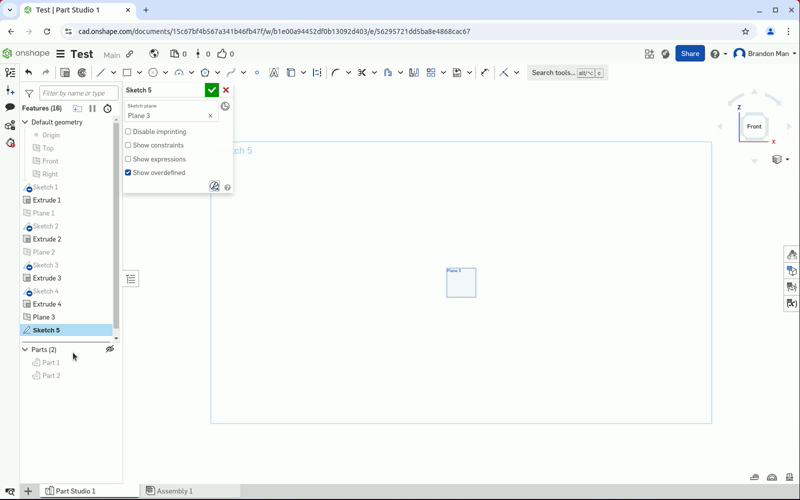
key(c)
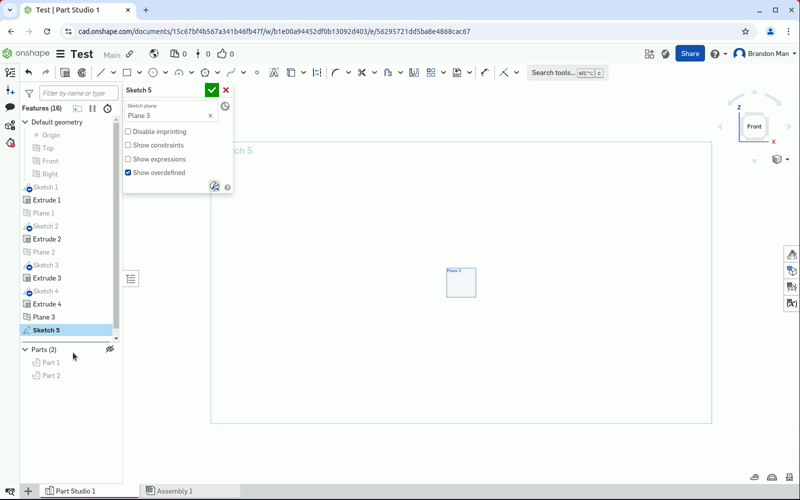
key_down(shift)
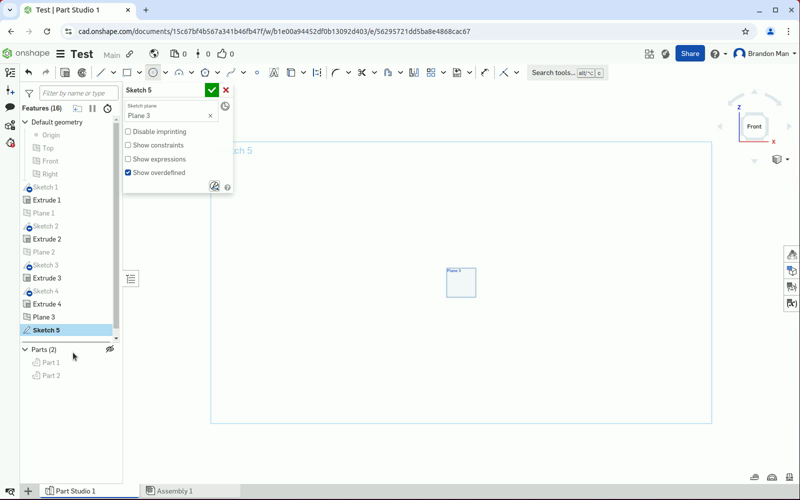
mouse_move(480, 258)
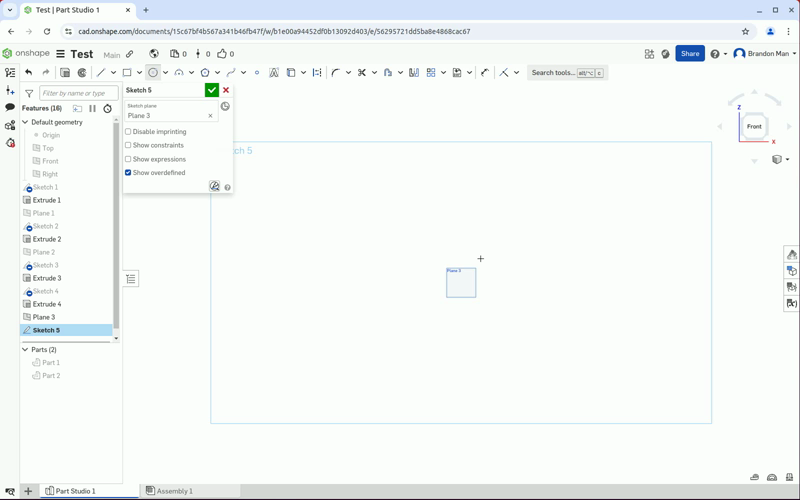
click(480, 258)
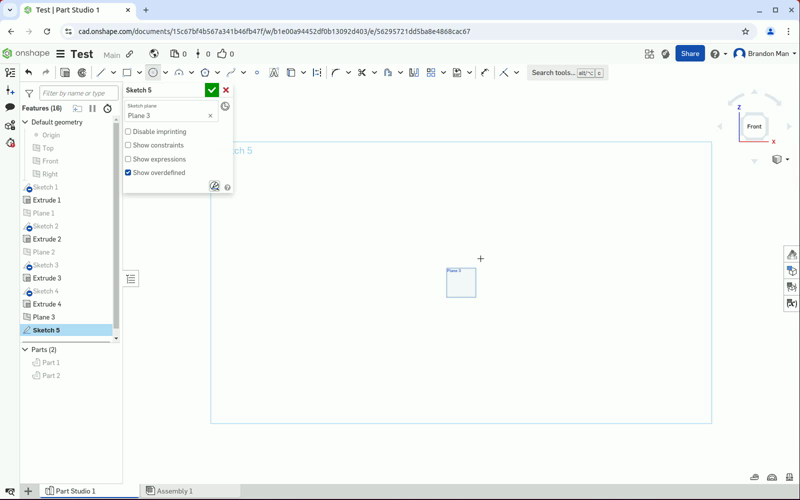
key_up(shift)
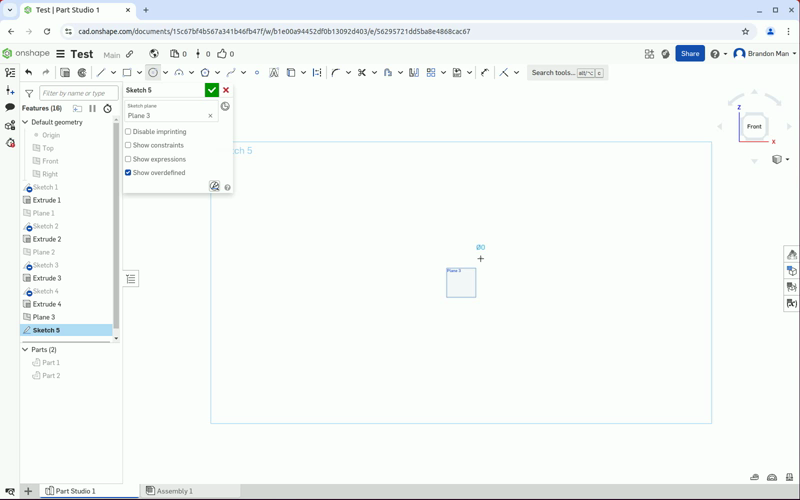
mouse_move(493, 258)
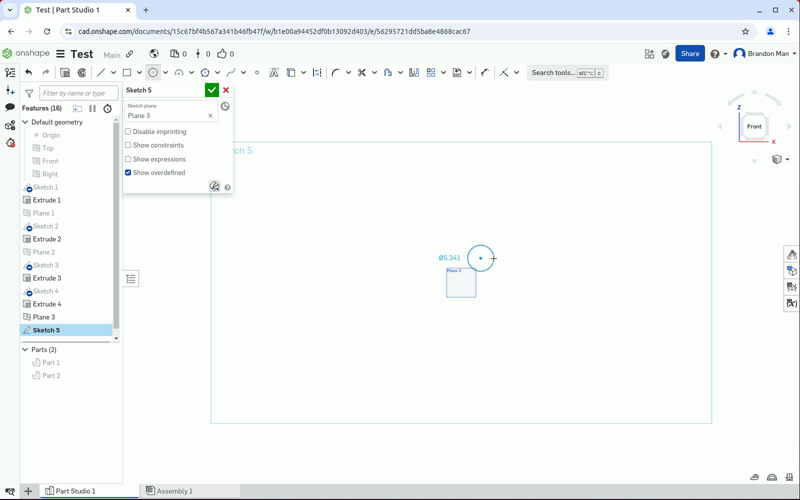
click(493, 258)
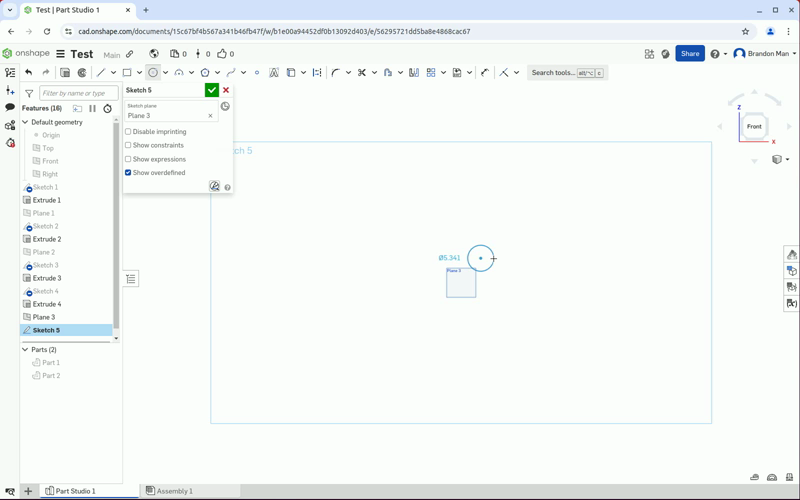
key(esc)
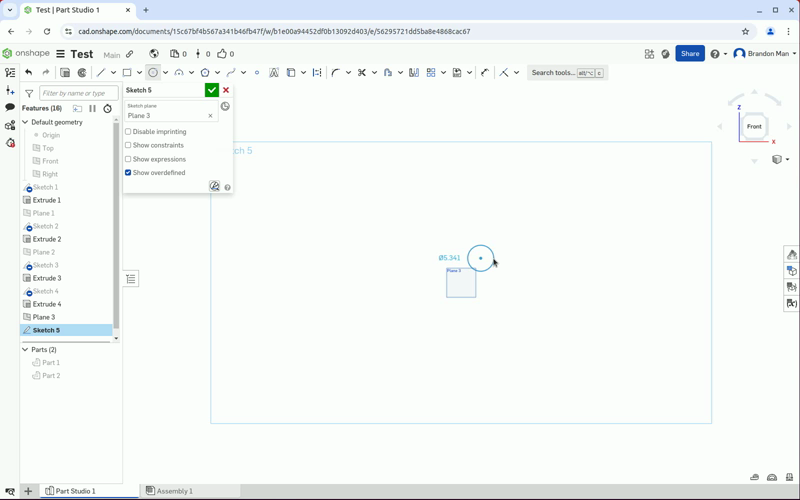
mouse_move(476, 265)
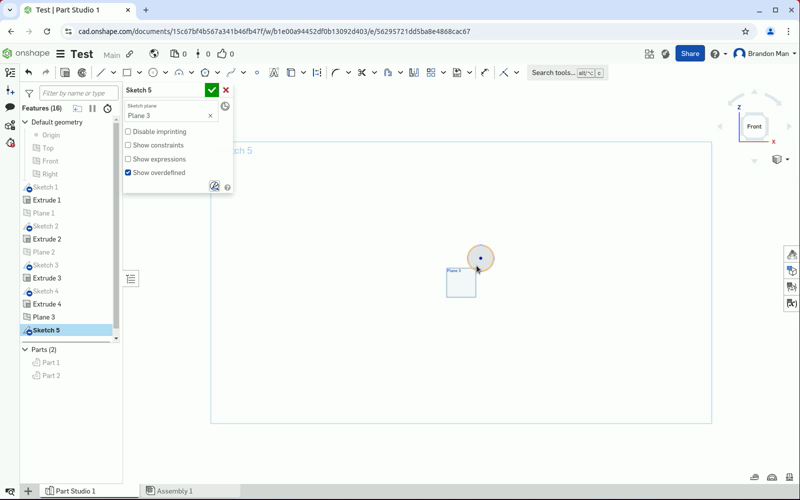
scroll(6)
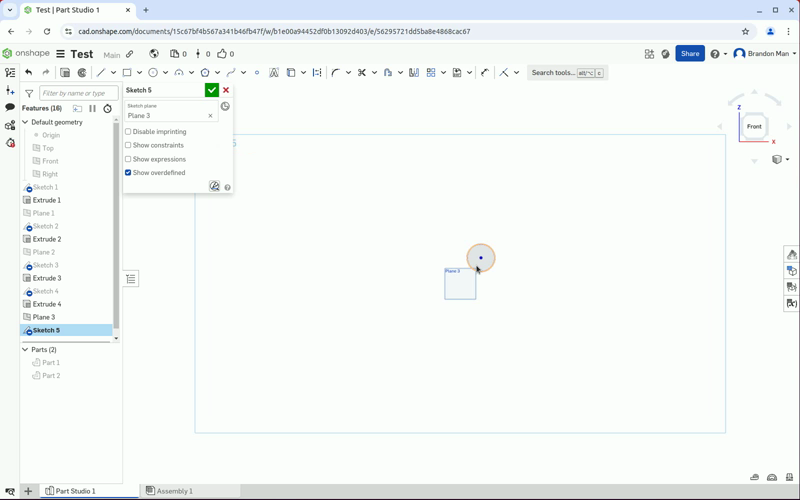
scroll(6)
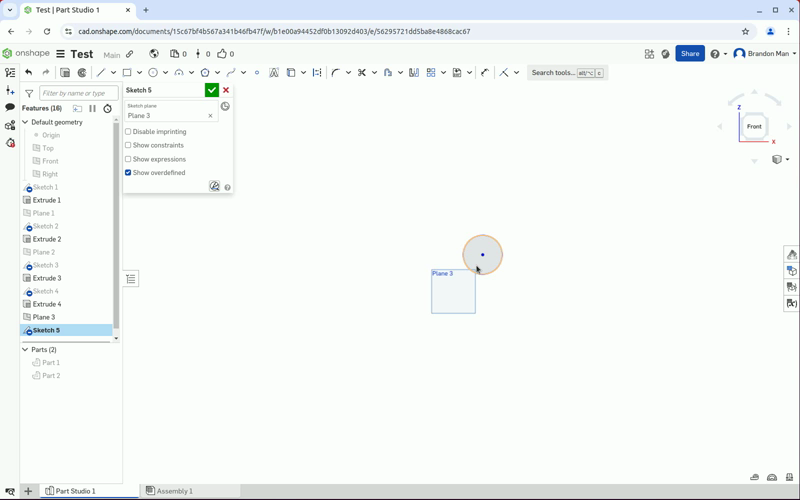
scroll(6)
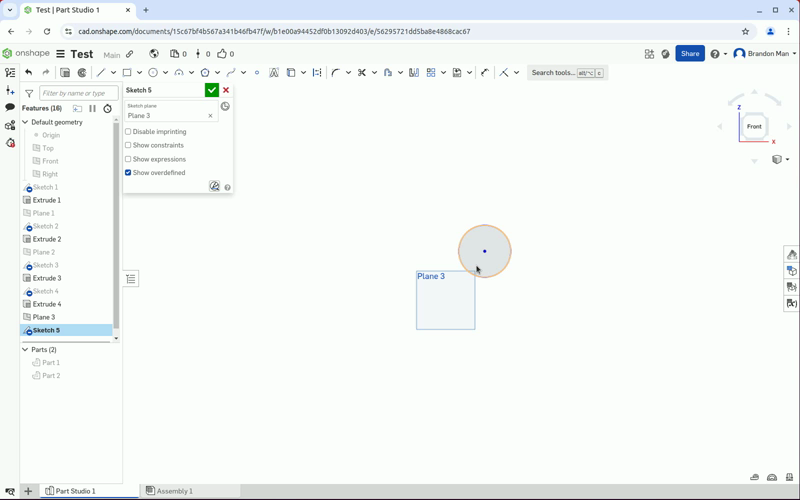
scroll(6)
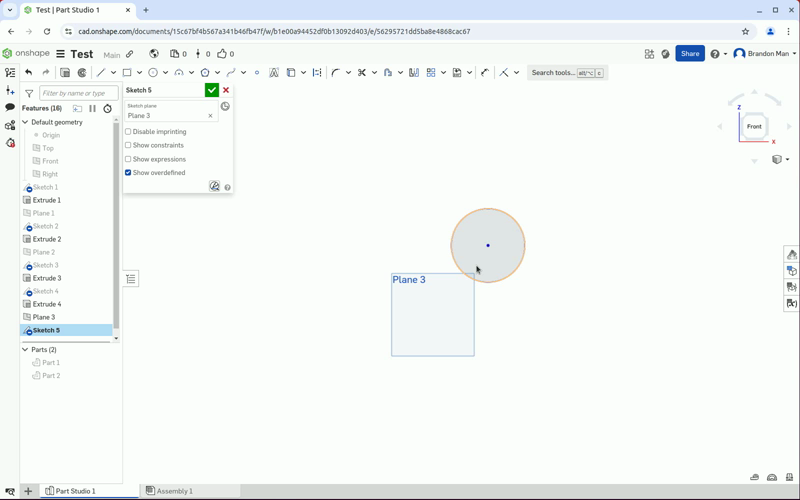
scroll(6)
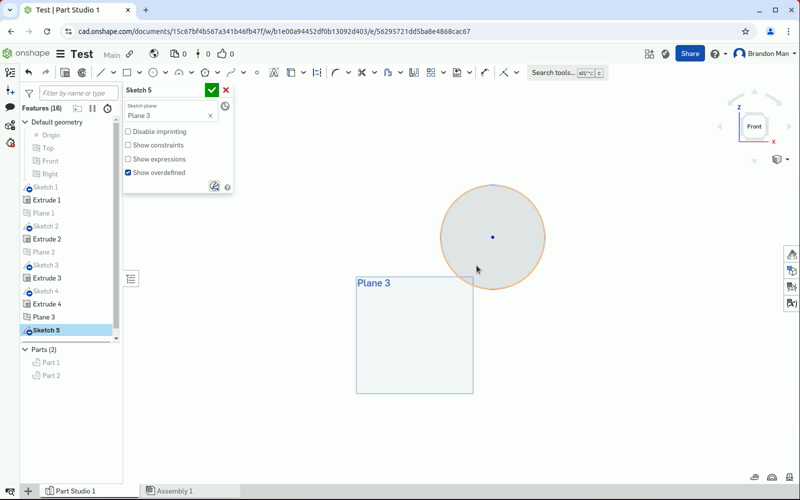
scroll(6)
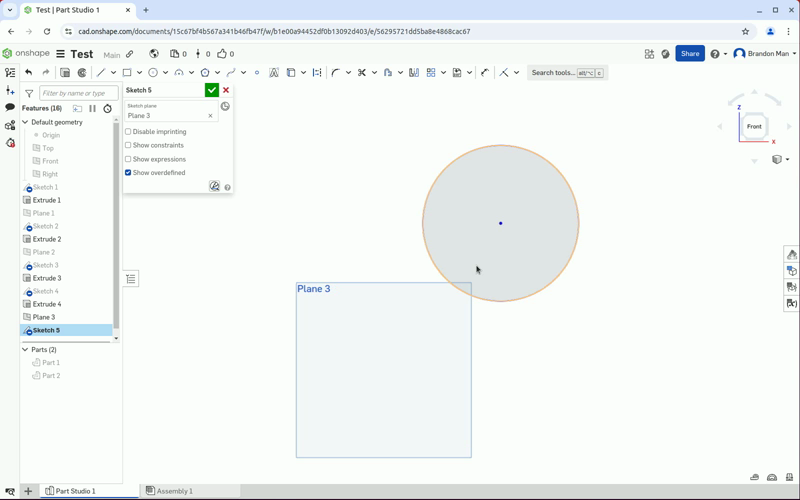
scroll(6)
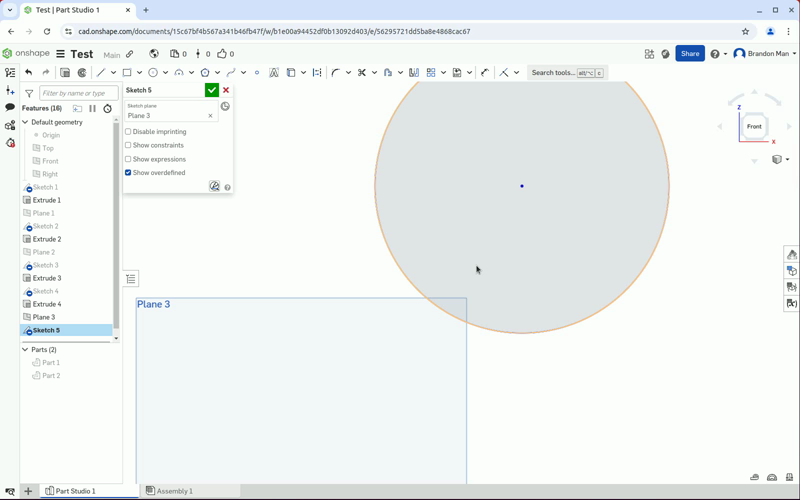
click(476, 265)
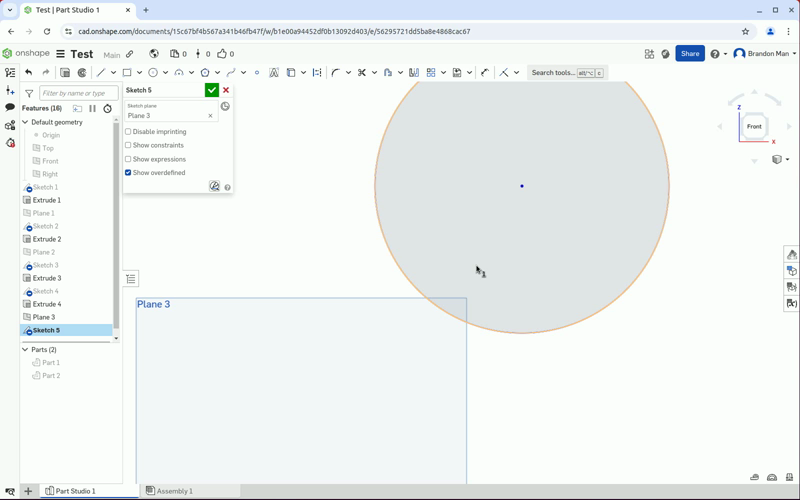
scroll(-6)
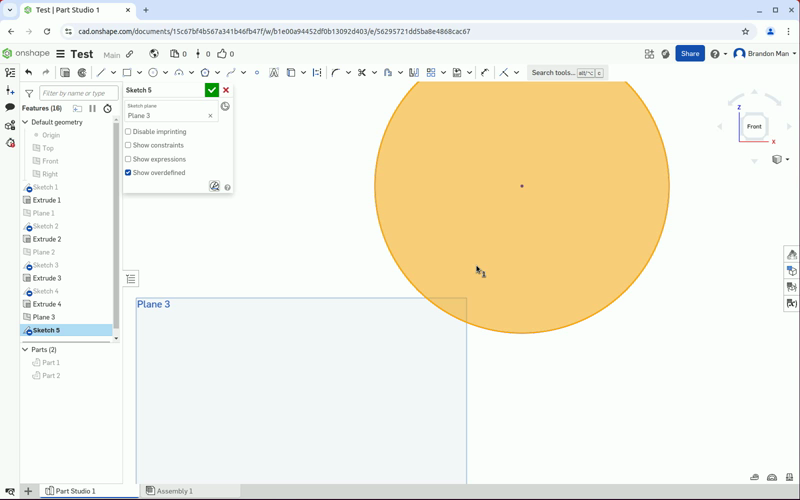
scroll(-6)
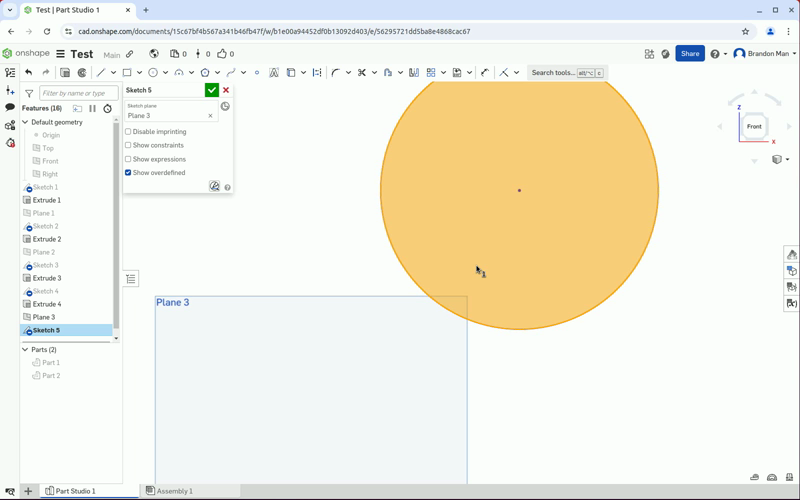
scroll(-6)
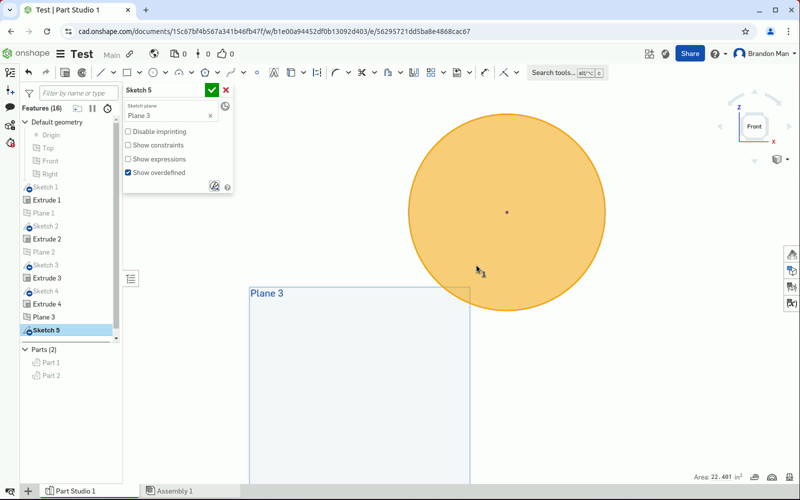
scroll(-6)
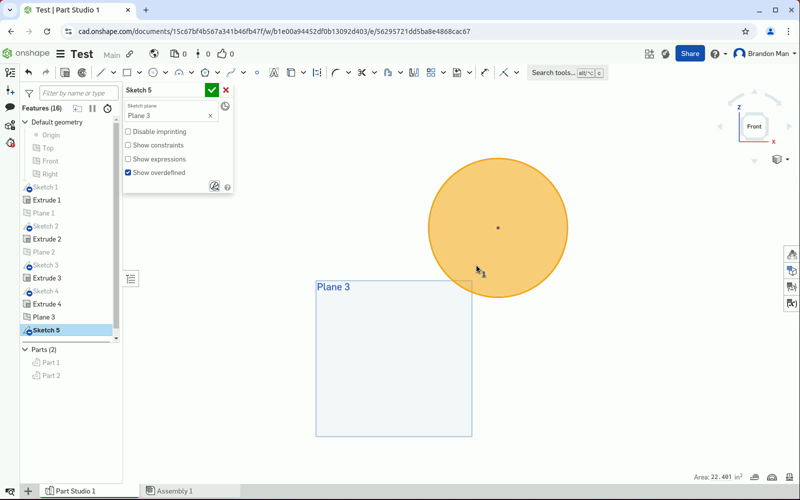
scroll(-6)
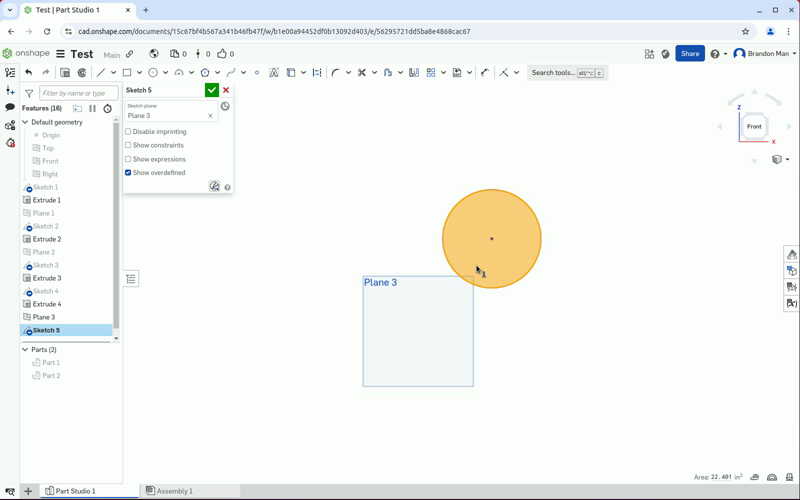
scroll(-6)
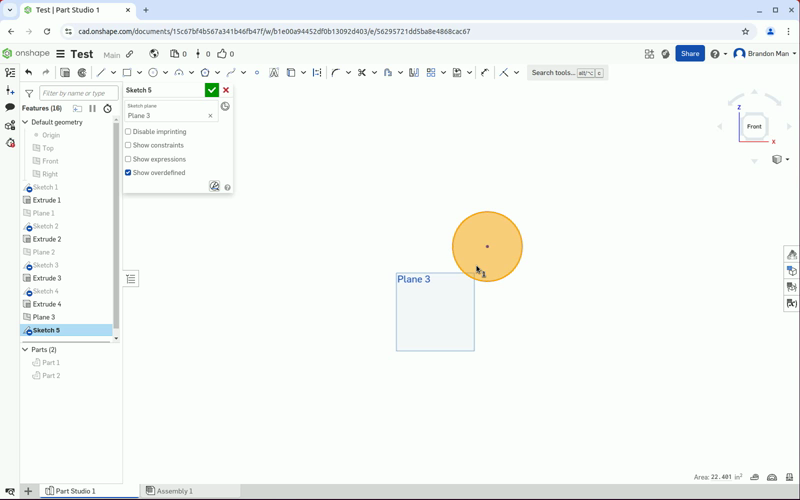
scroll(-6)
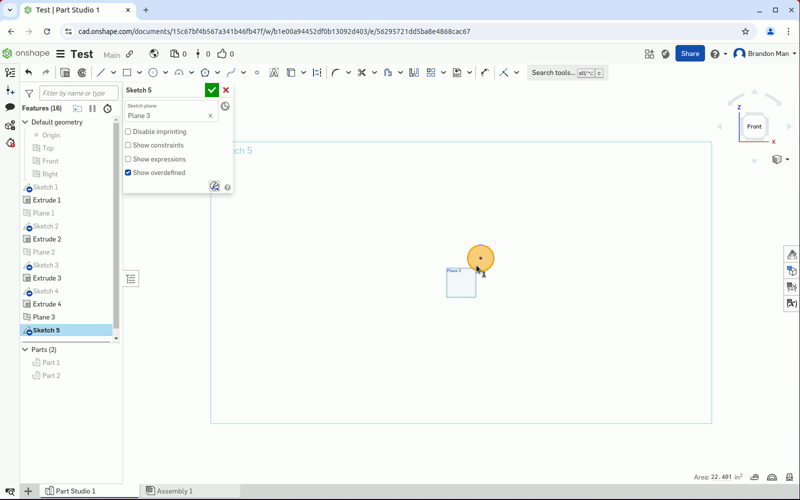
mouse_move(73, 352)
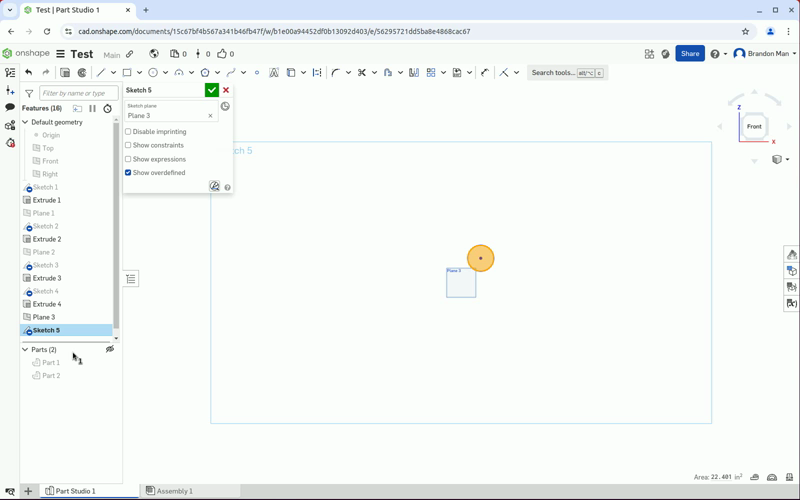
key(shift+y)
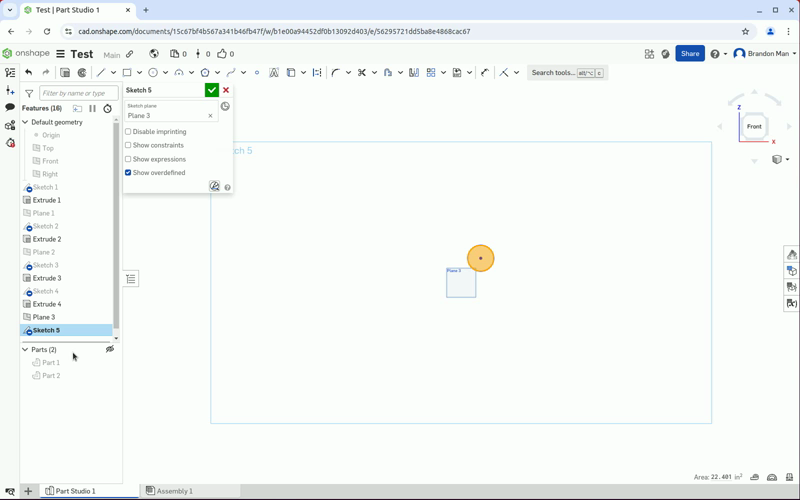
key(shift+e)
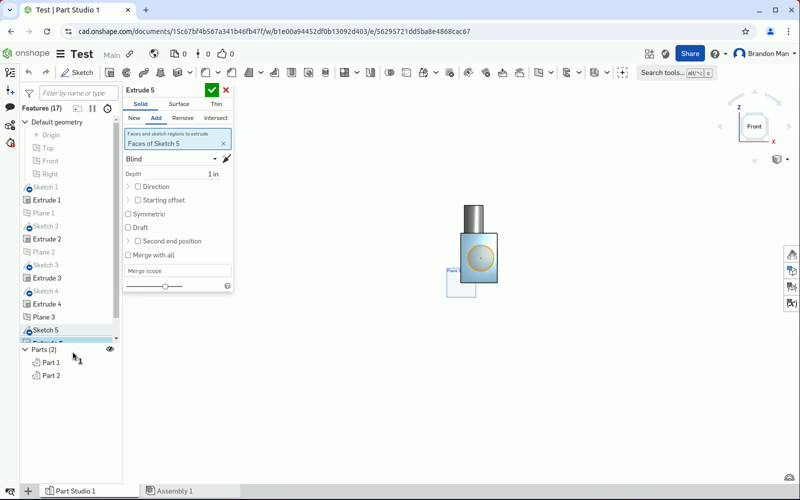
mouse_move(143, 106)
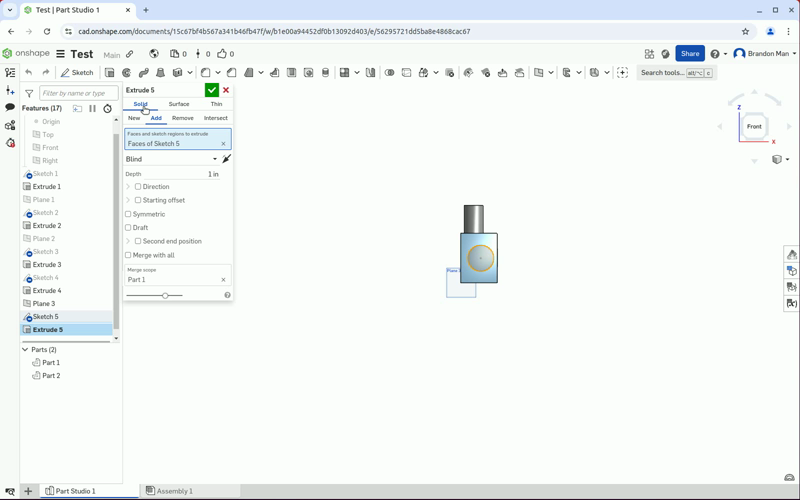
click(143, 106)
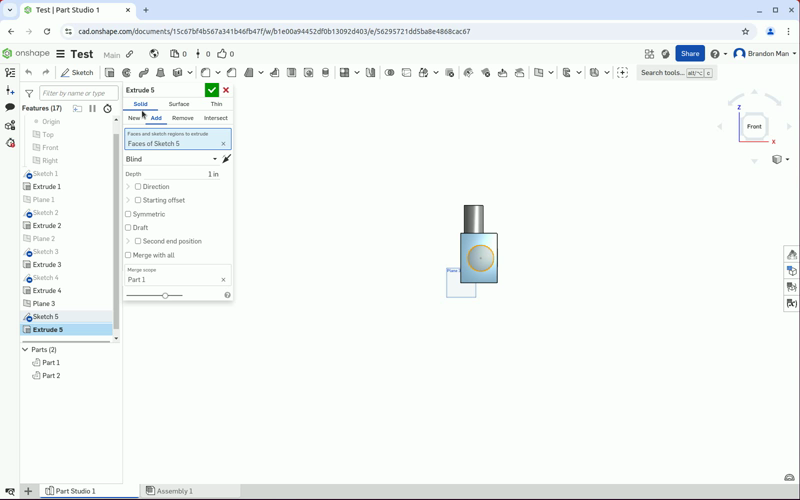
mouse_move(137, 120)
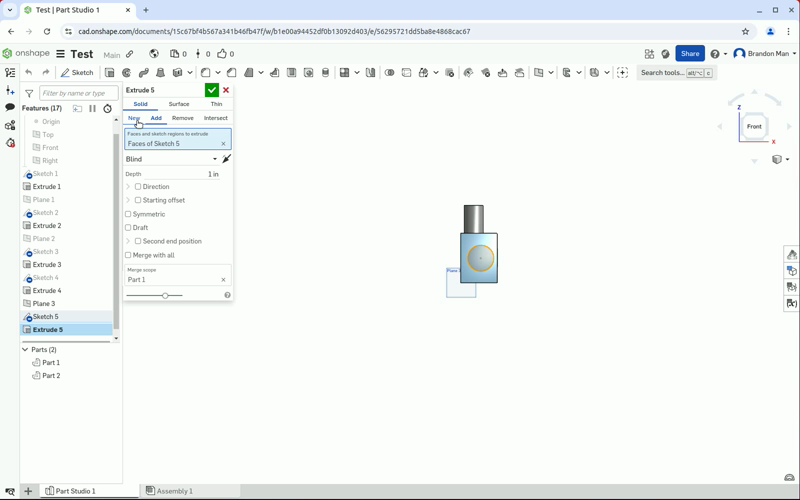
click(137, 120)
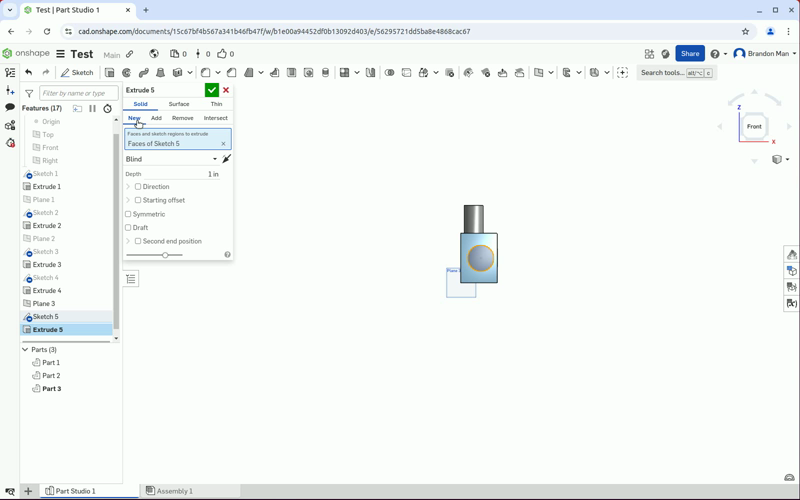
key(tab, 4)
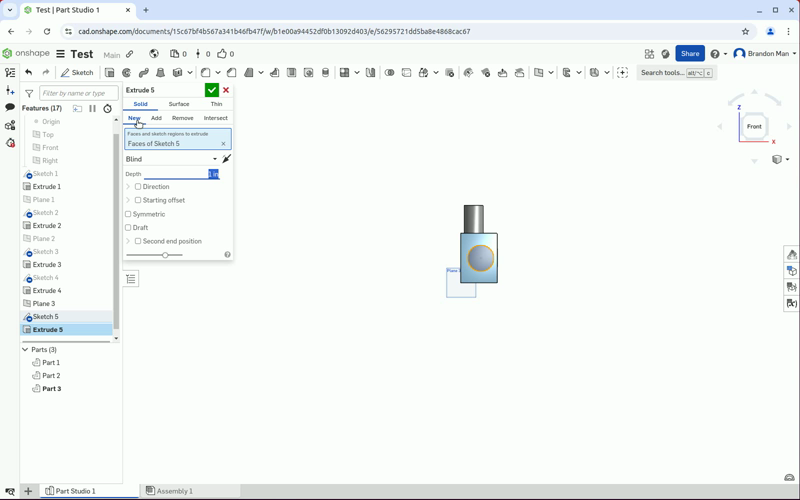
text(15.646)
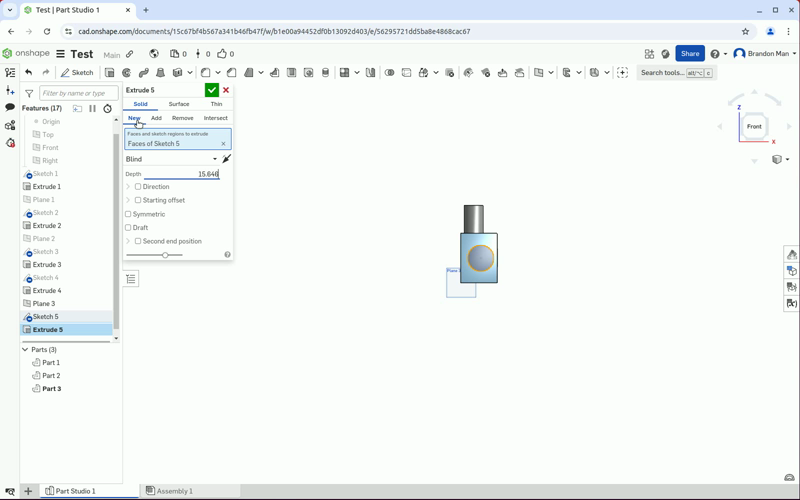
key(enter)
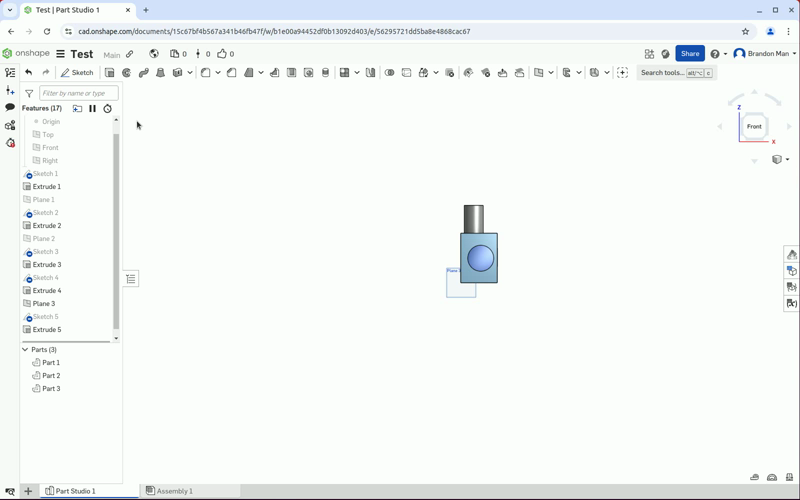
key(shift+h)
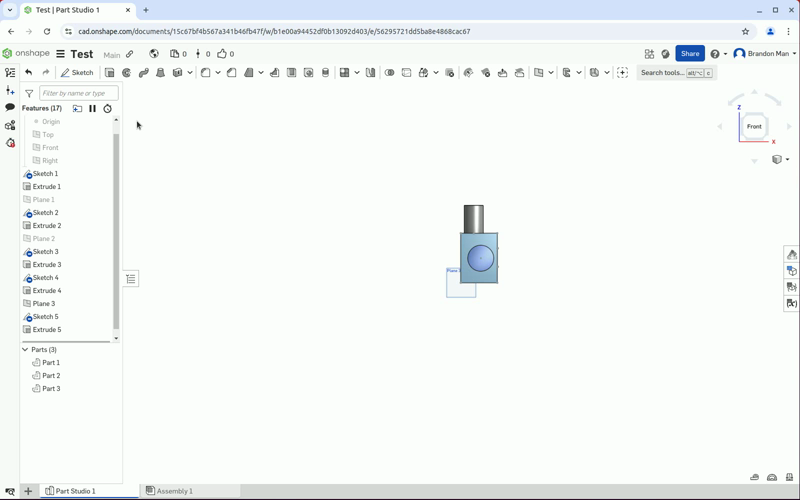
key(shift+h)
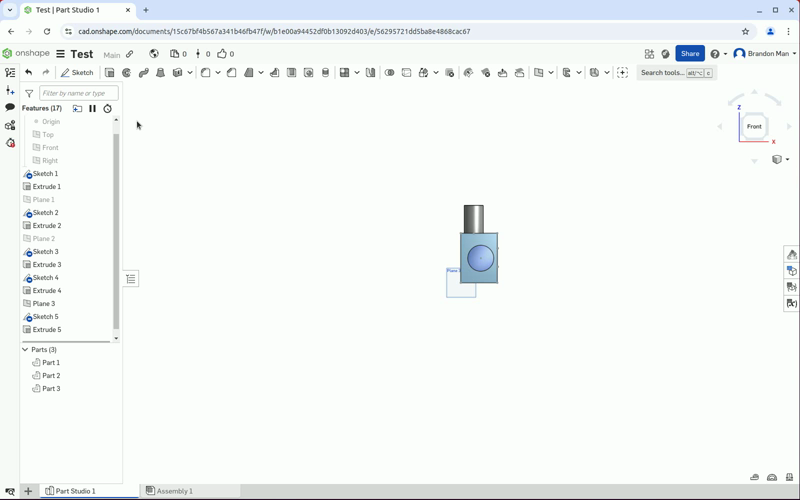
key(shift+7)
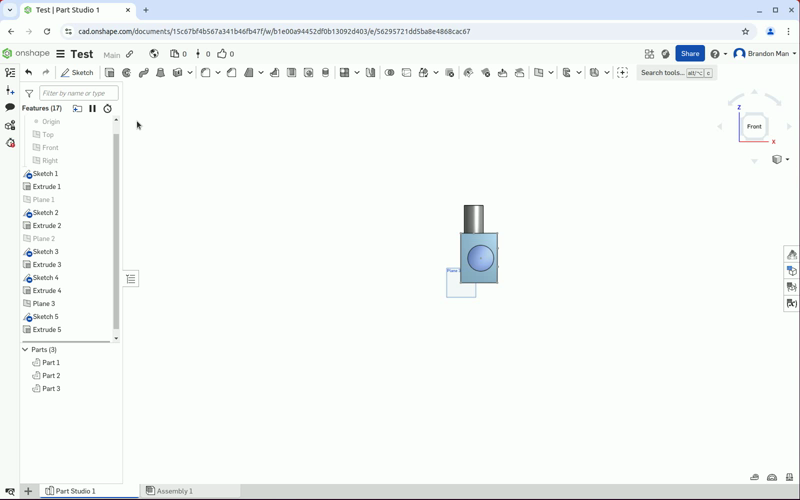
key(left, 2)
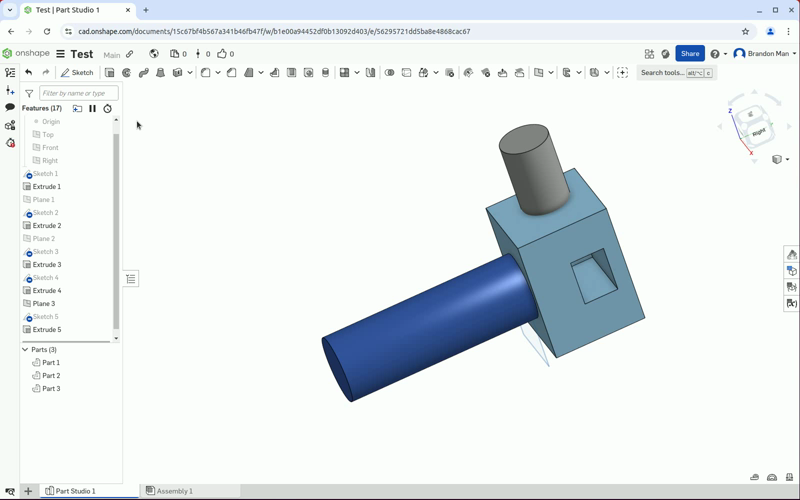
key(down, 2)
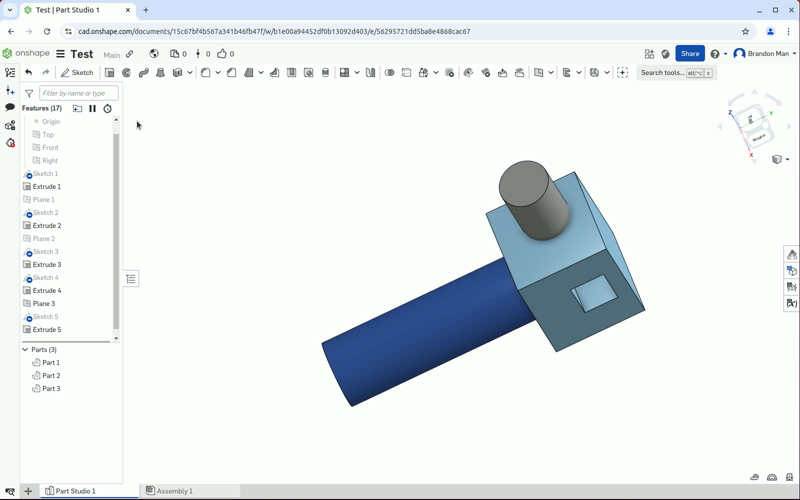
key(up, 2)
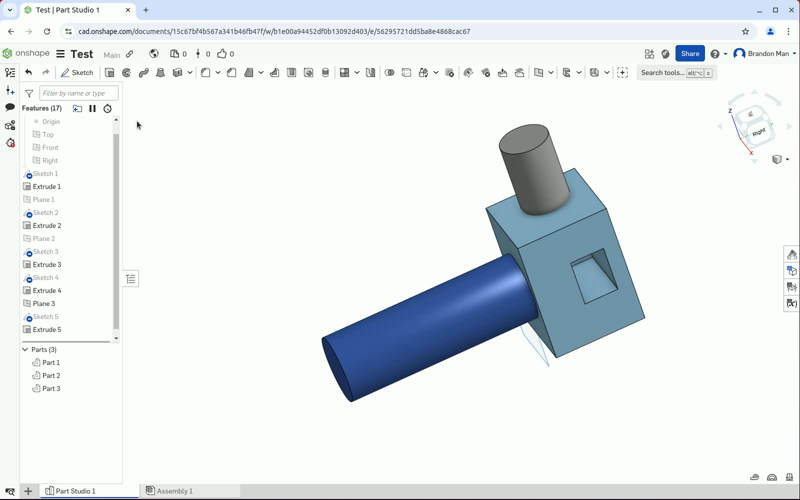
key(right, 2)
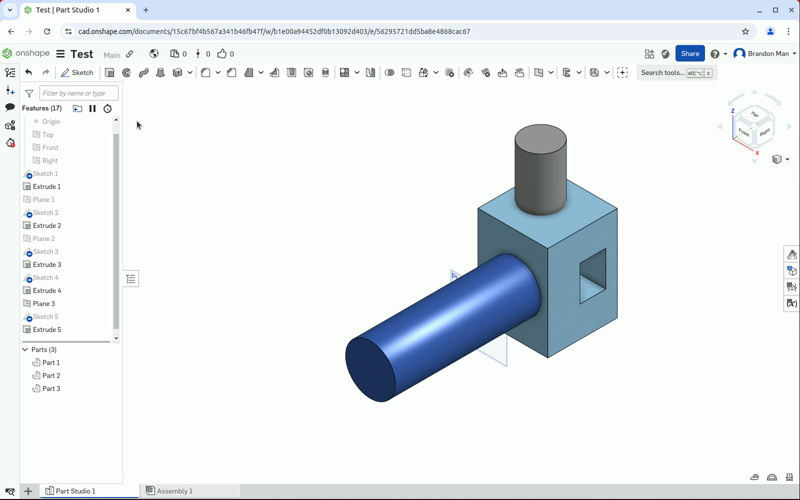
mouse_move(69, 176)
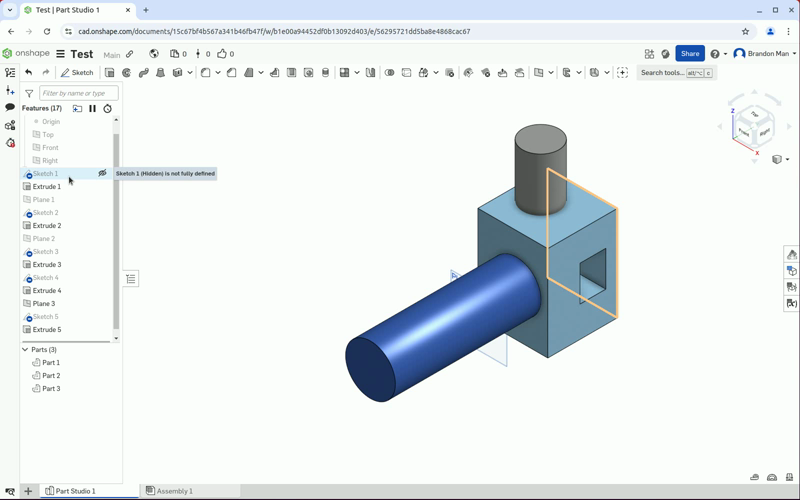
click(69, 176)